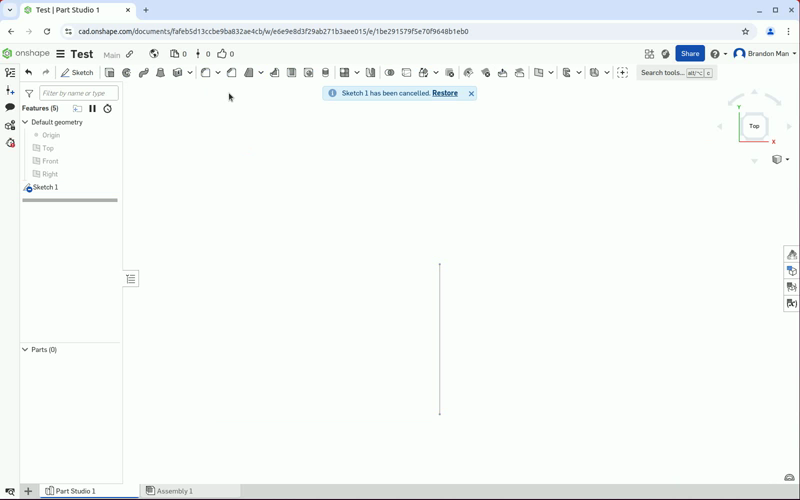
key(shift+h)
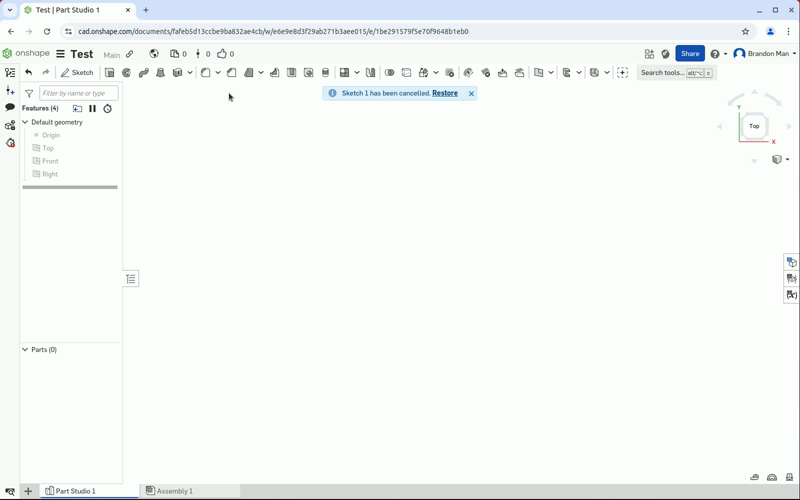
mouse_move(73, 352)
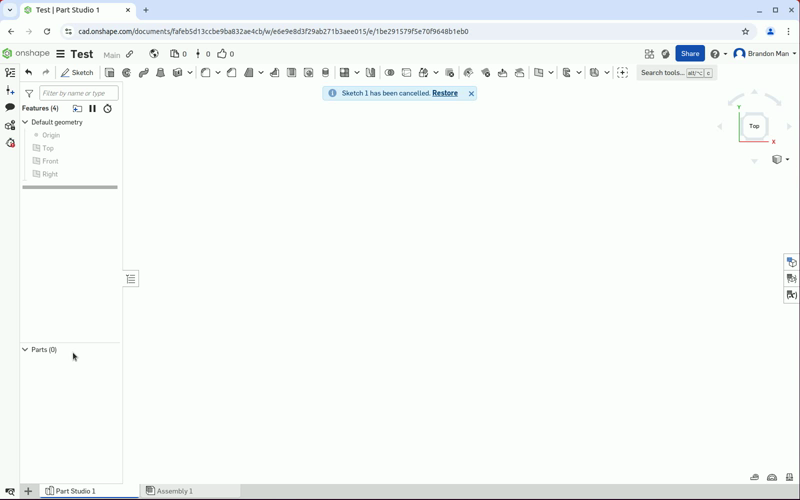
key(y)
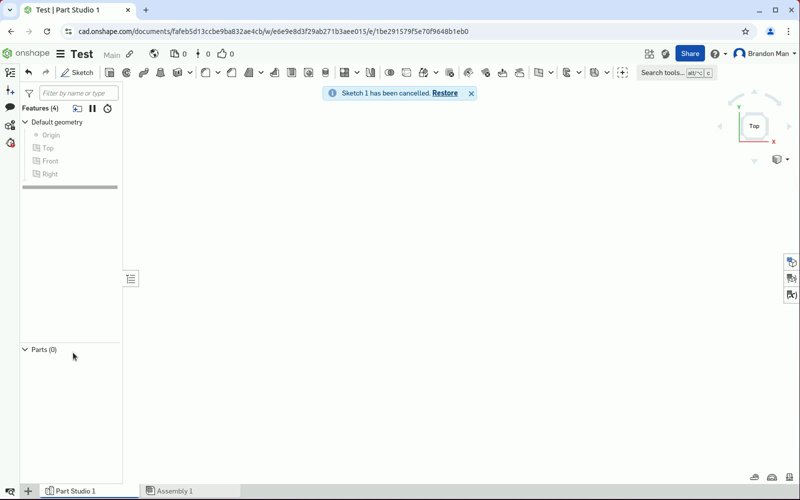
key(shift+p)
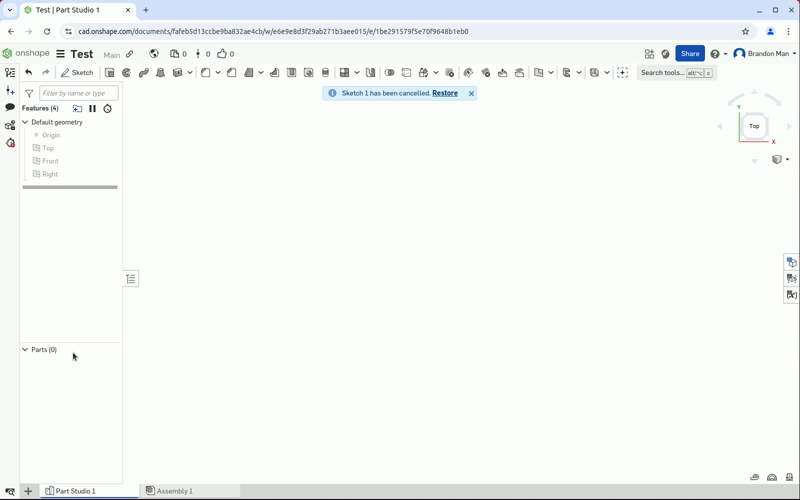
key(space)
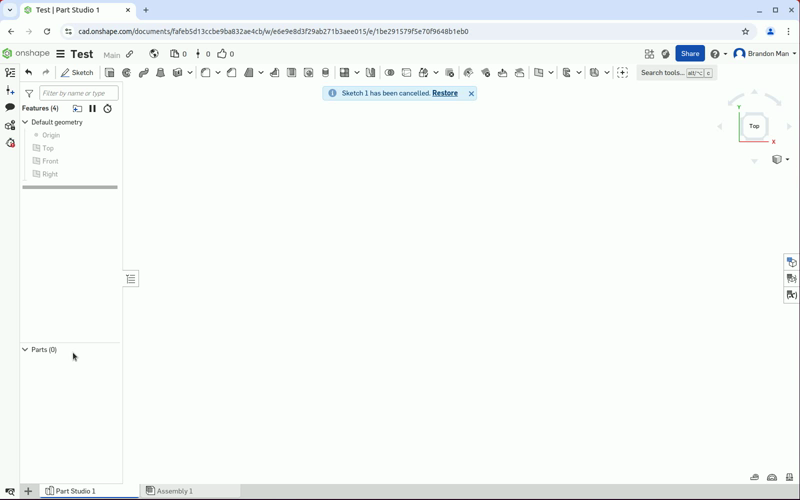
key_down(shift)
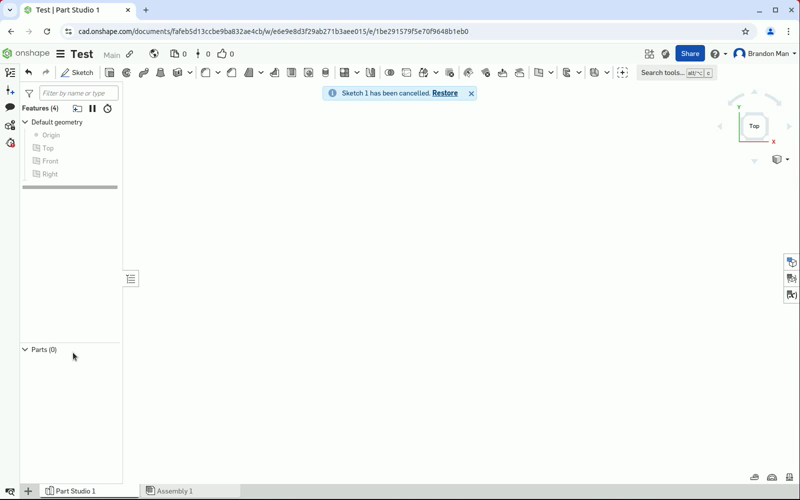
key(up)
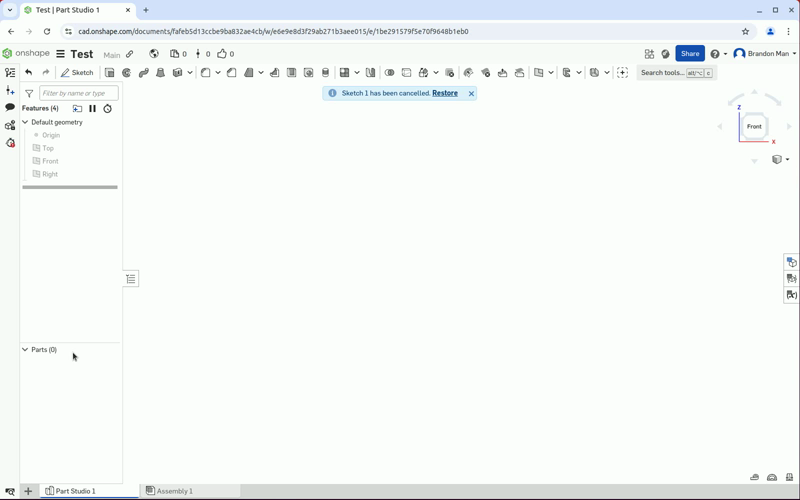
key_up(shift)
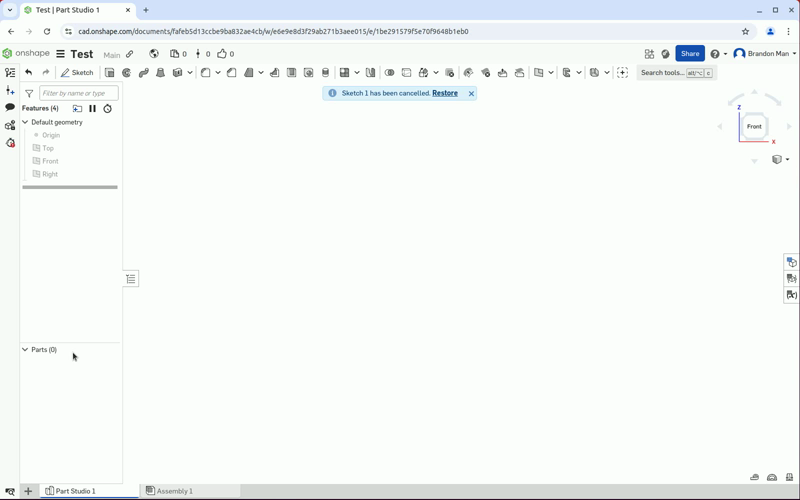
mouse_move(73, 352)
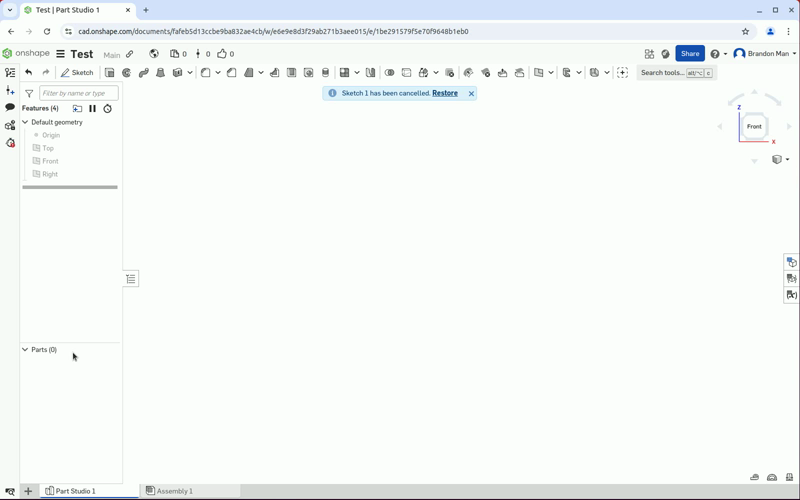
key(shift+y)
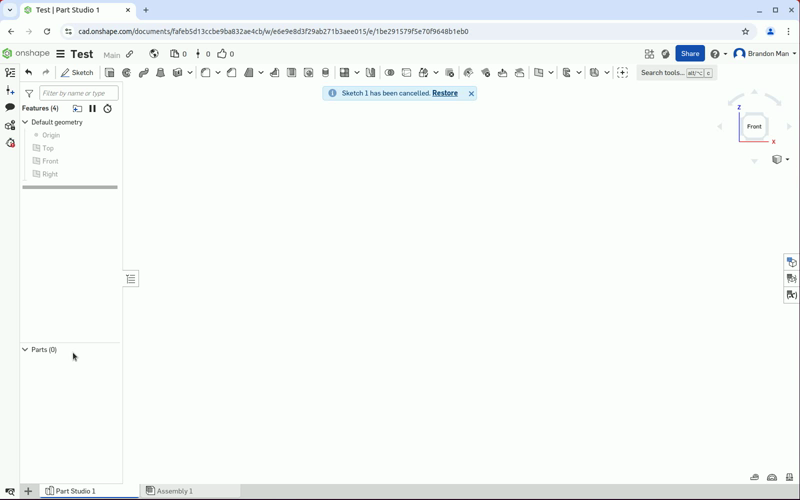
key(shift+s)
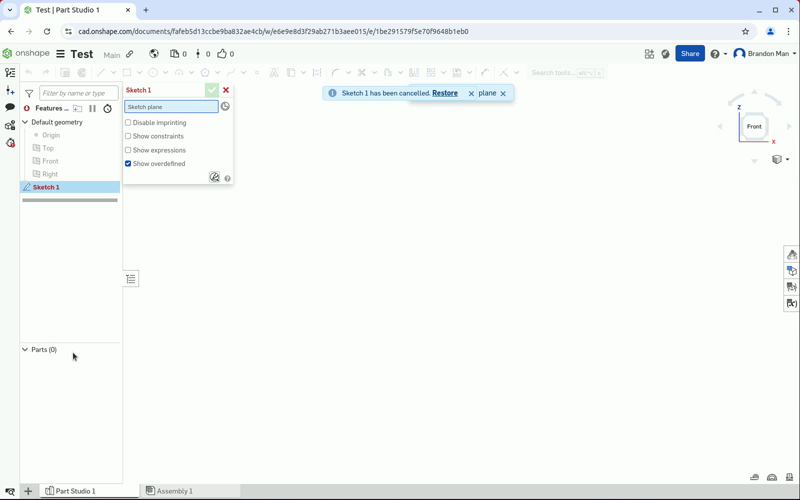
mouse_move(73, 163)
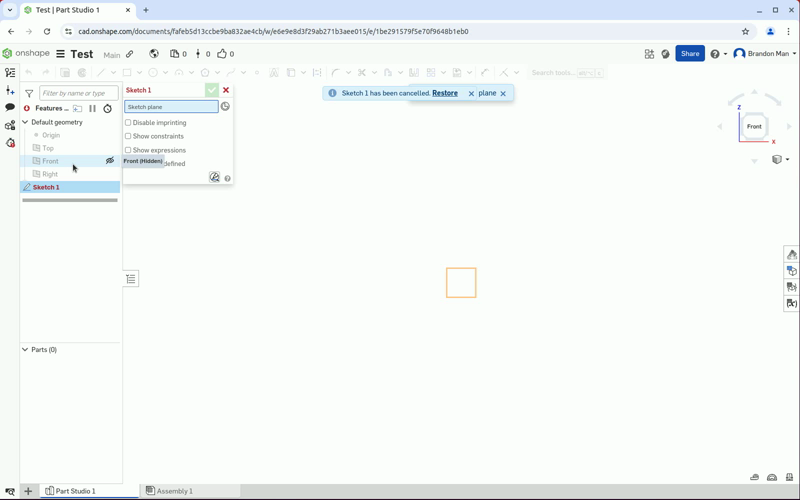
click(73, 163)
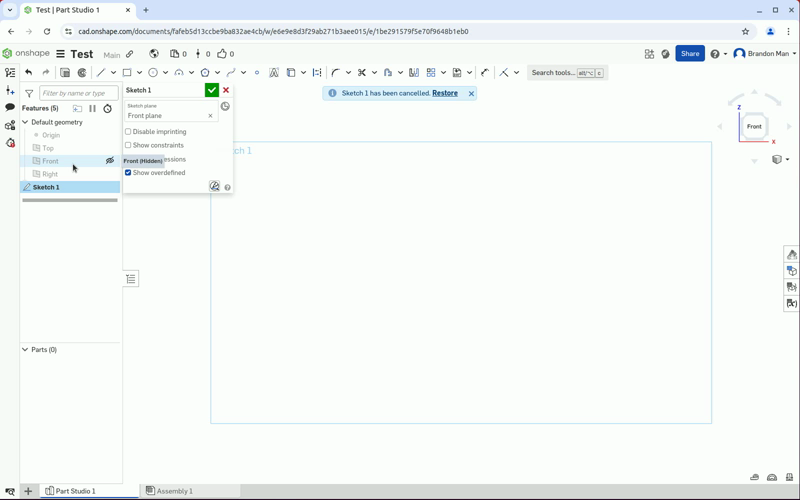
mouse_move(73, 352)
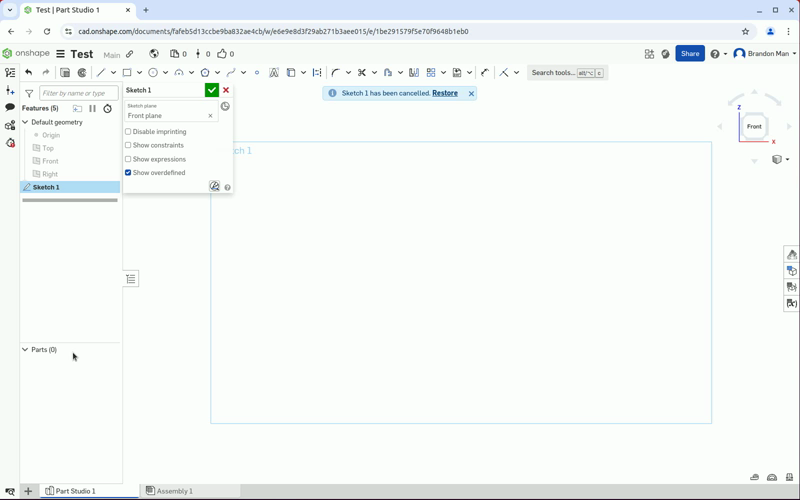
key(y)
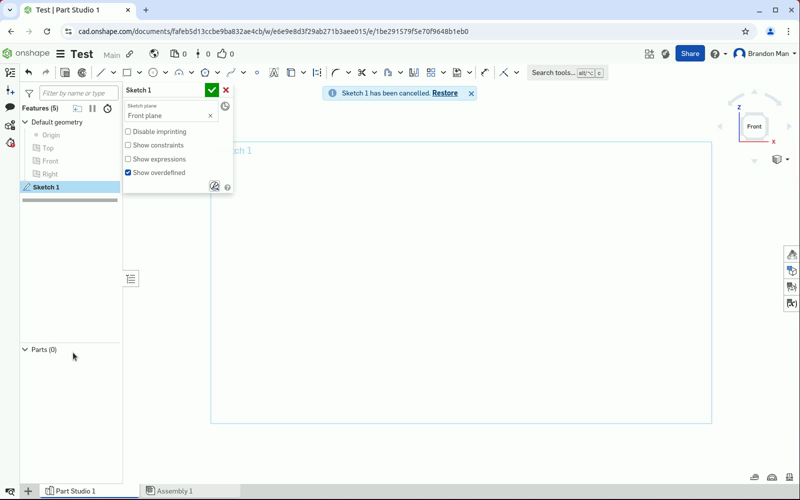
key(c)
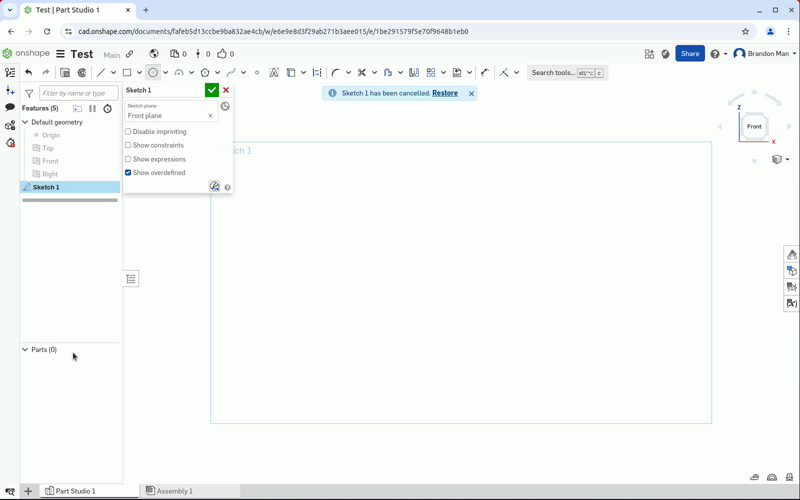
key_down(shift)
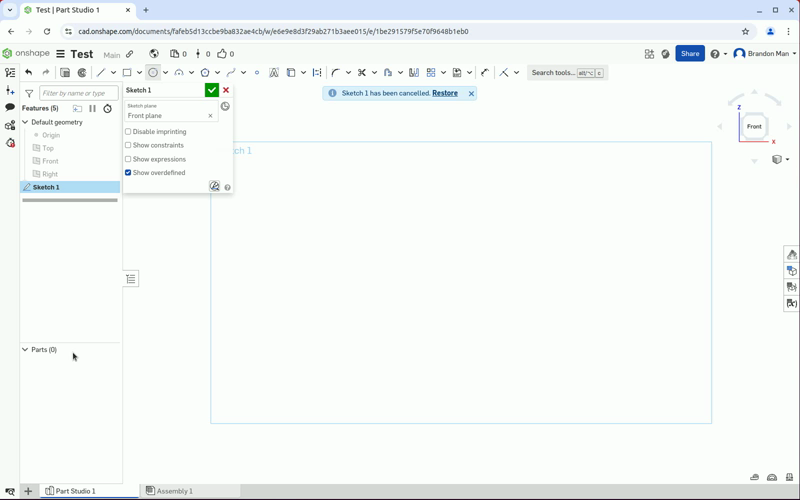
mouse_move(461, 282)
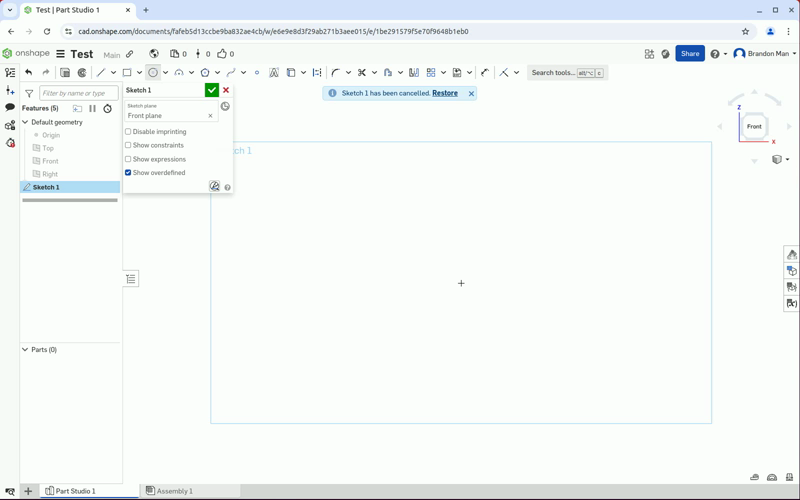
click(461, 282)
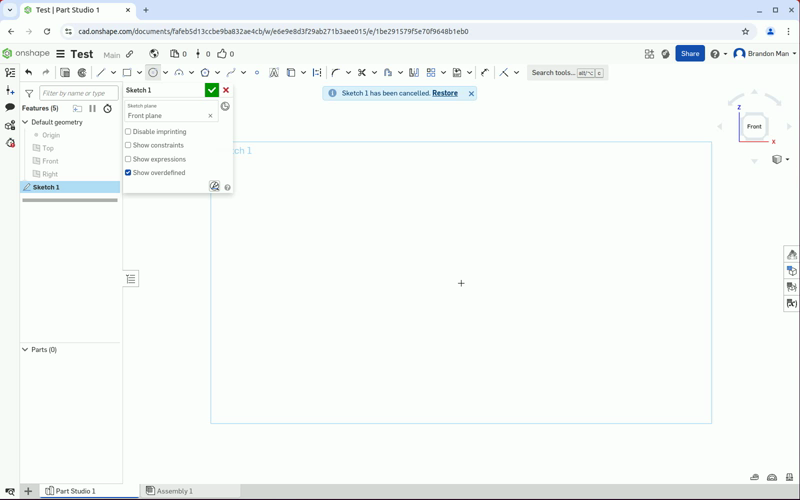
key_up(shift)
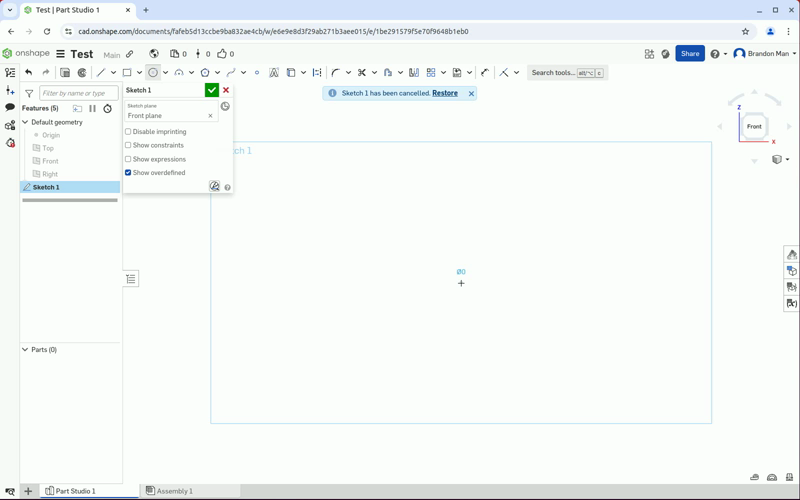
mouse_move(574, 282)
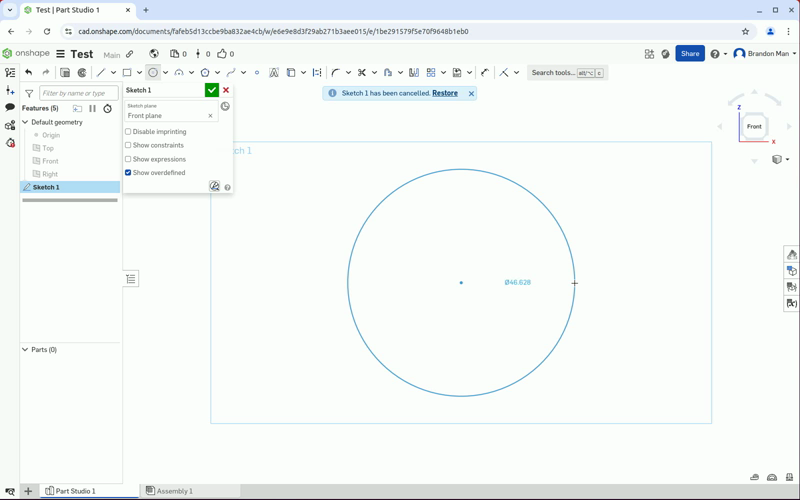
click(574, 282)
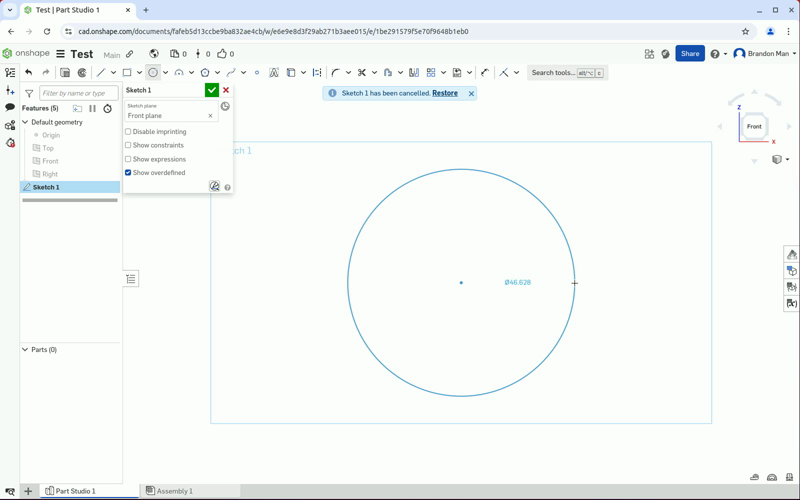
key(esc)
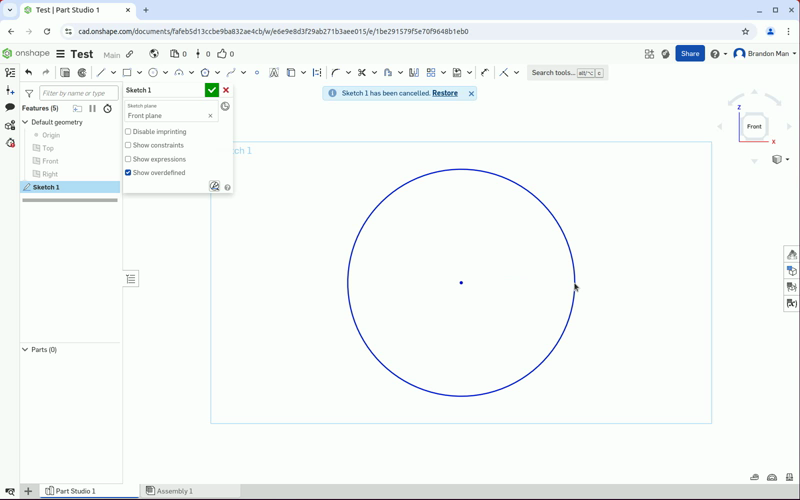
mouse_move(527, 329)
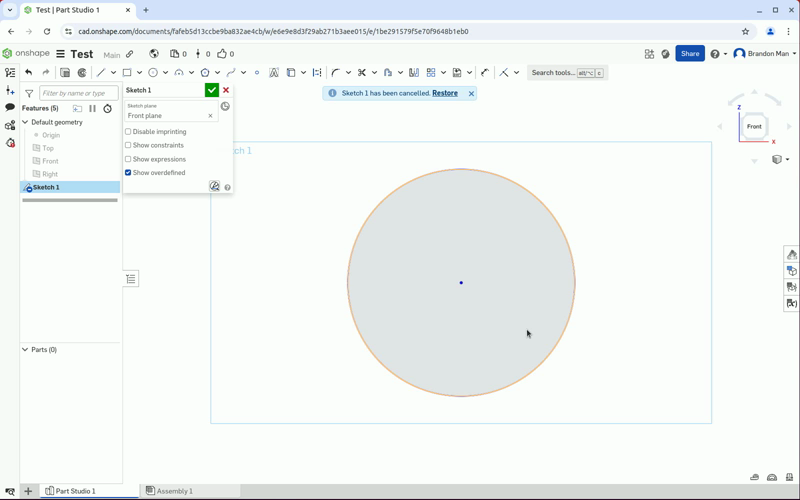
click(527, 329)
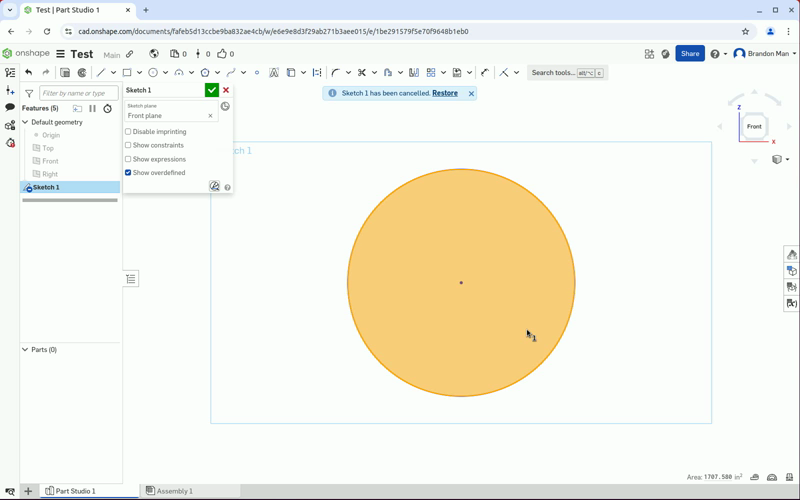
mouse_move(73, 352)
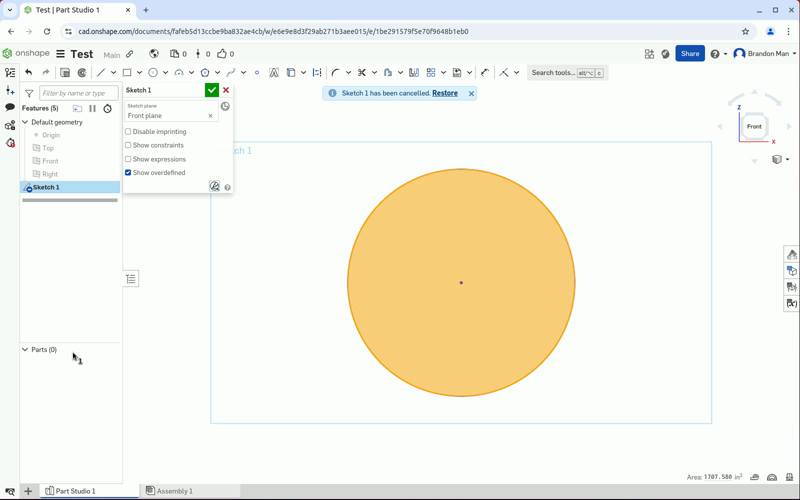
key(shift+y)
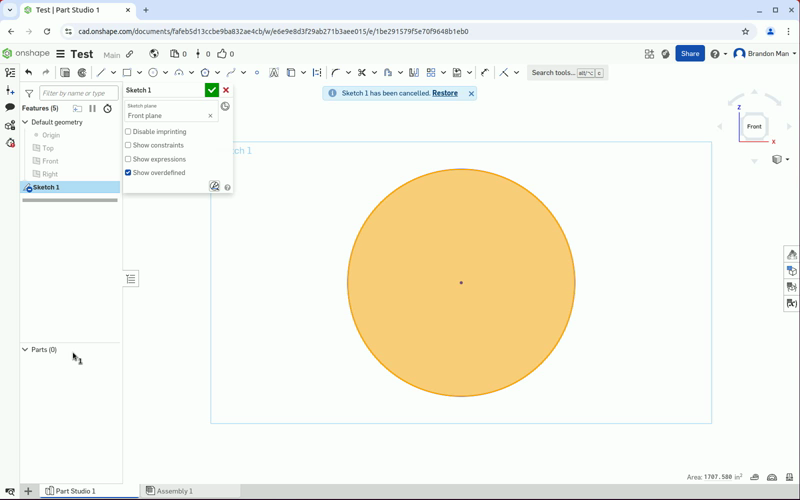
key(shift+e)
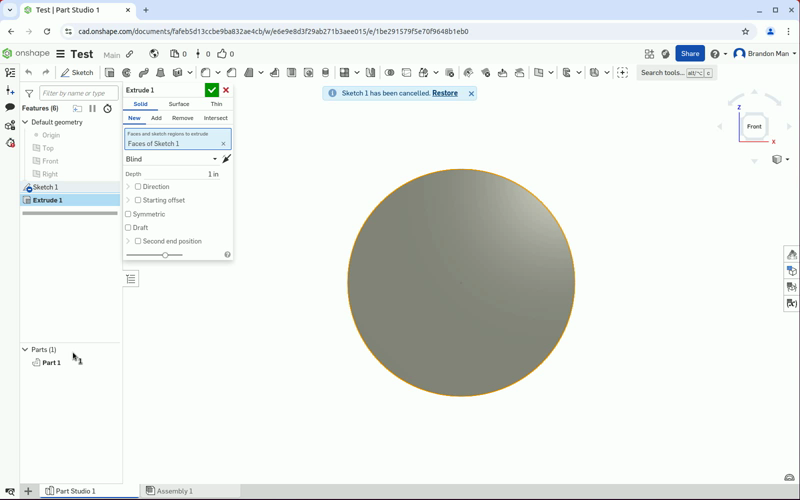
mouse_move(143, 106)
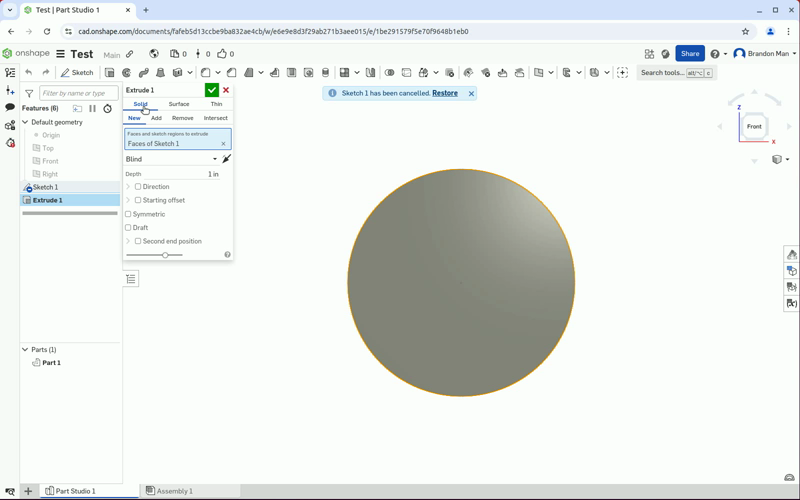
click(143, 106)
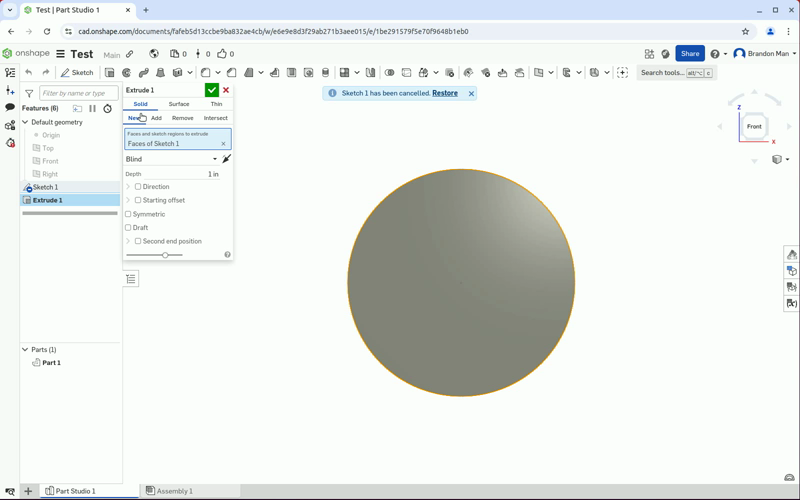
mouse_move(137, 120)
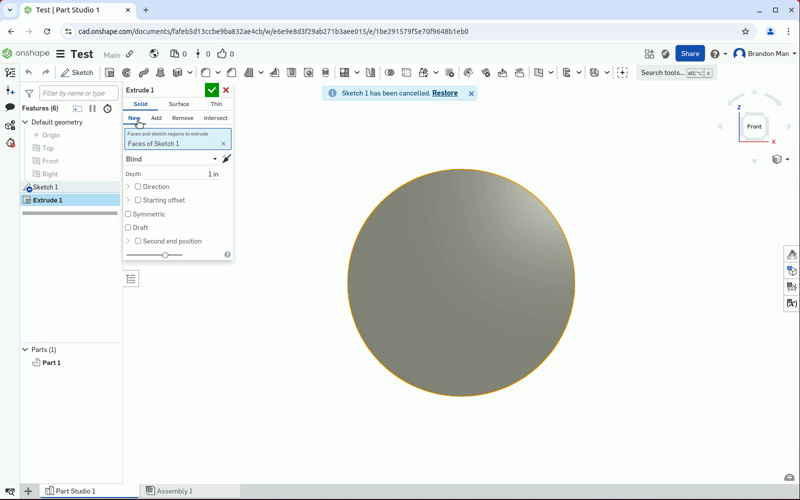
click(137, 120)
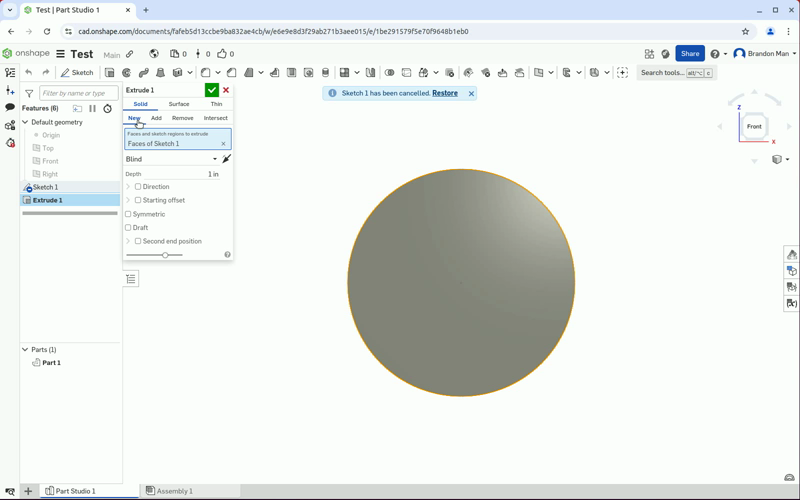
key(tab, 4)
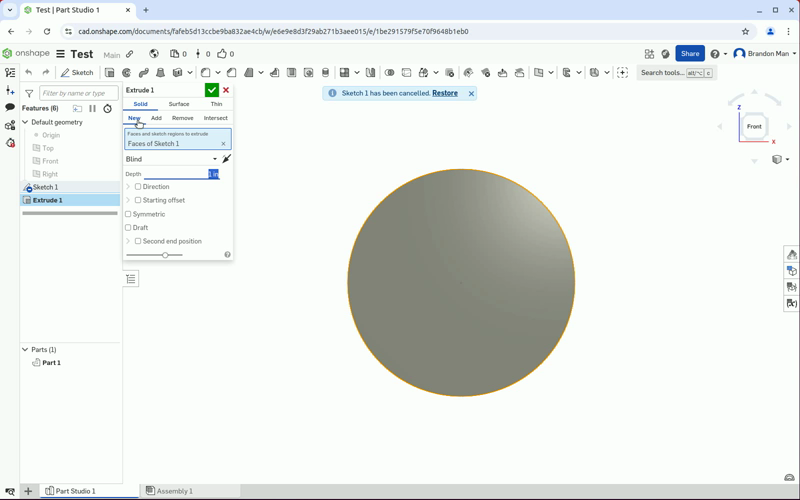
text(2.407)
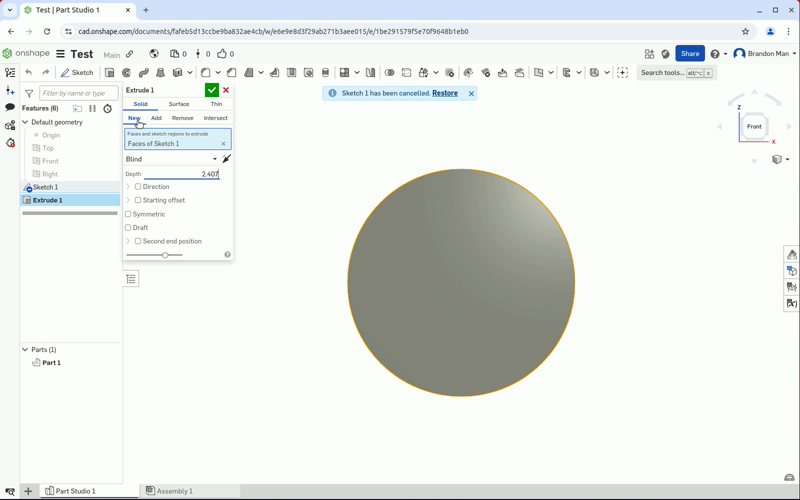
key(enter)
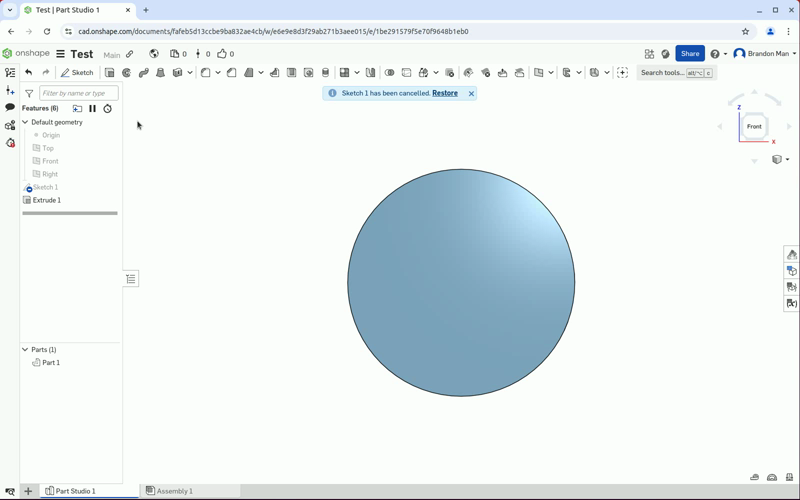
key(shift+h)
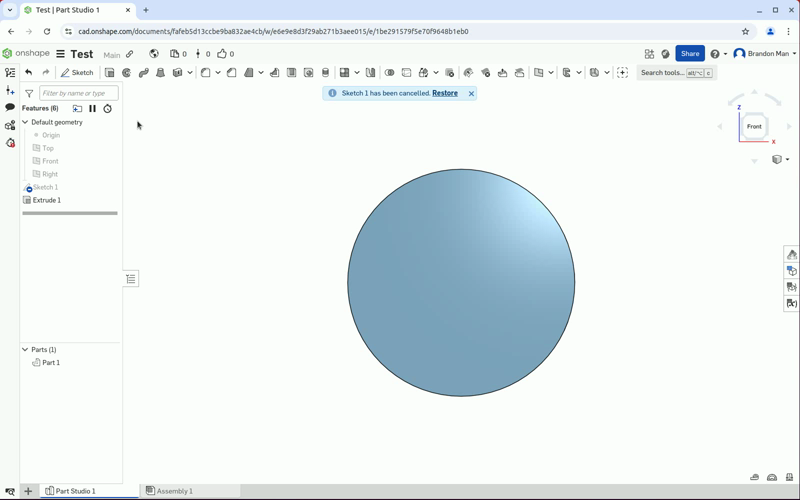
key(shift+h)
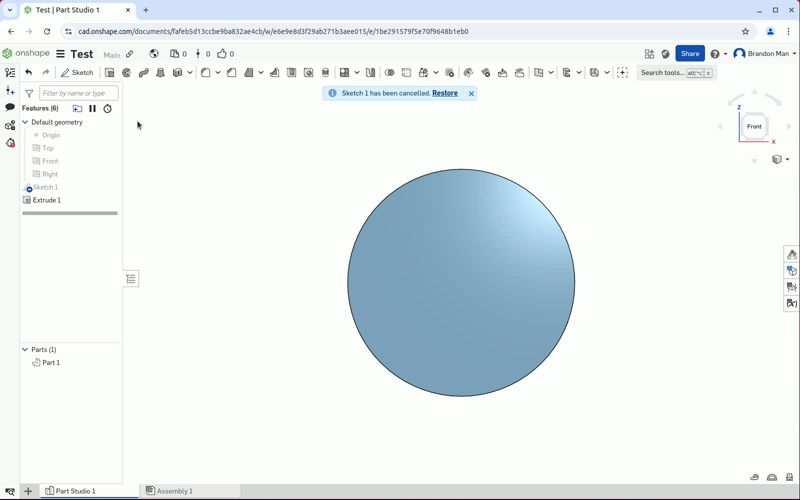
mouse_move(73, 189)
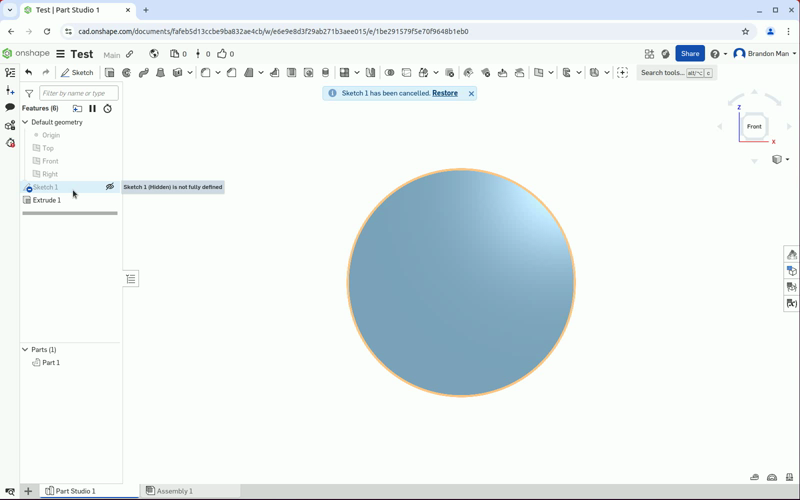
click(73, 189)
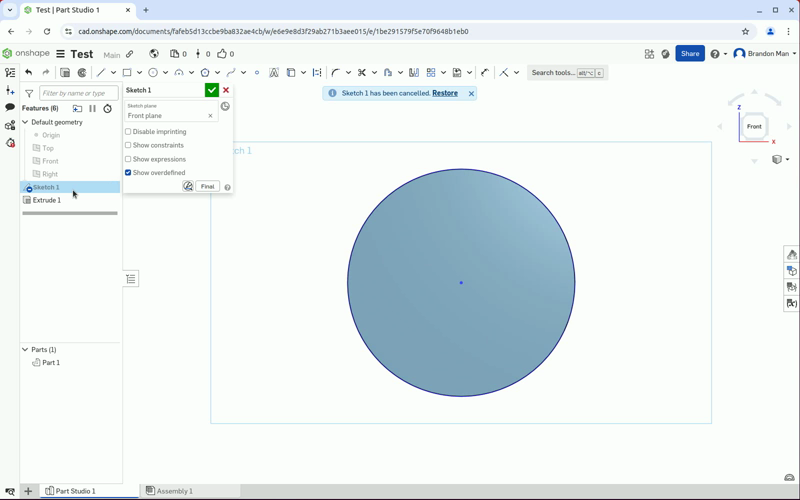
mouse_move(229, 92)
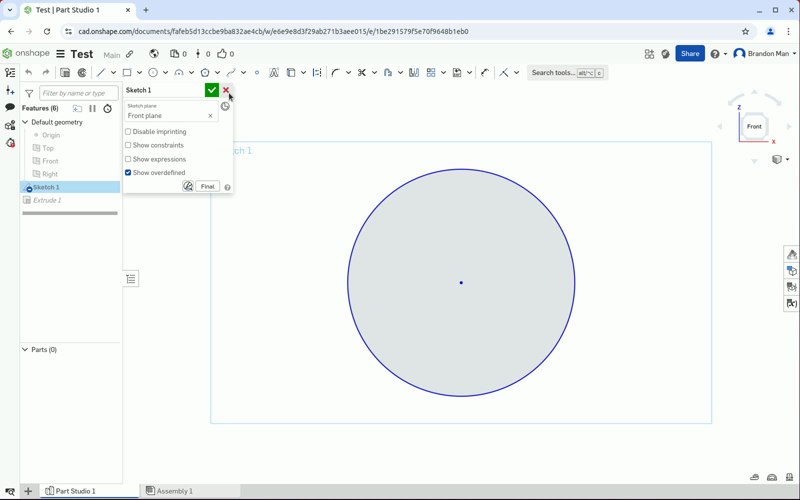
click(229, 92)
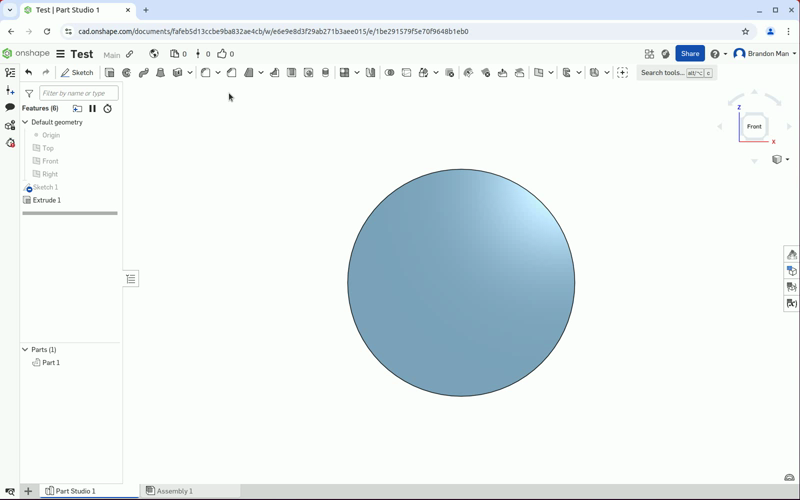
mouse_move(541, 75)
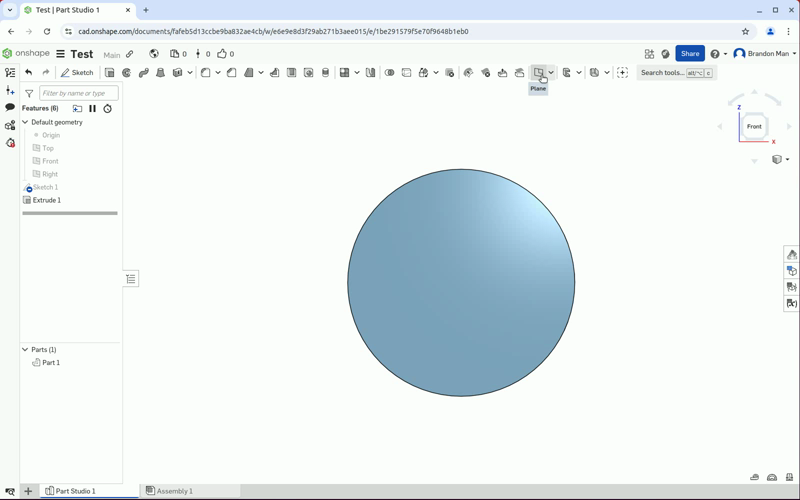
click(541, 75)
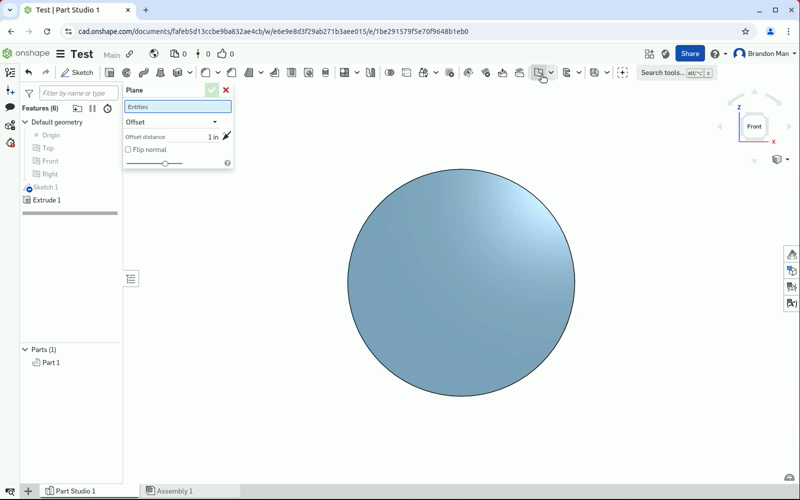
mouse_move(73, 163)
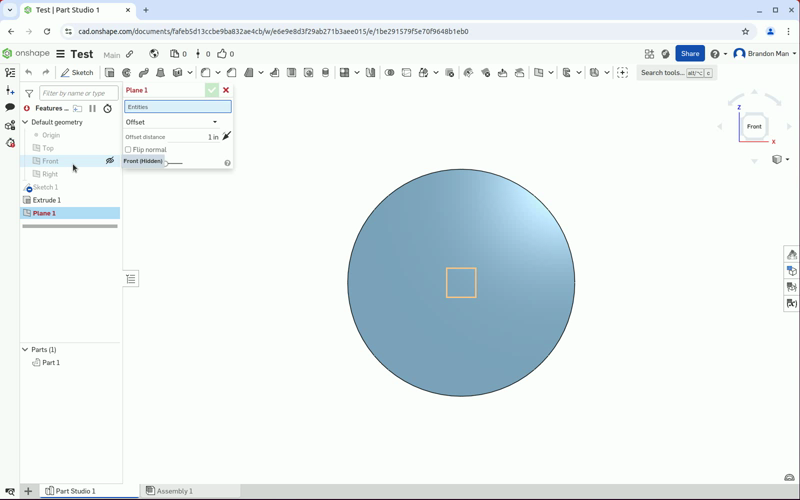
click(73, 163)
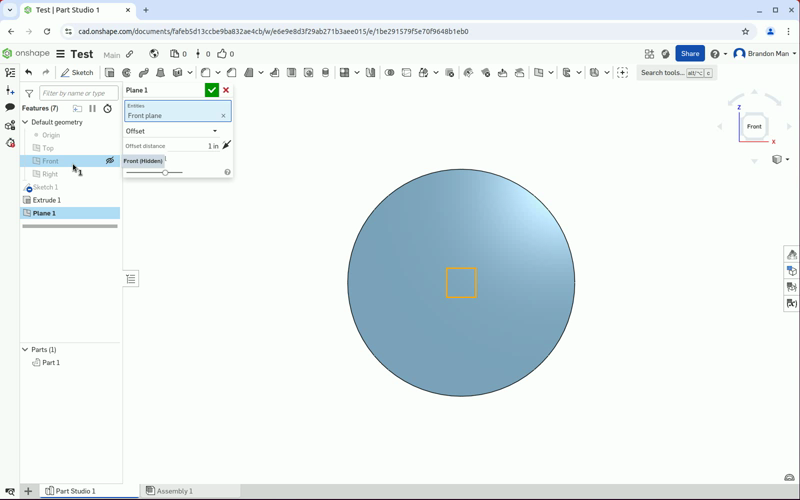
key(tab, 2)
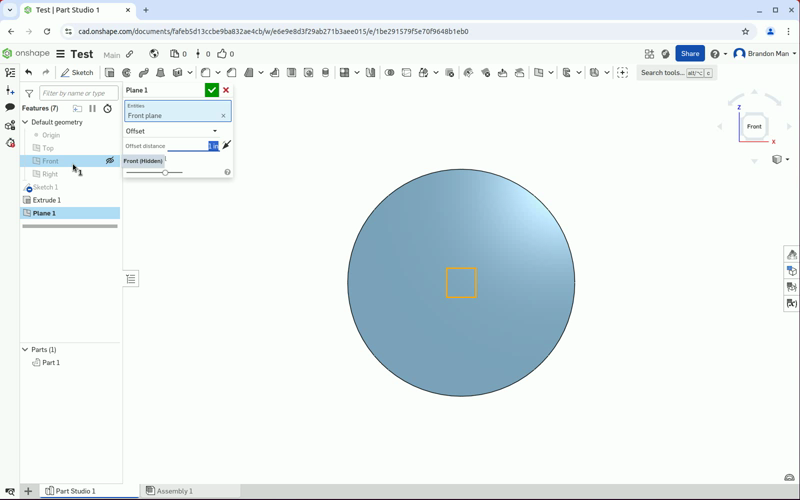
text(2.403)
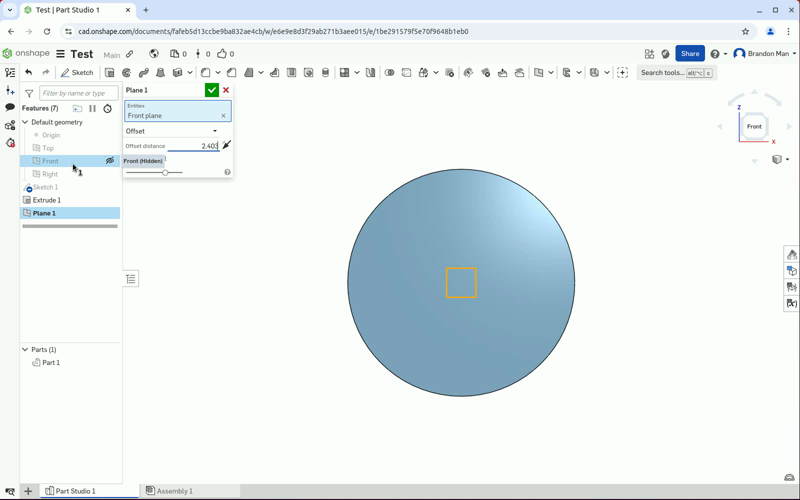
key(enter, 2)
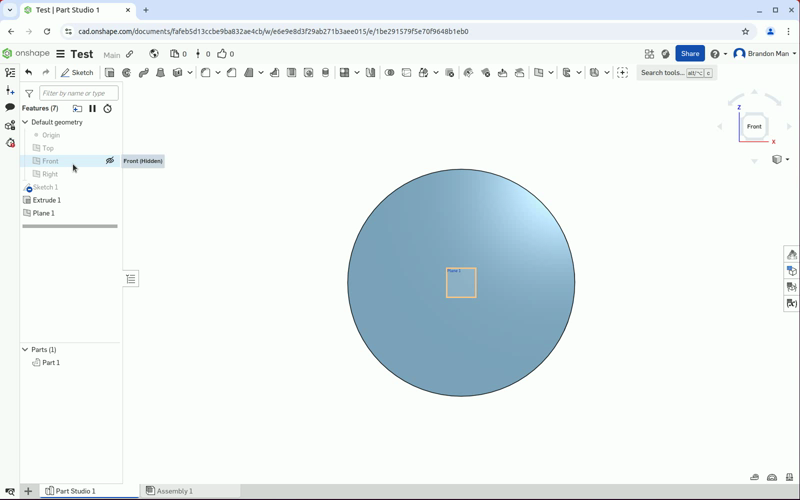
key(shift+s)
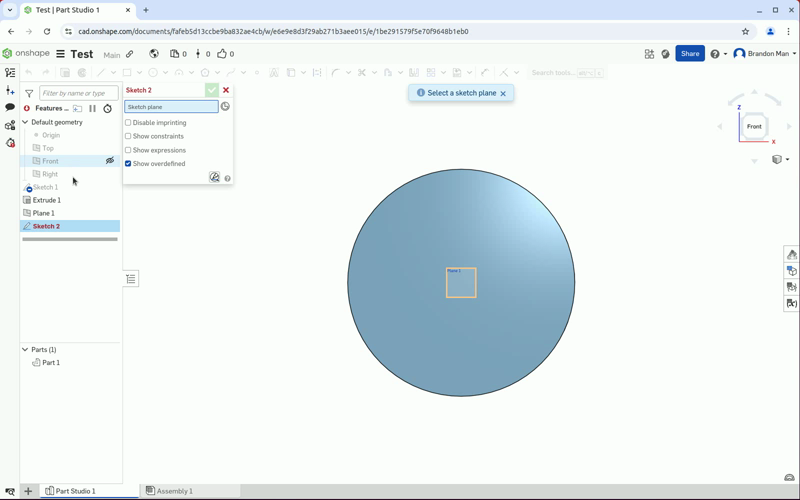
mouse_move(73, 215)
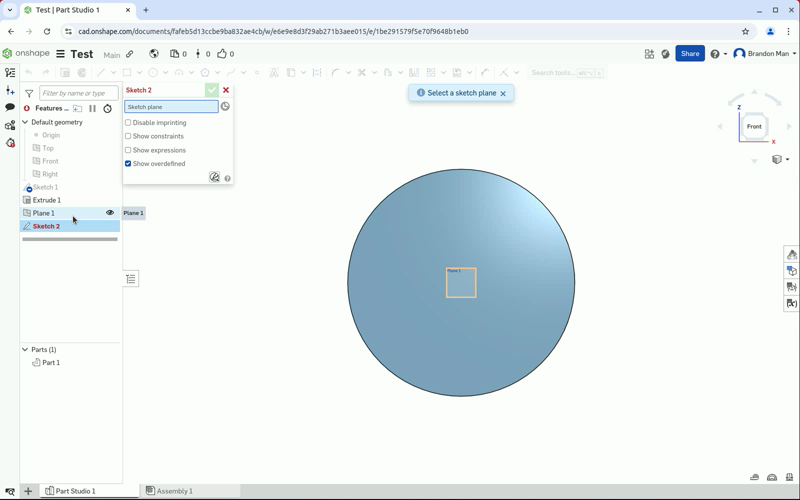
click(73, 215)
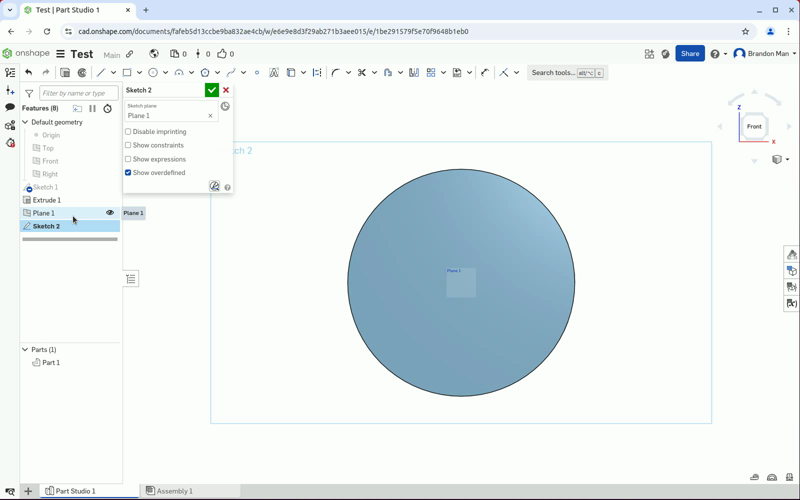
mouse_move(73, 352)
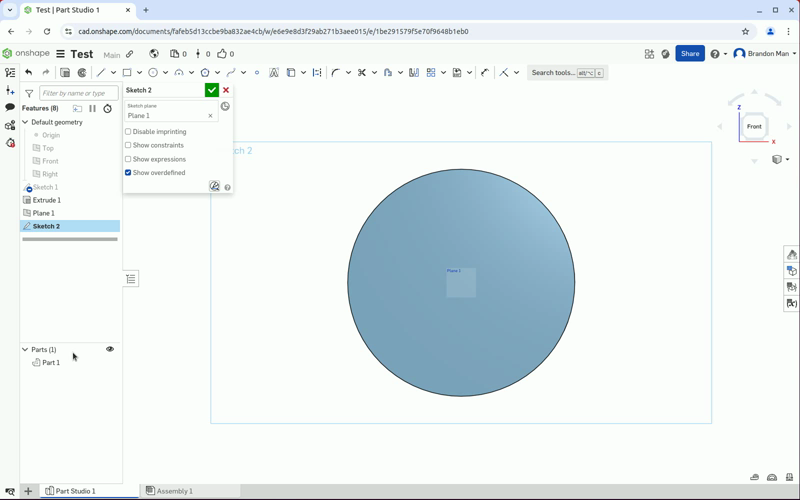
key(y)
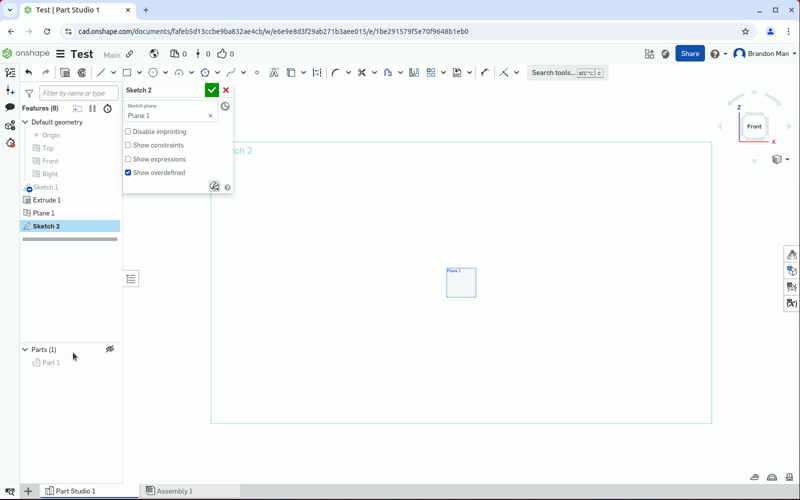
key(c)
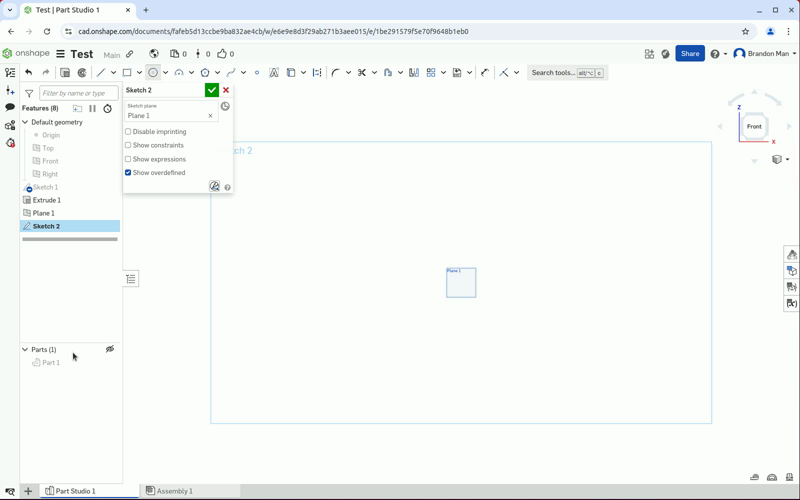
key_down(shift)
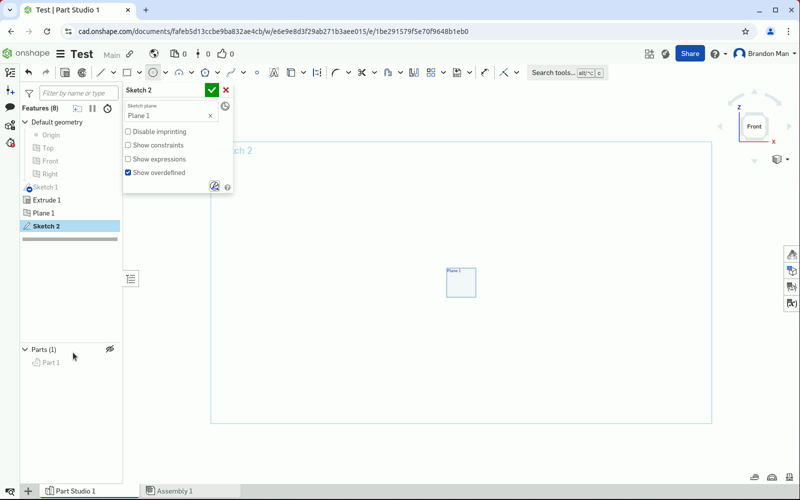
mouse_move(460, 198)
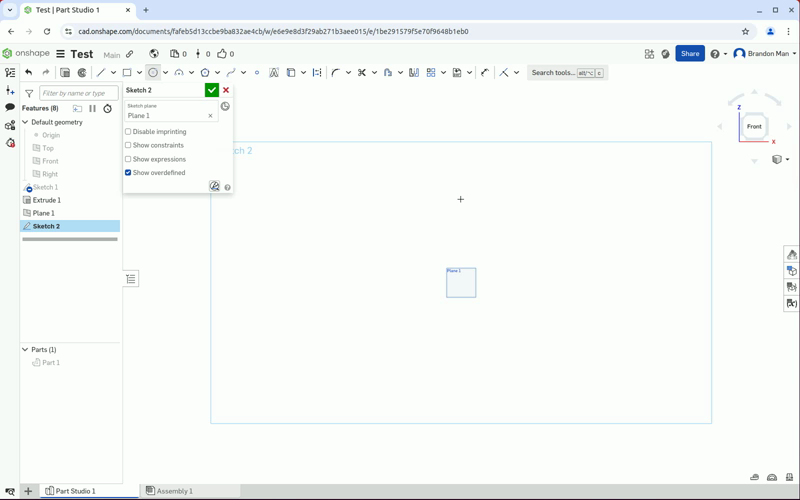
click(460, 198)
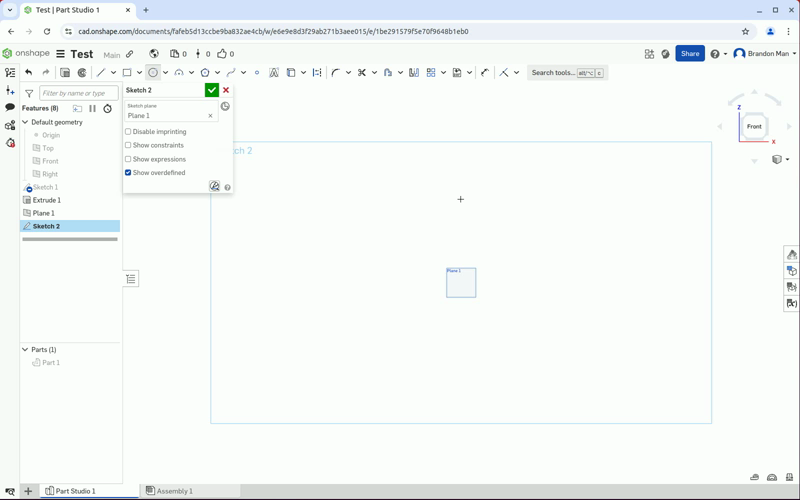
key_up(shift)
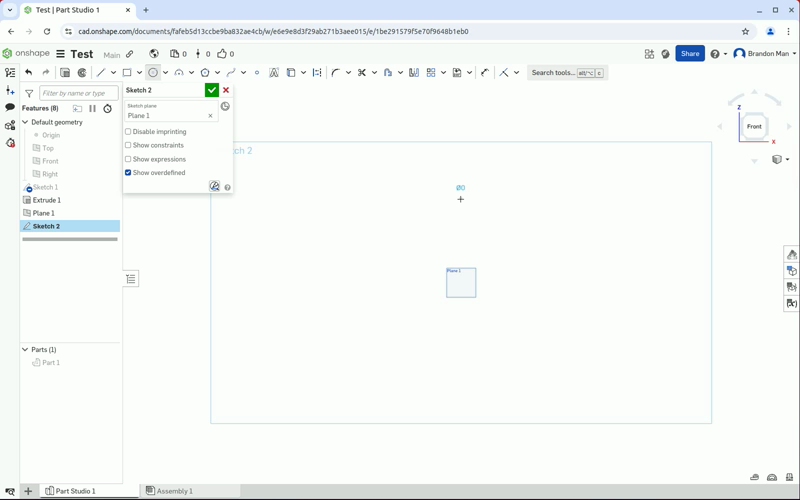
mouse_move(472, 198)
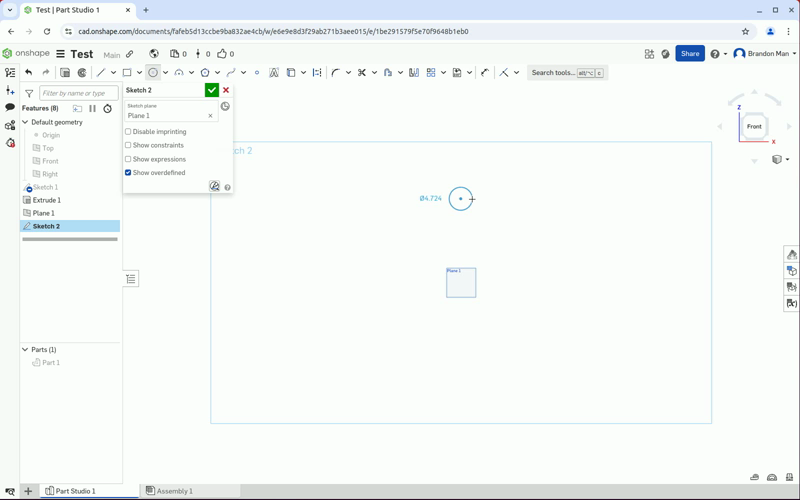
click(472, 198)
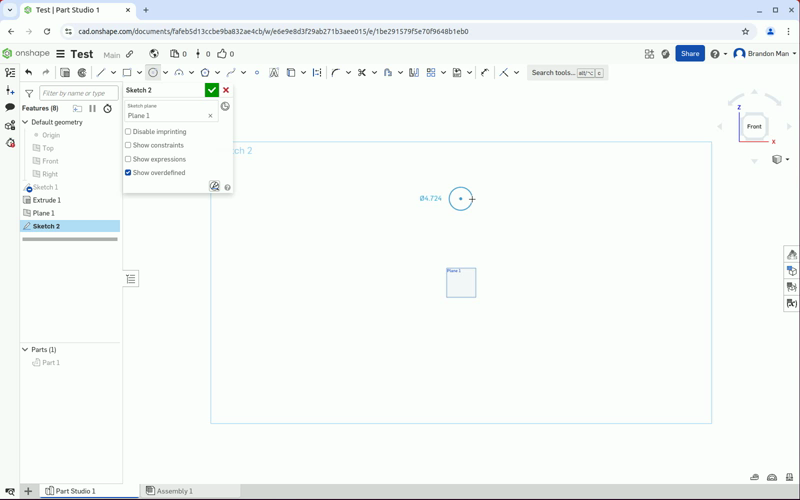
key(esc)
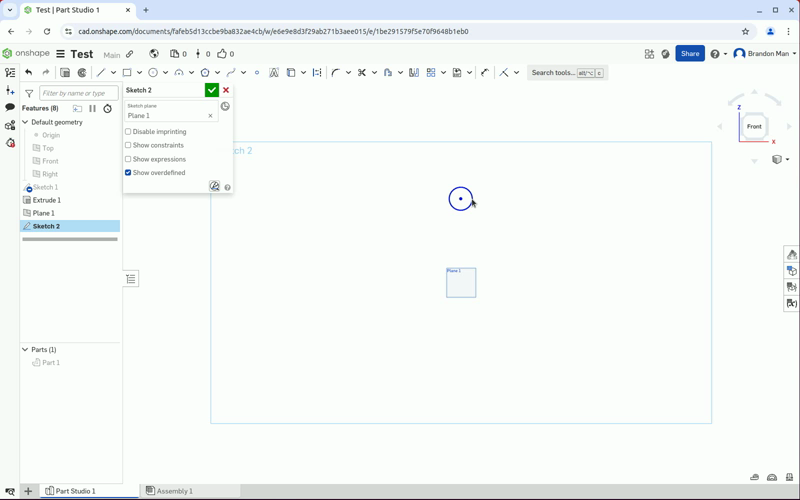
mouse_move(461, 195)
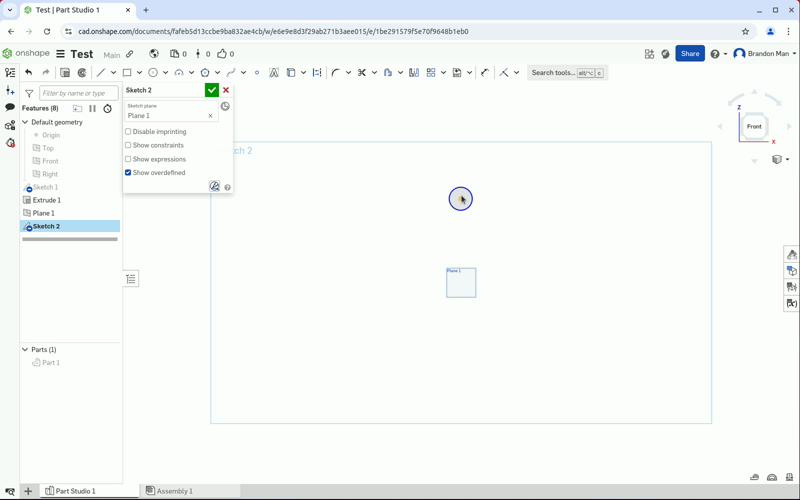
scroll(6)
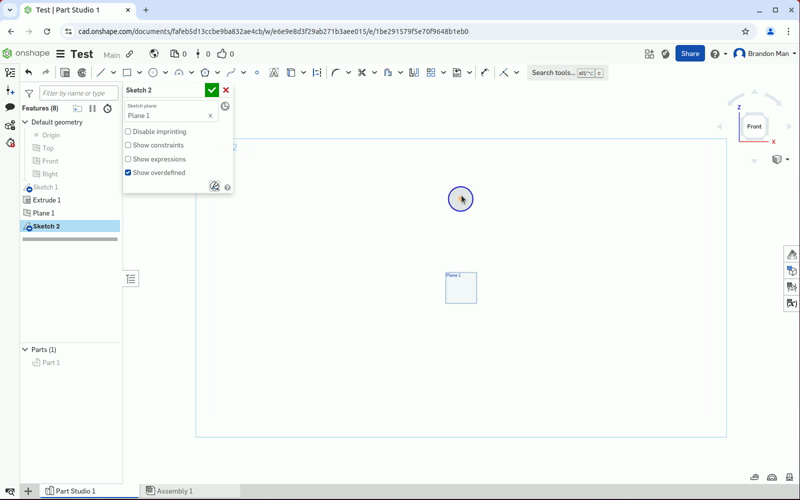
scroll(6)
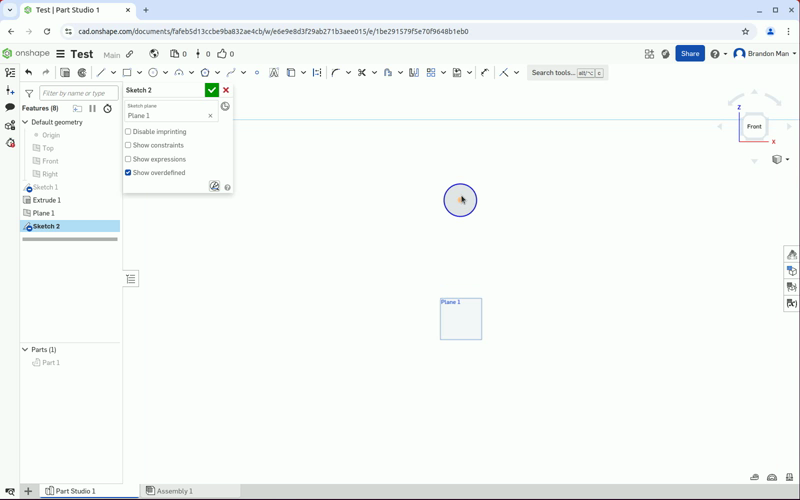
scroll(6)
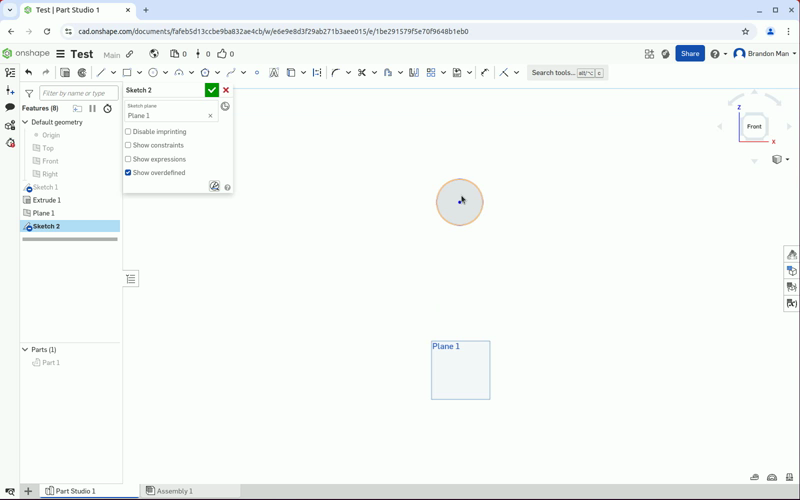
scroll(6)
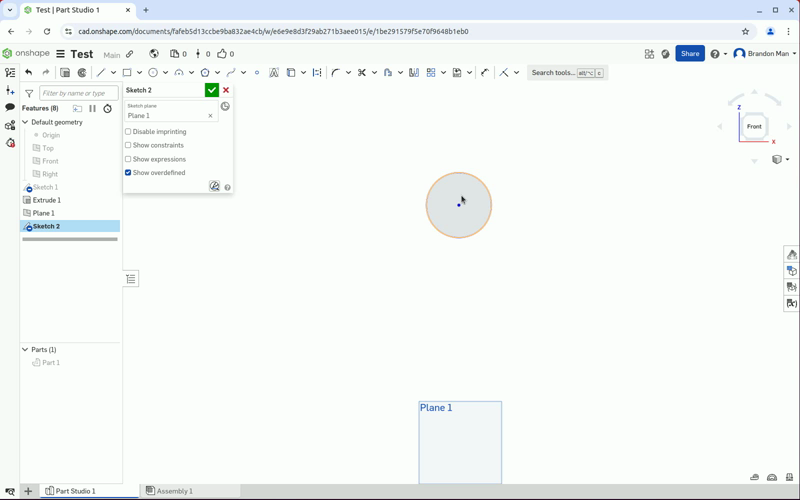
scroll(6)
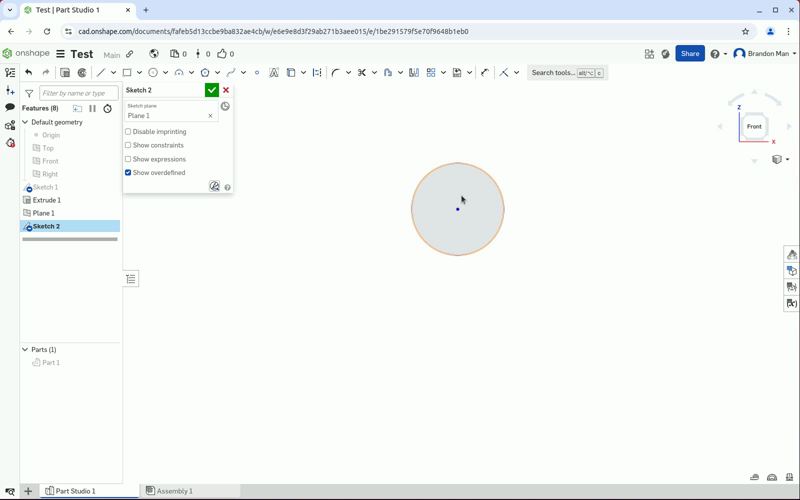
scroll(6)
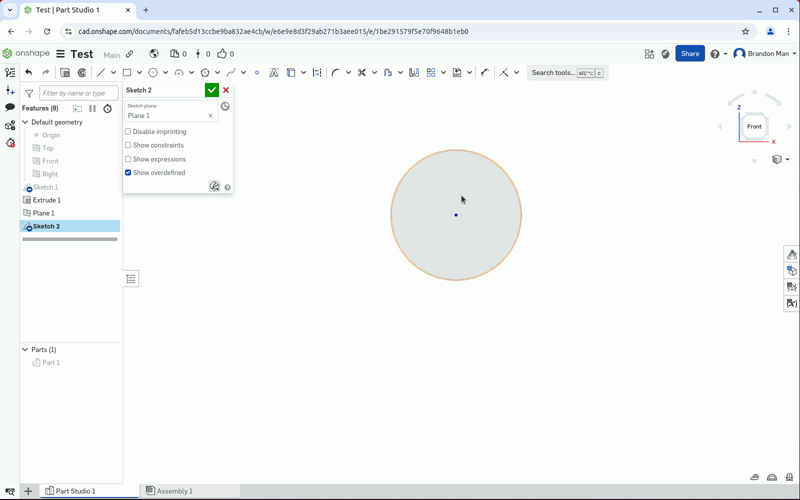
scroll(6)
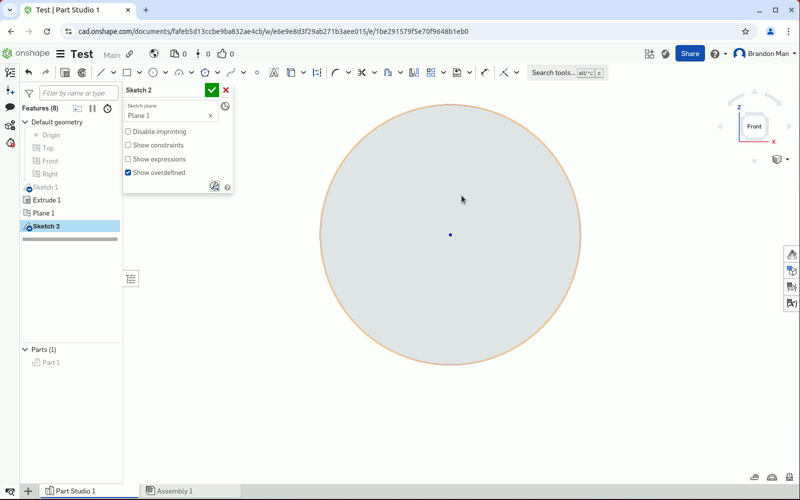
click(461, 195)
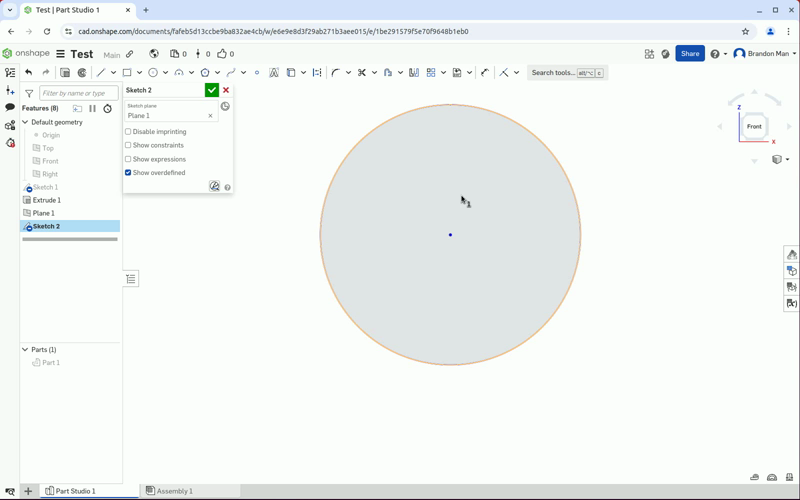
scroll(-6)
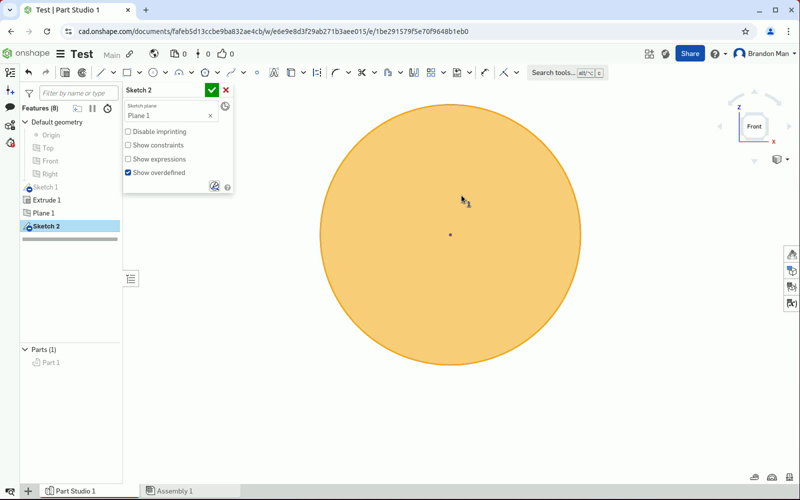
scroll(-6)
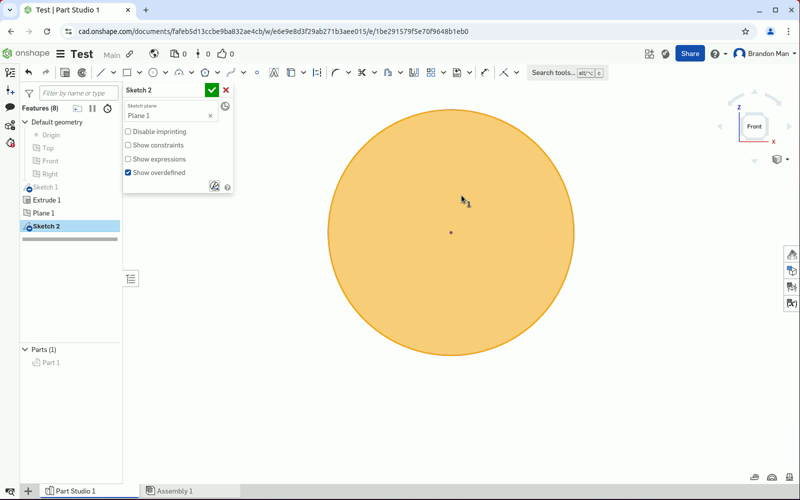
scroll(-6)
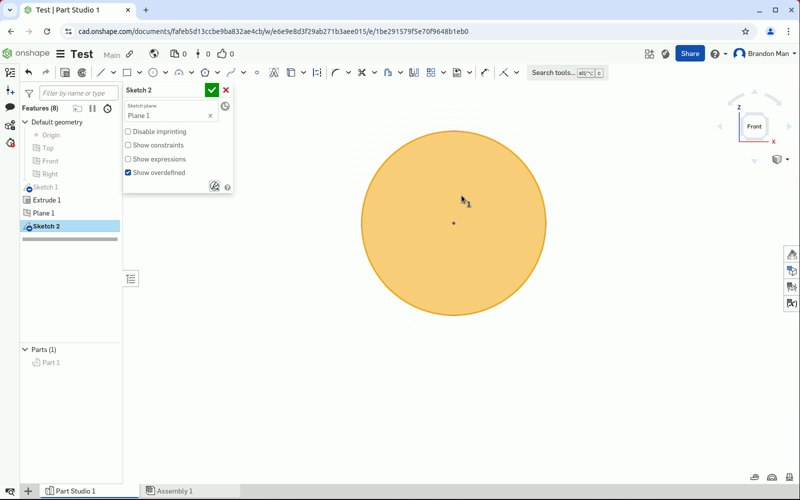
scroll(-6)
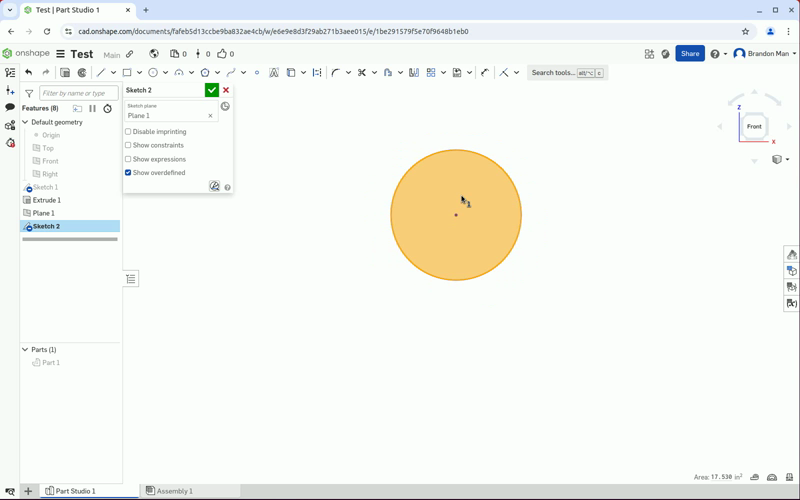
scroll(-6)
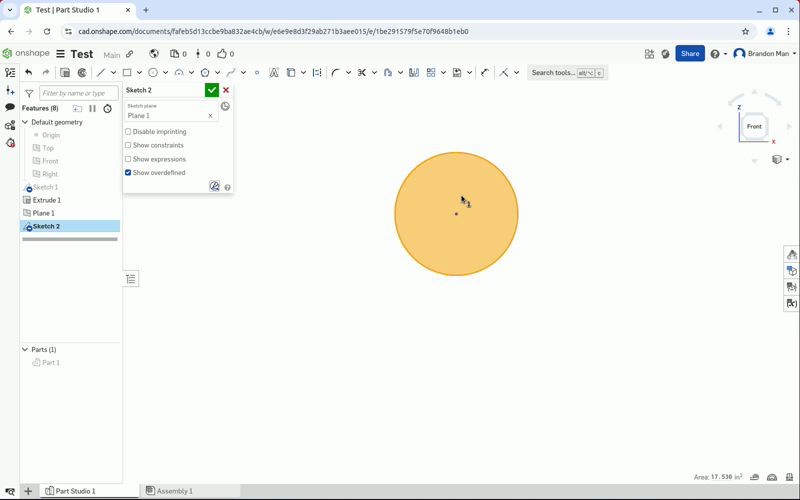
scroll(-6)
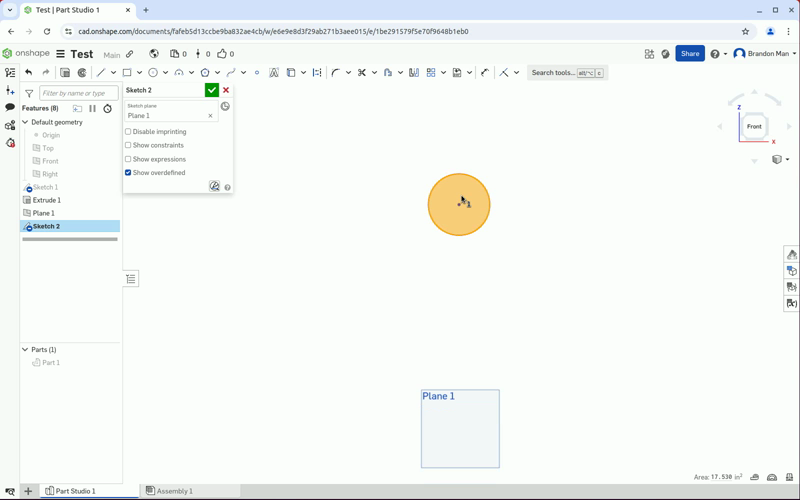
scroll(-6)
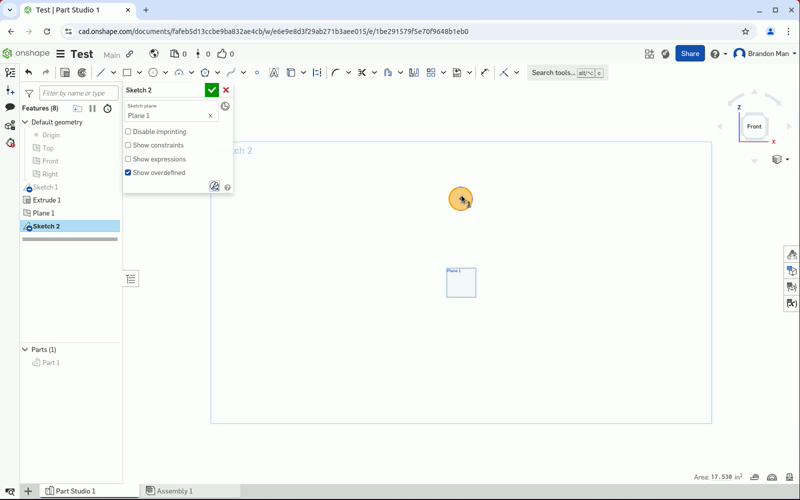
mouse_move(73, 352)
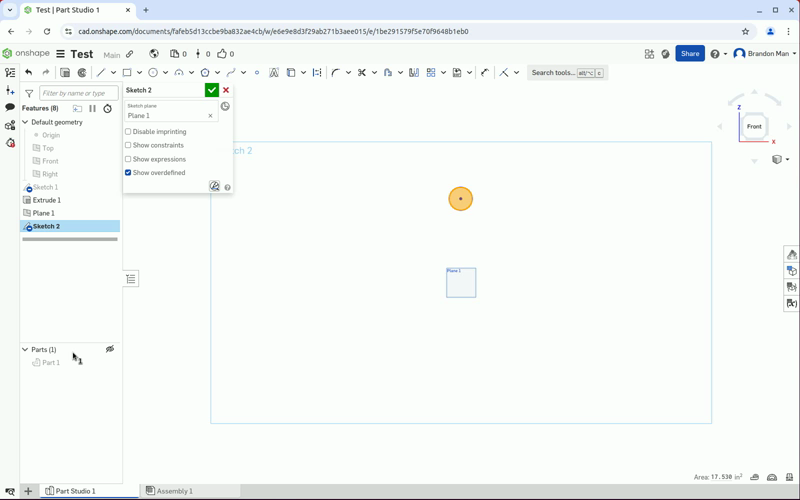
key(shift+y)
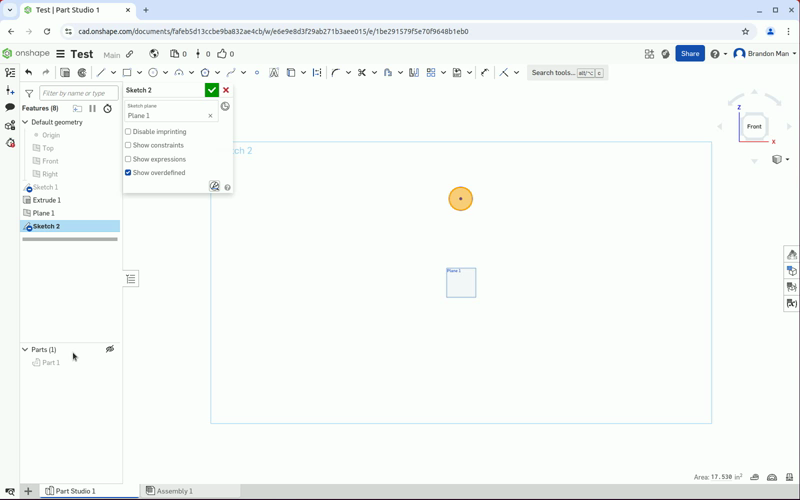
key(shift+e)
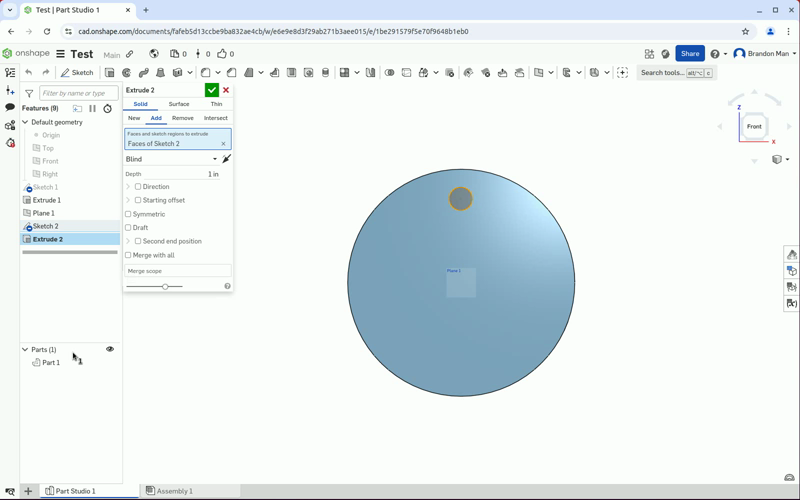
mouse_move(143, 106)
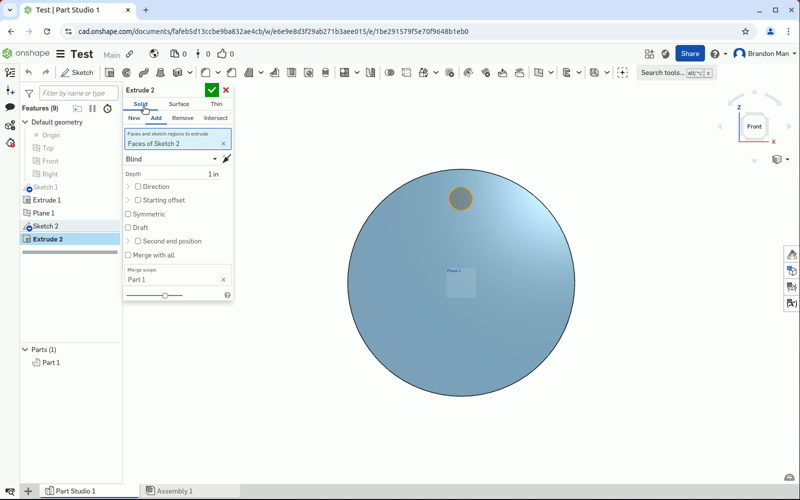
click(143, 106)
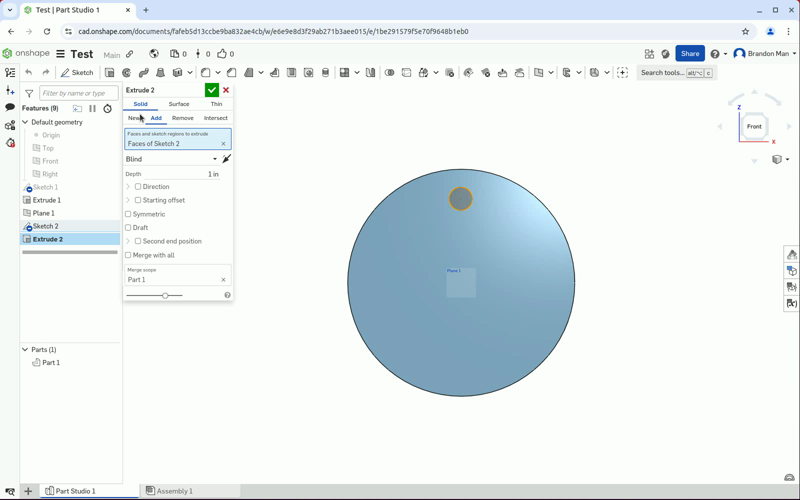
mouse_move(137, 120)
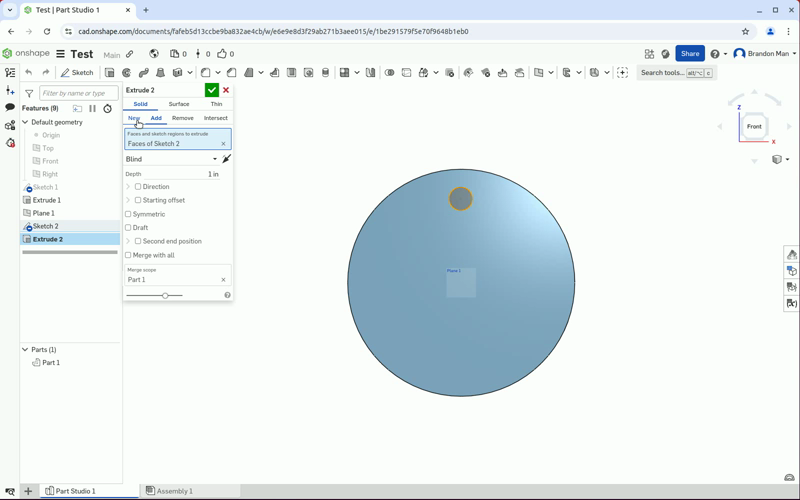
click(137, 120)
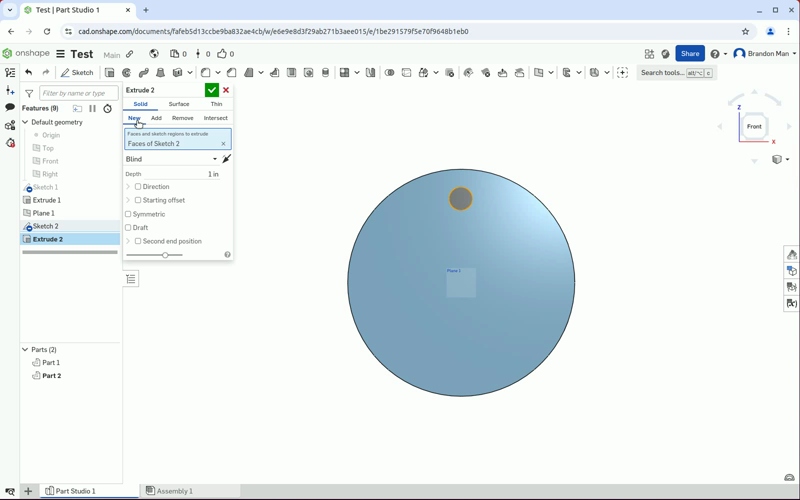
key(tab, 4)
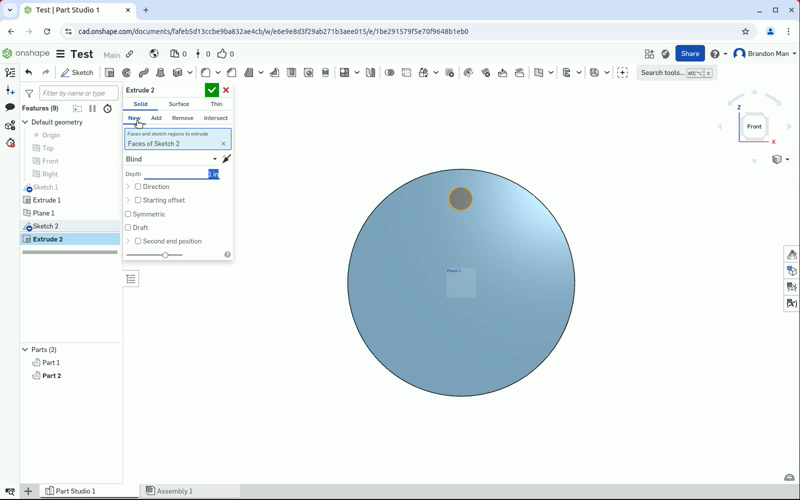
text(5.777)
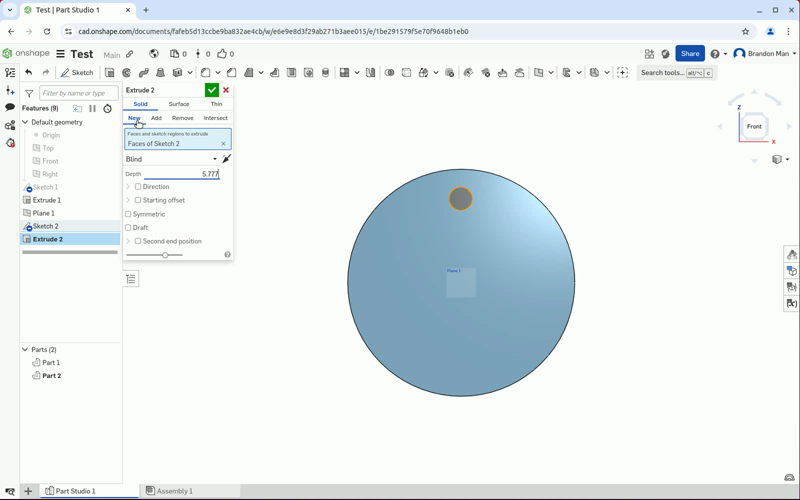
key(enter)
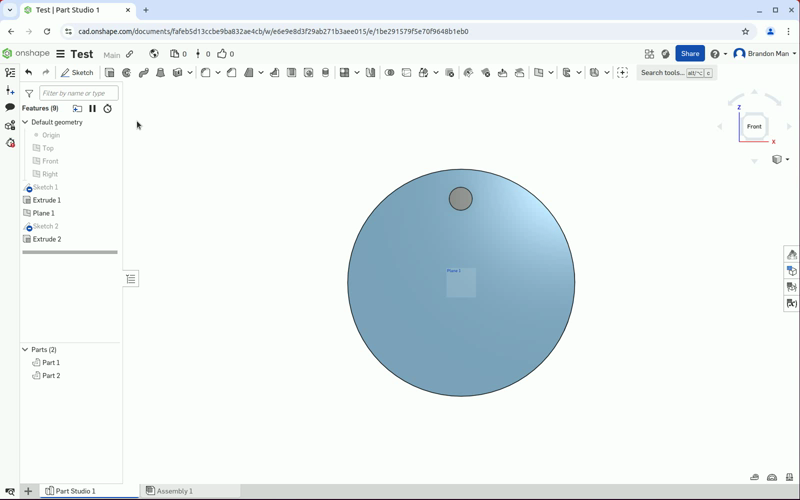
key(shift+h)
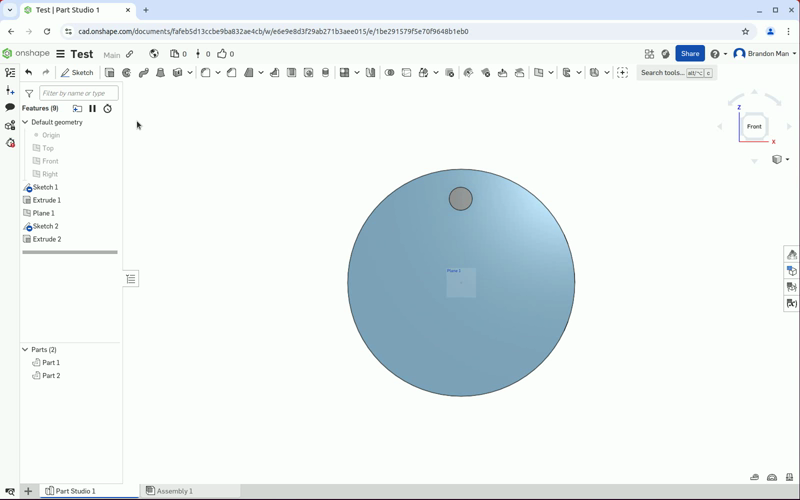
key(shift+h)
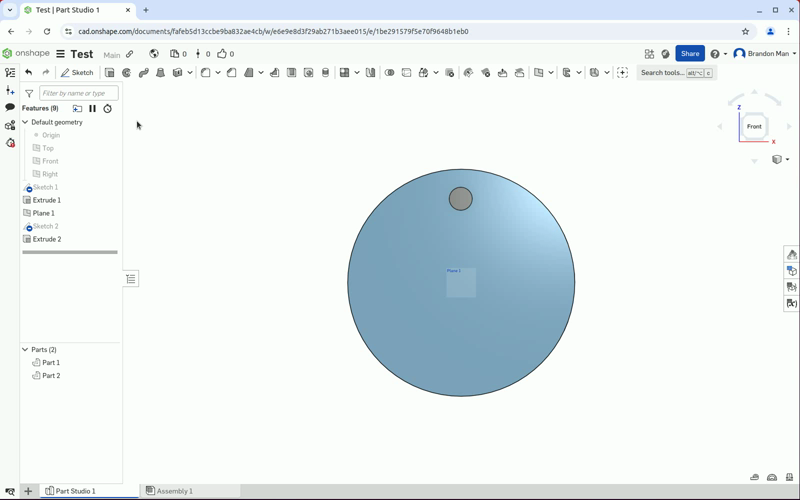
mouse_move(73, 189)
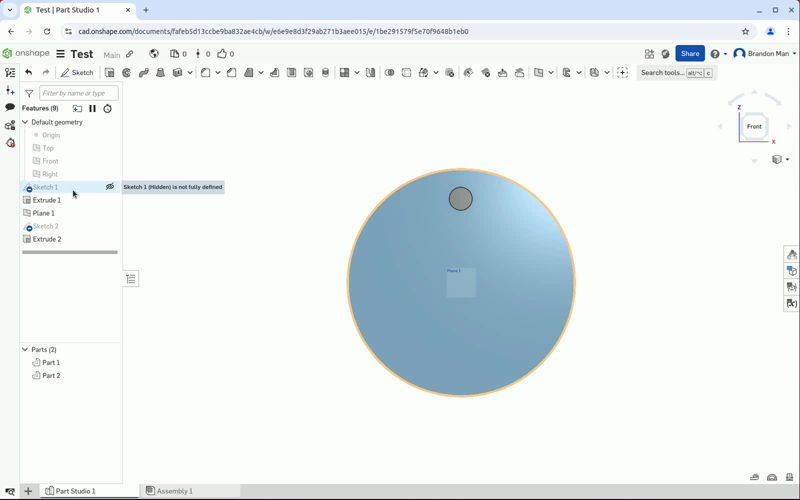
click(73, 189)
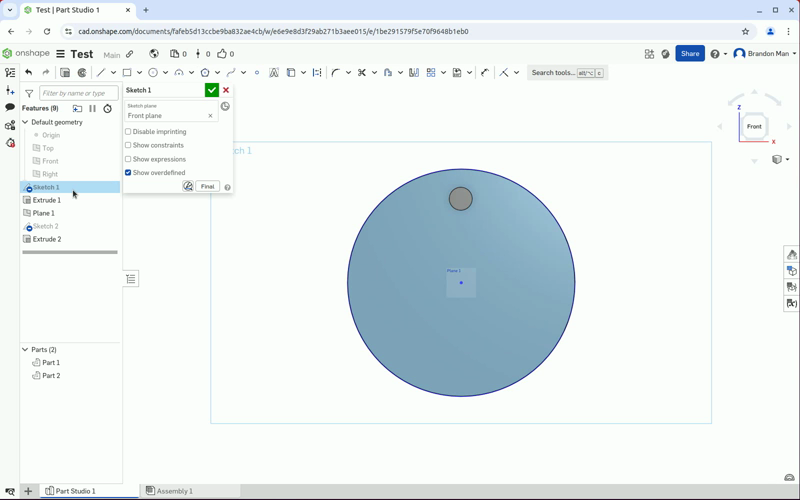
mouse_move(229, 92)
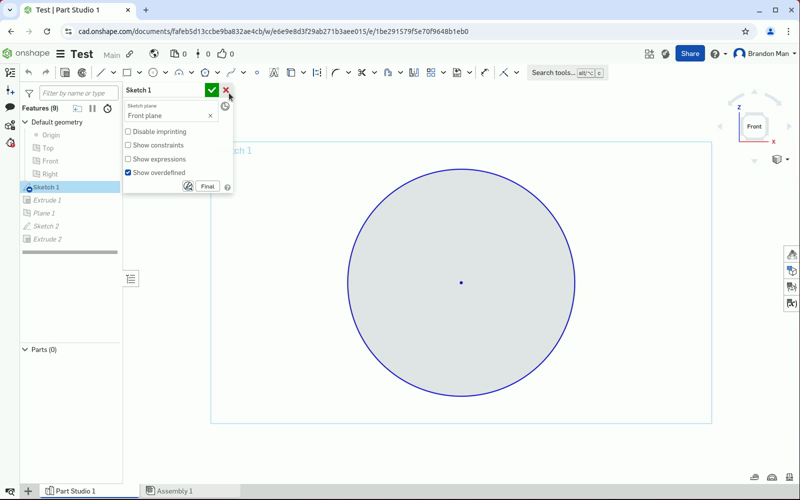
click(229, 92)
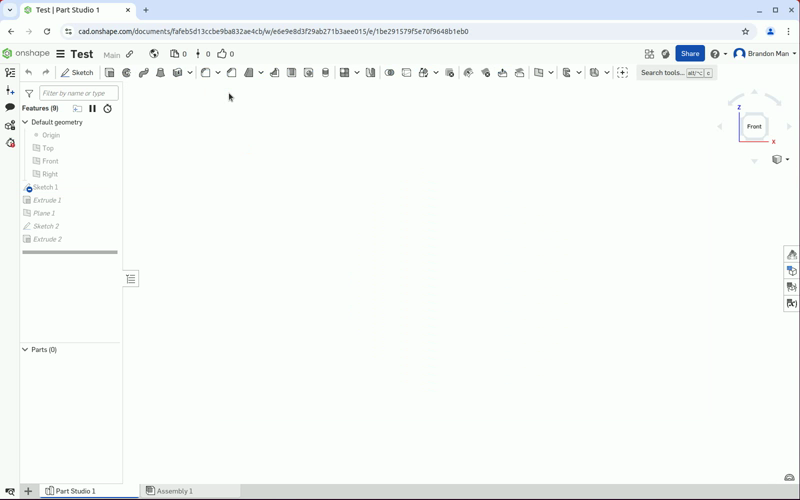
key(shift+s)
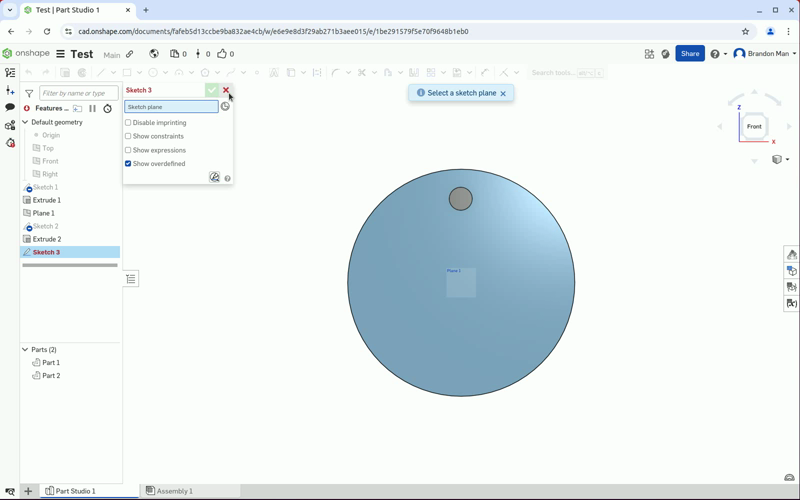
mouse_move(73, 215)
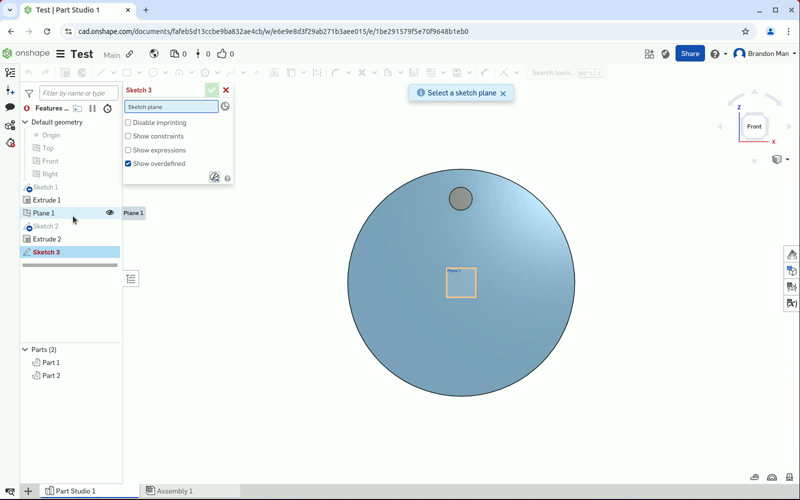
click(73, 215)
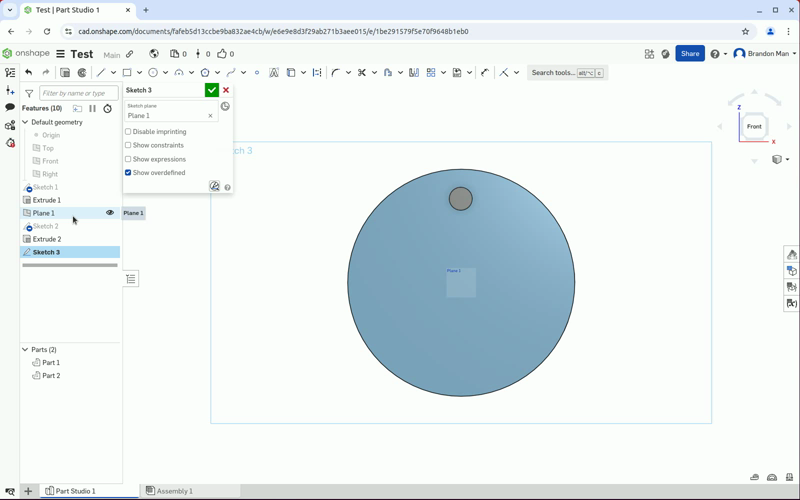
mouse_move(73, 352)
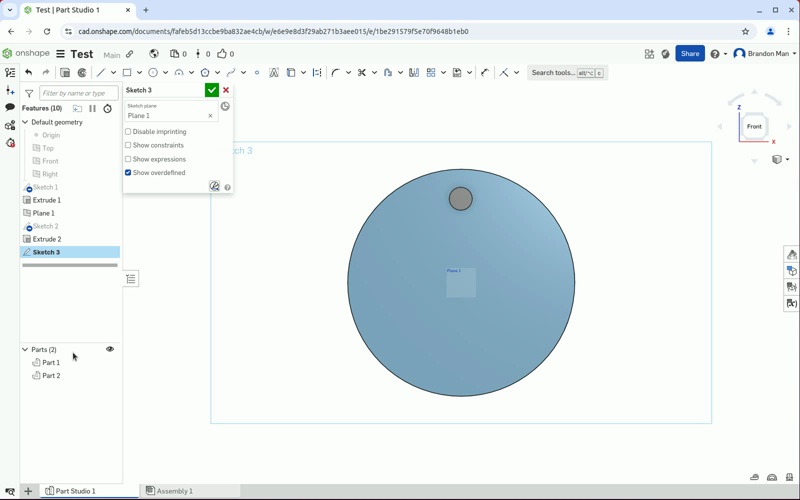
key(y)
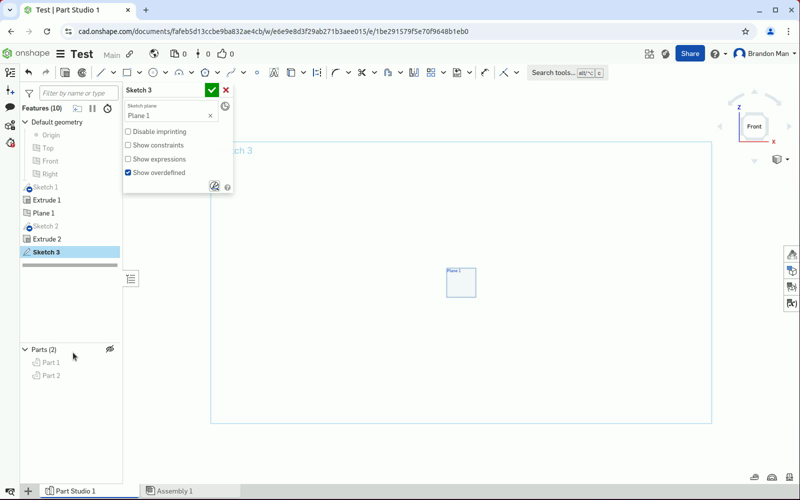
key(c)
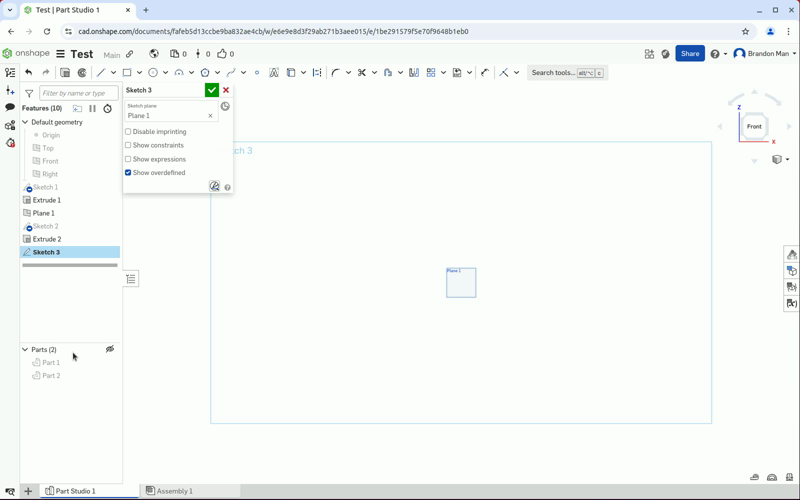
key_down(shift)
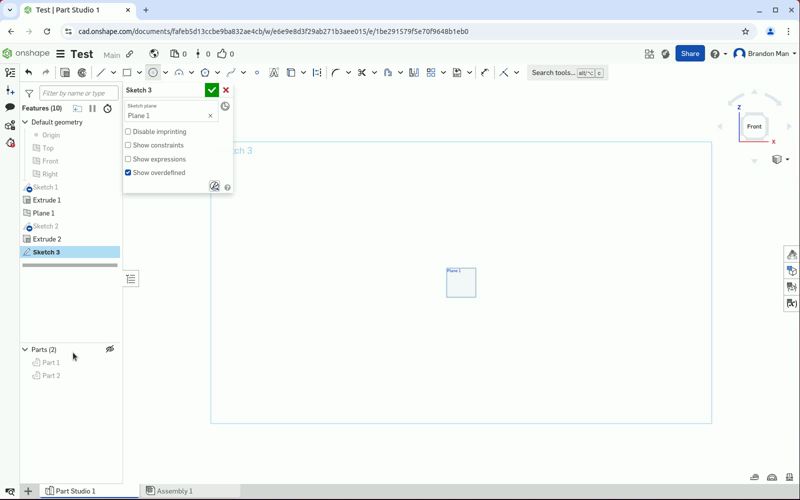
mouse_move(376, 282)
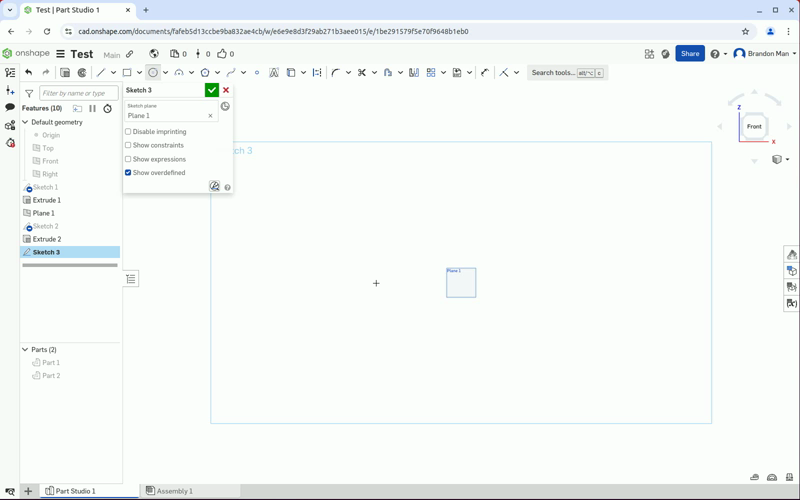
click(376, 282)
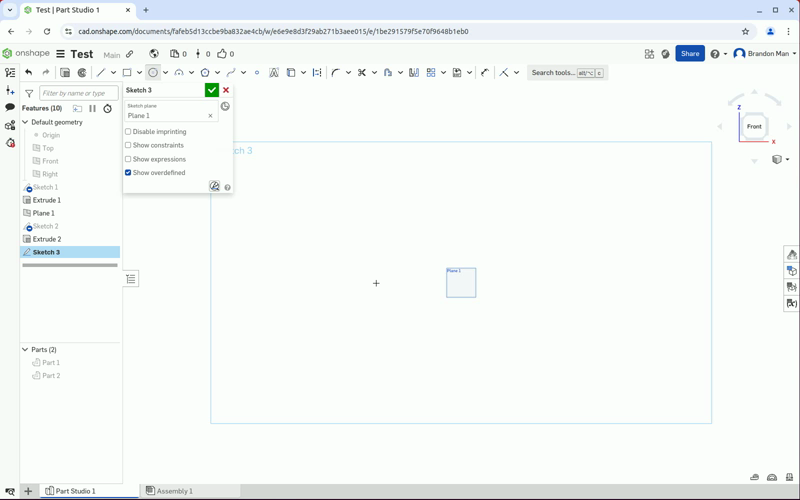
key_up(shift)
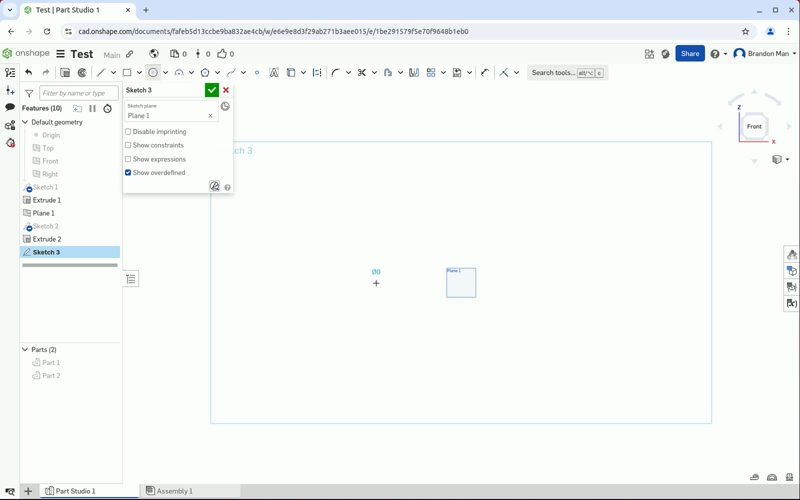
mouse_move(388, 282)
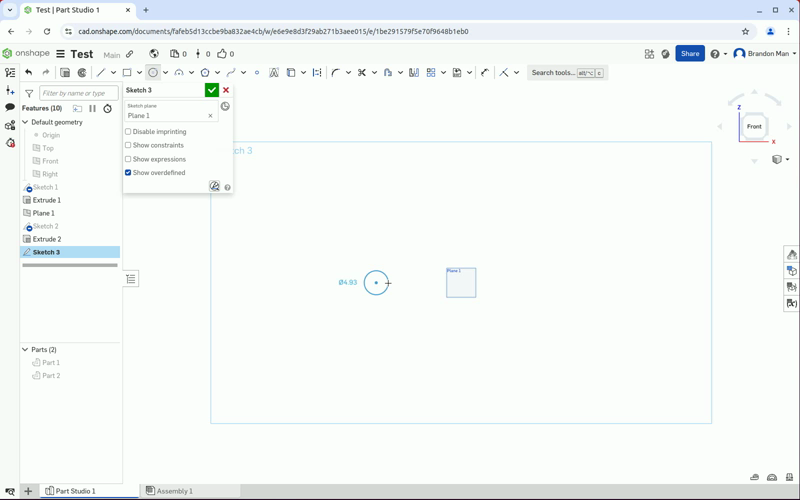
click(388, 282)
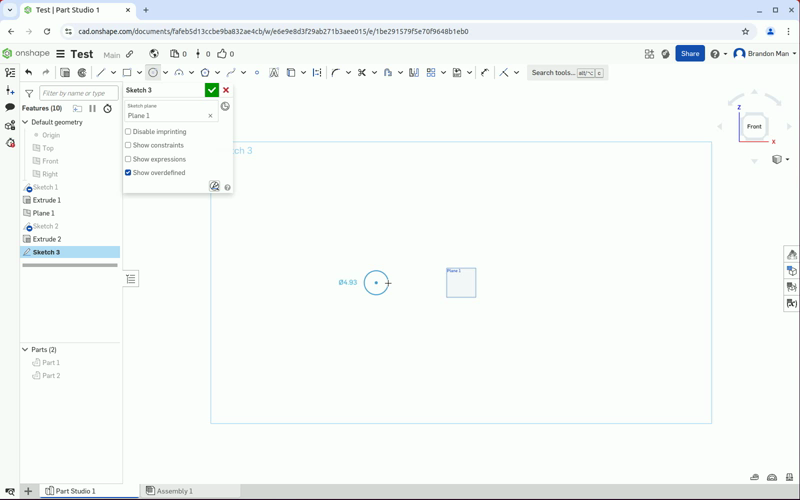
key(esc)
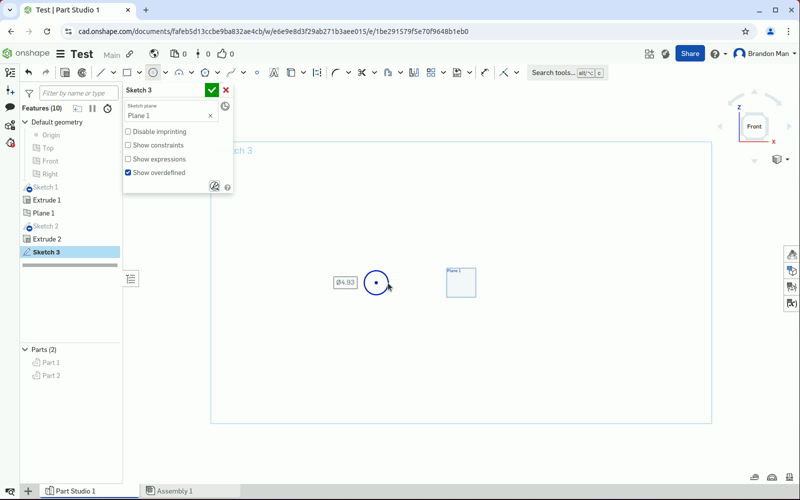
mouse_move(370, 279)
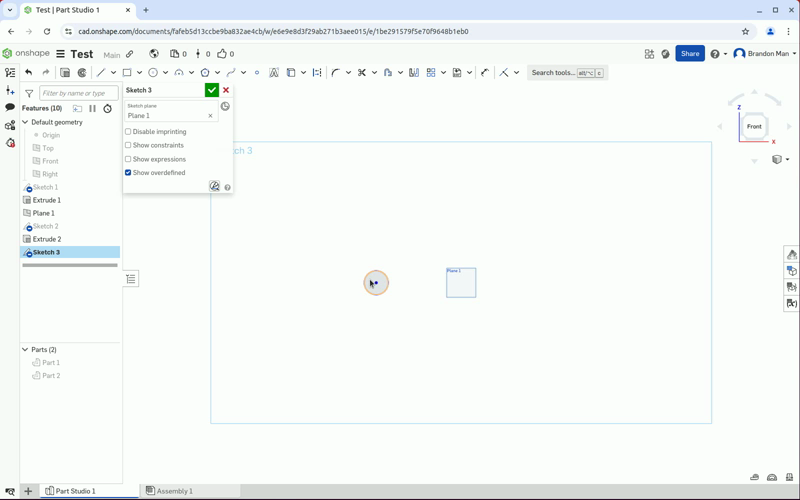
scroll(6)
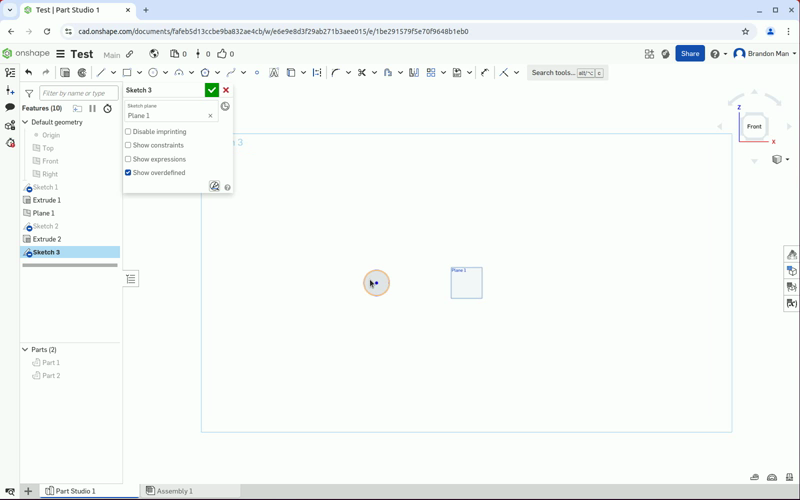
scroll(6)
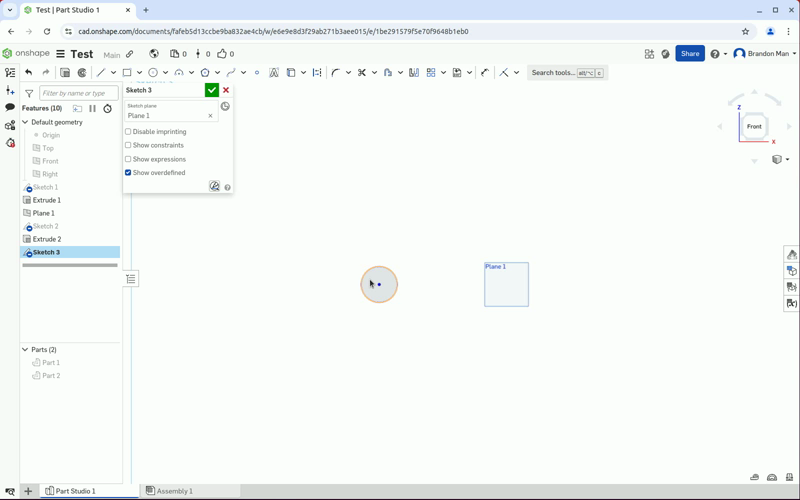
scroll(6)
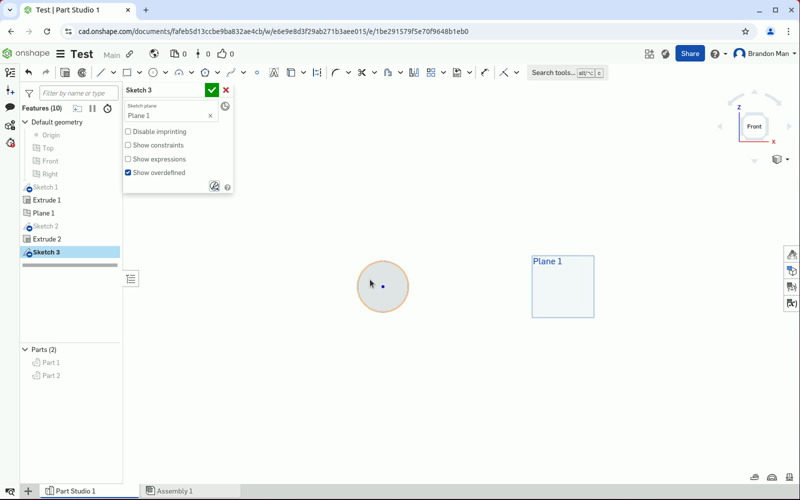
scroll(6)
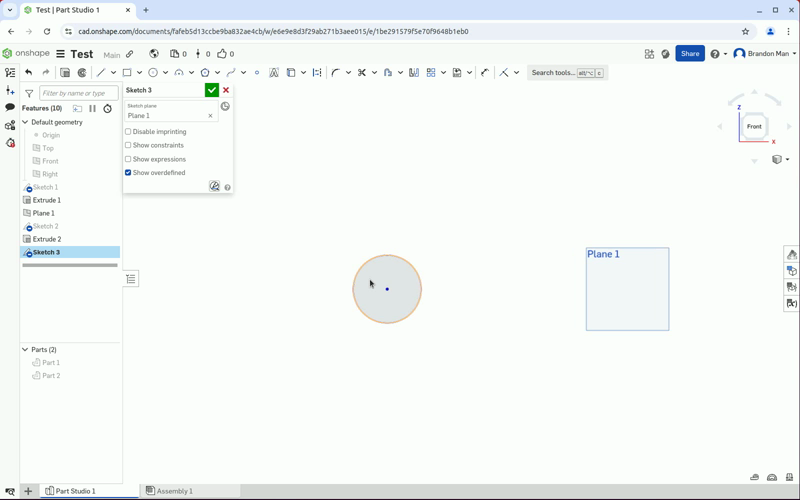
scroll(6)
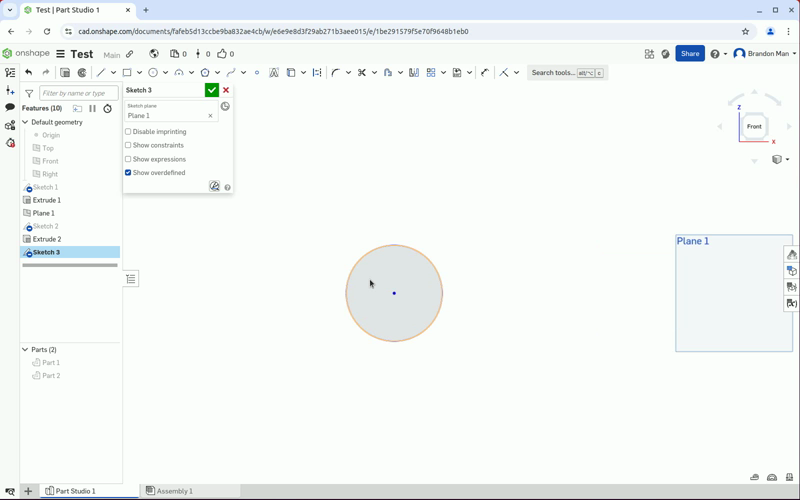
scroll(6)
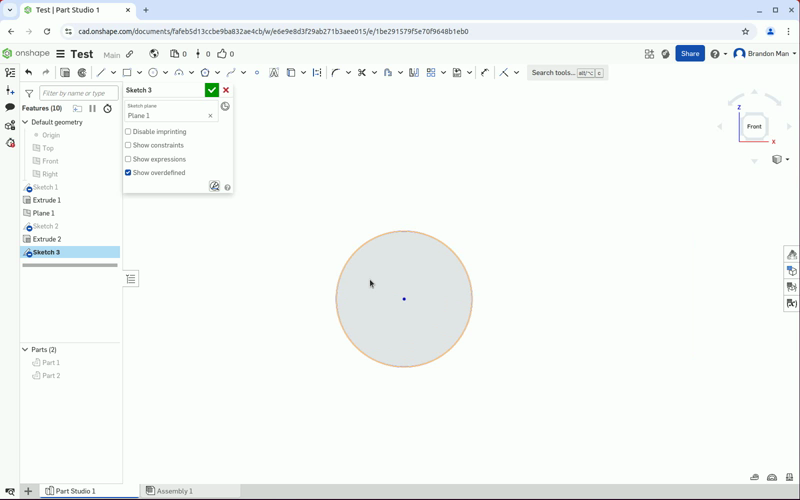
scroll(6)
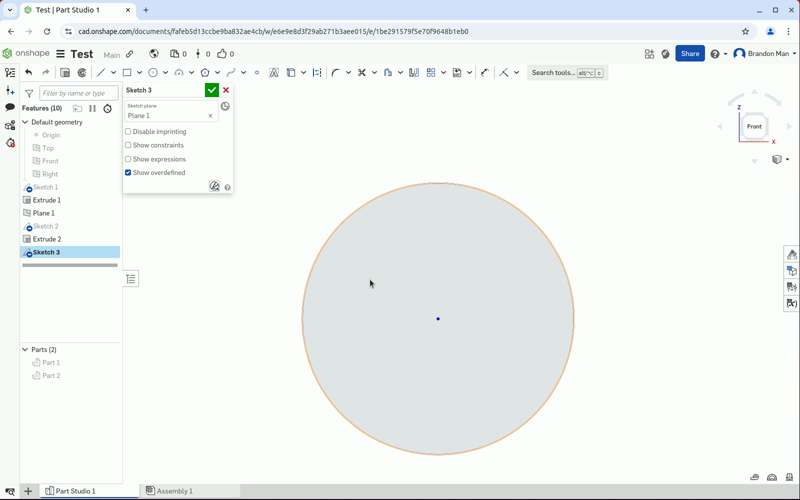
click(370, 279)
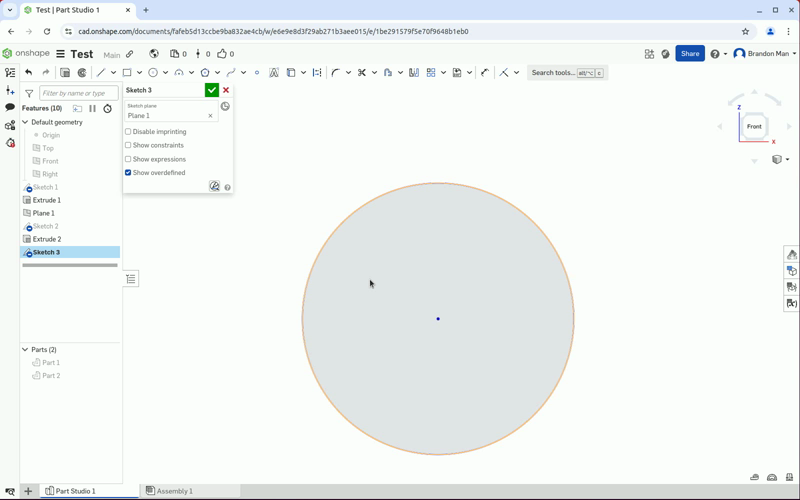
scroll(-6)
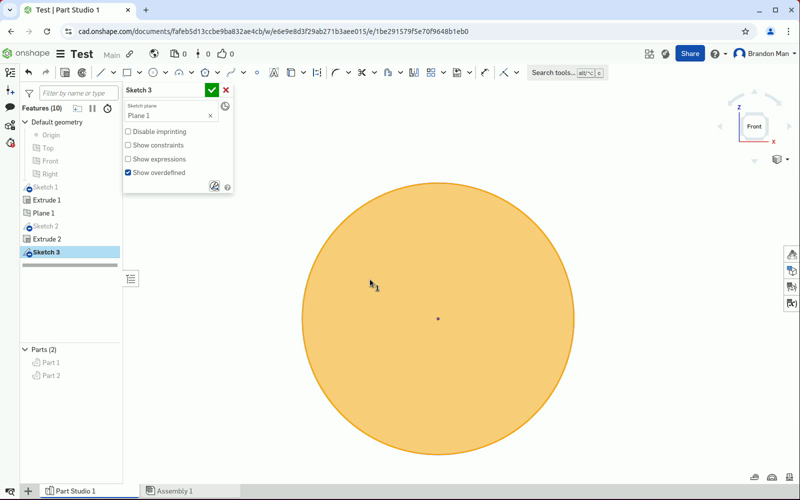
scroll(-6)
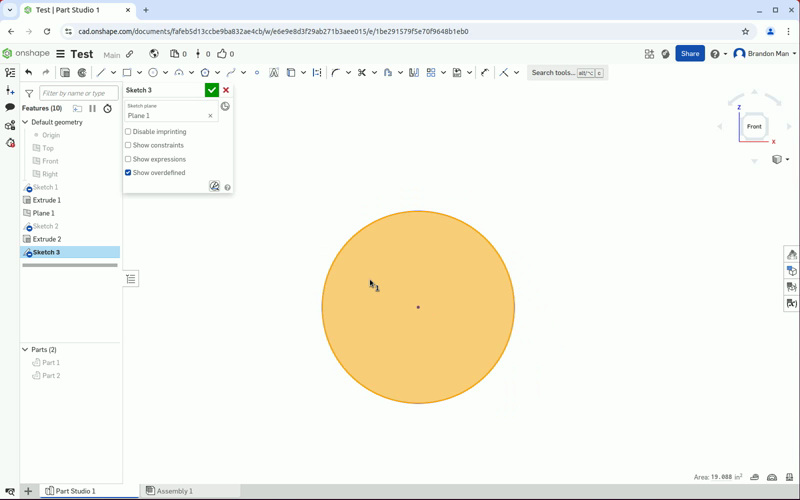
scroll(-6)
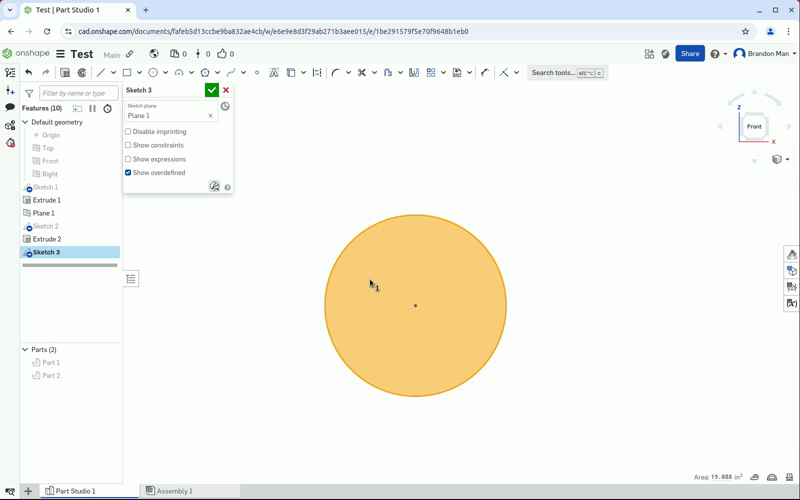
scroll(-6)
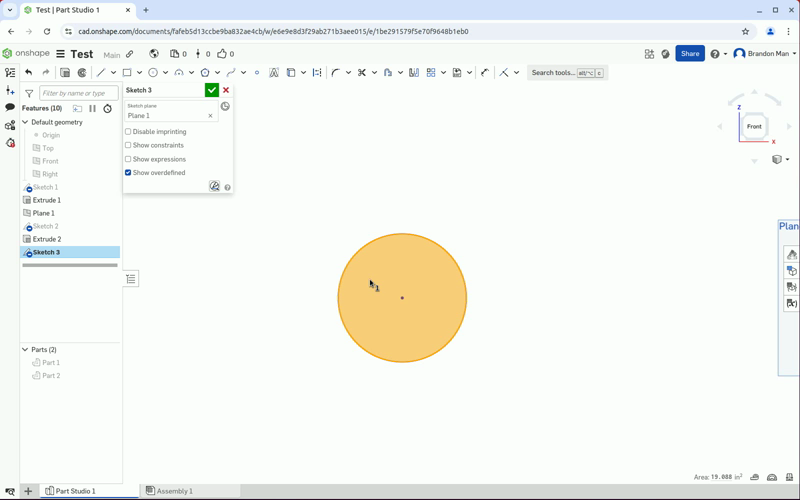
scroll(-6)
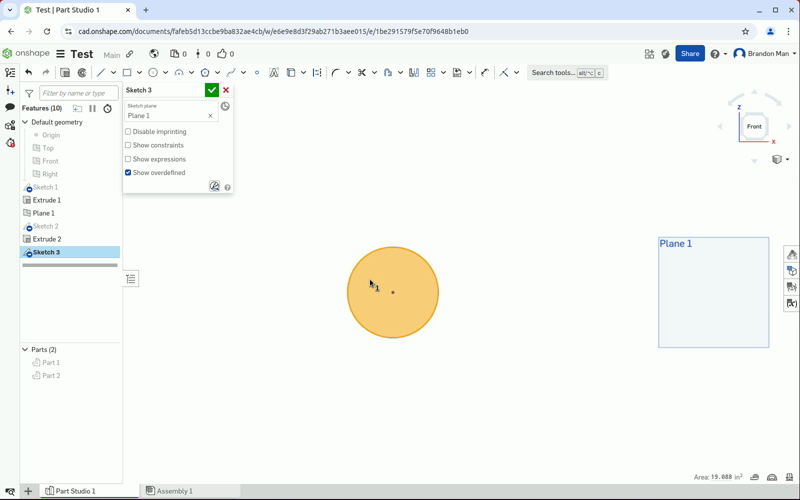
scroll(-6)
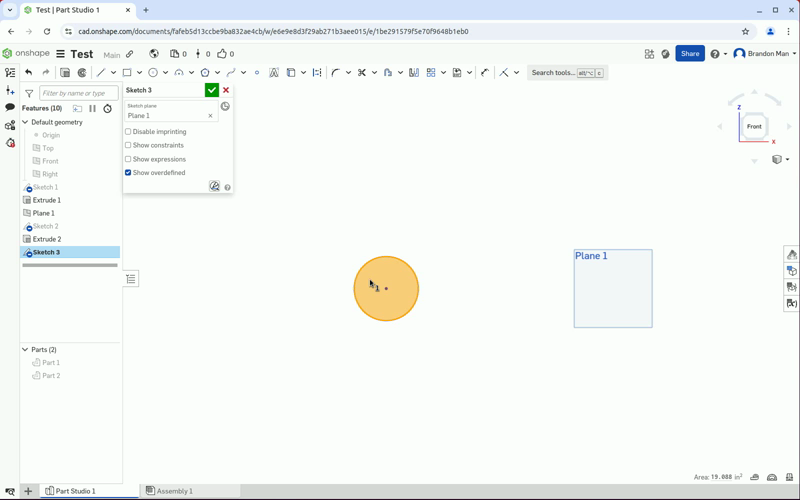
scroll(-6)
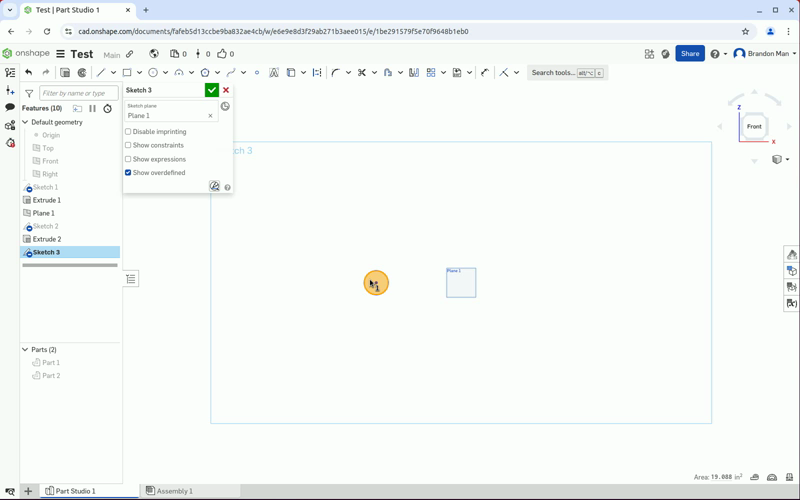
mouse_move(73, 352)
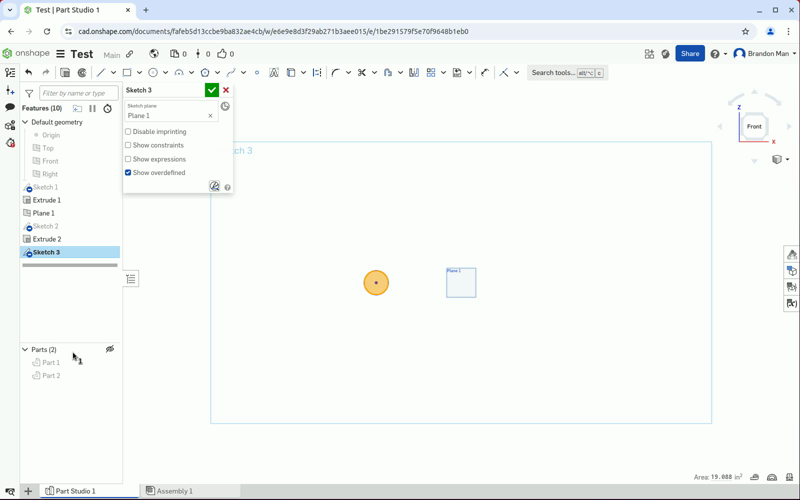
key(shift+y)
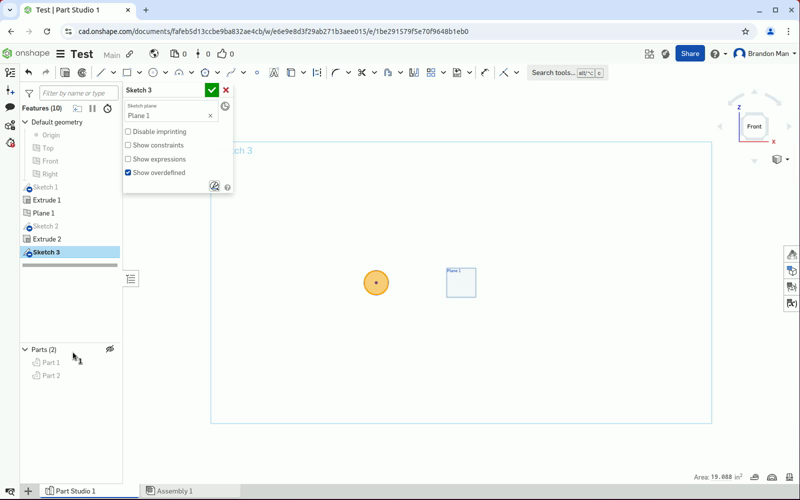
key(shift+e)
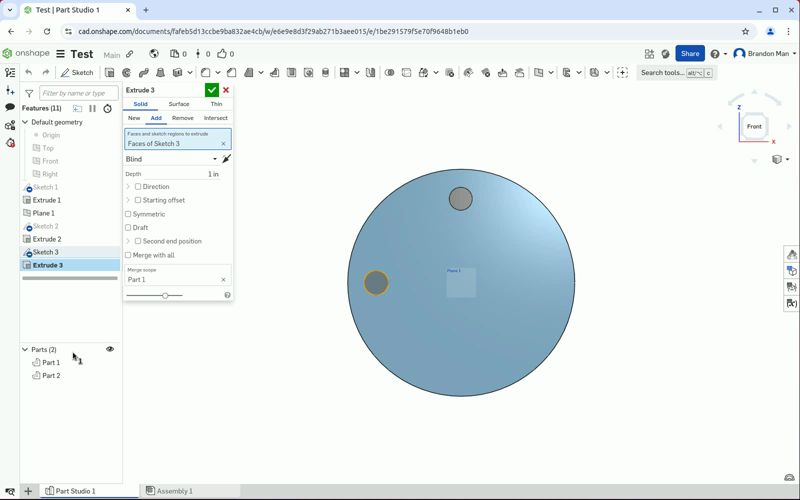
mouse_move(143, 106)
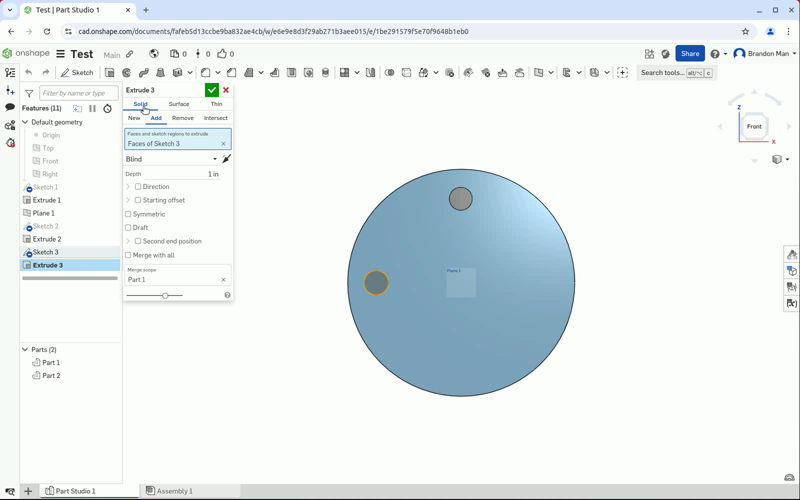
click(143, 106)
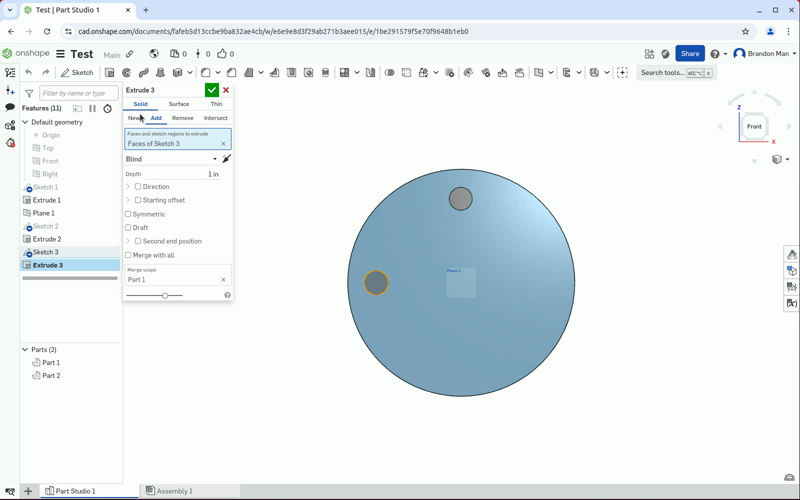
mouse_move(137, 120)
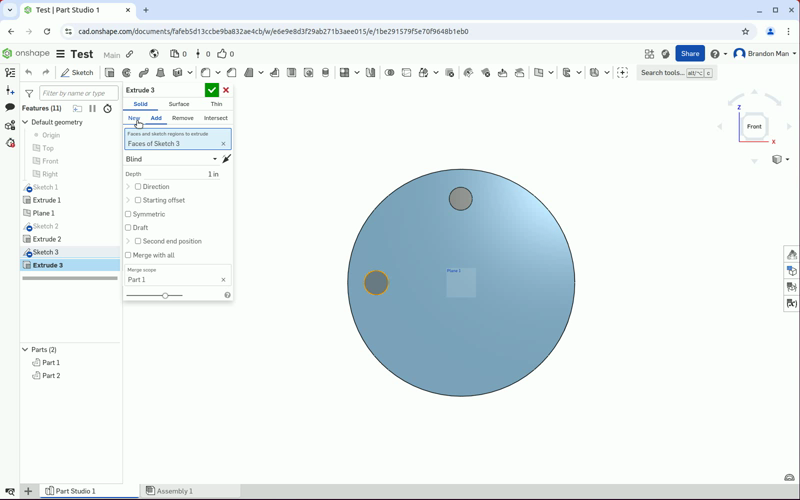
click(137, 120)
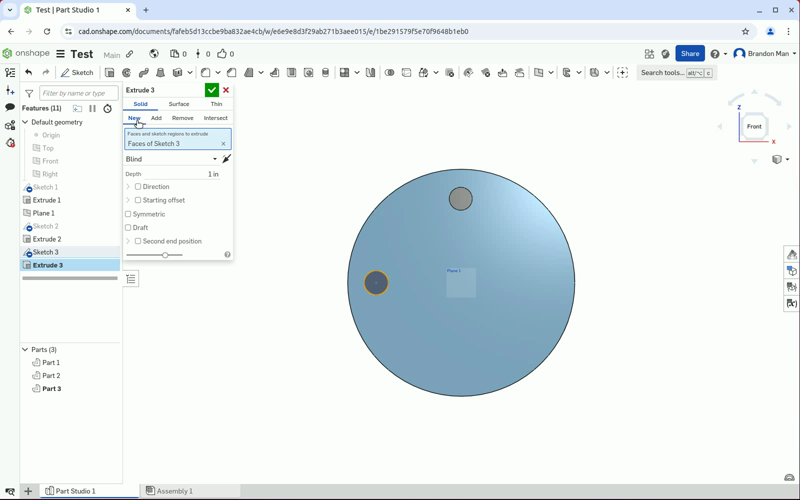
key(tab, 4)
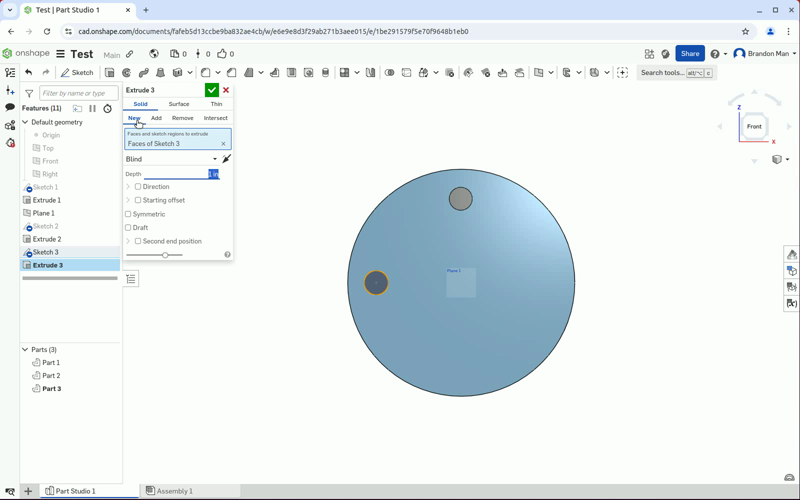
text(5.777)
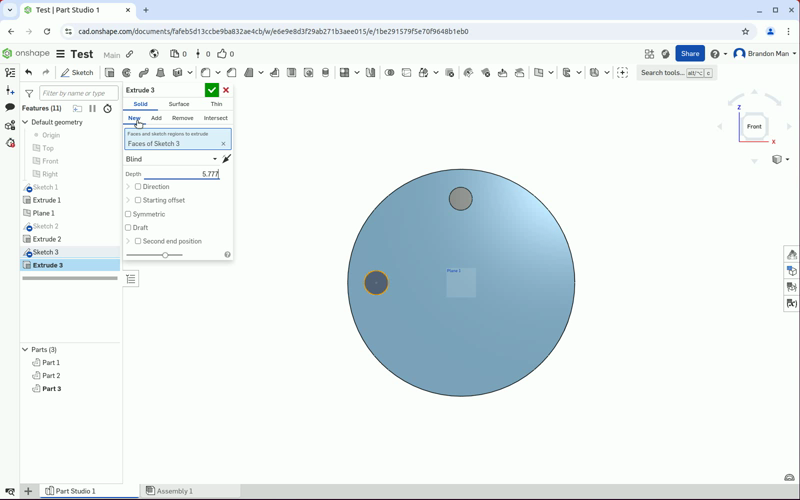
key(enter)
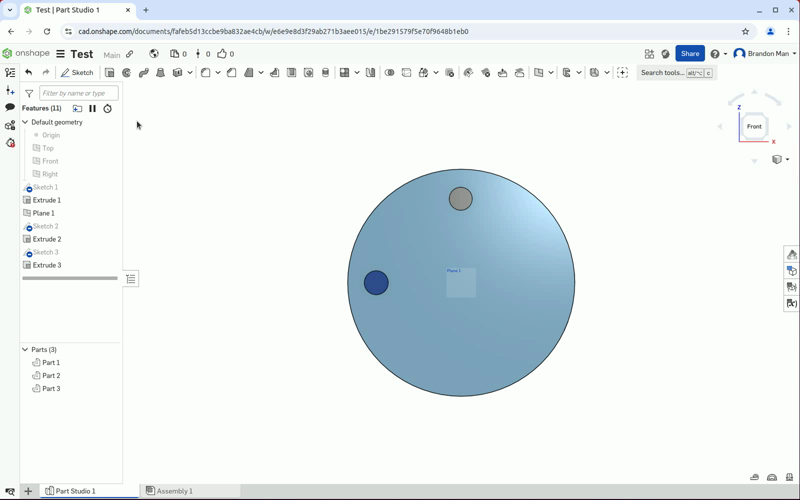
key(shift+h)
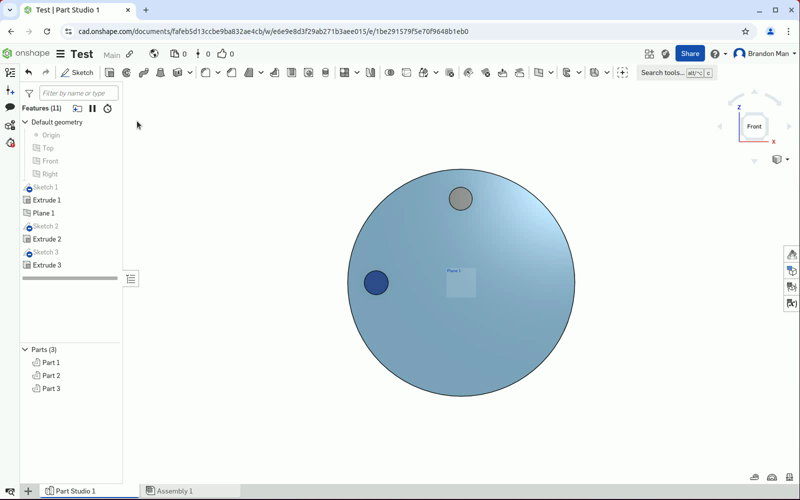
key(shift+h)
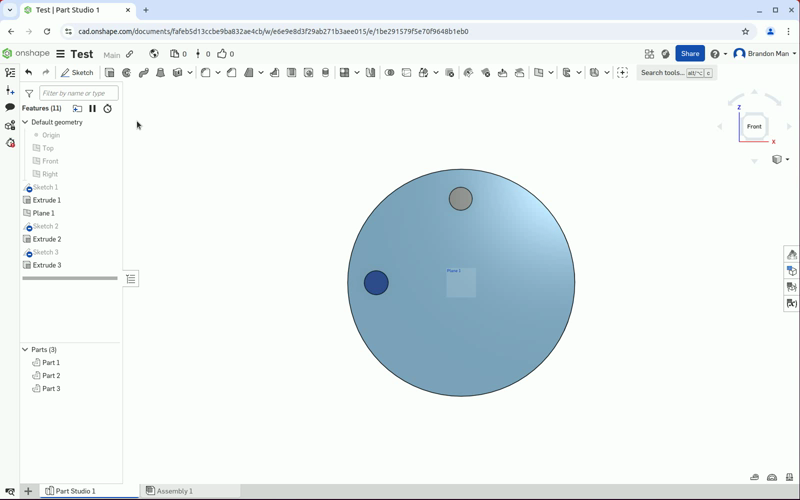
mouse_move(73, 189)
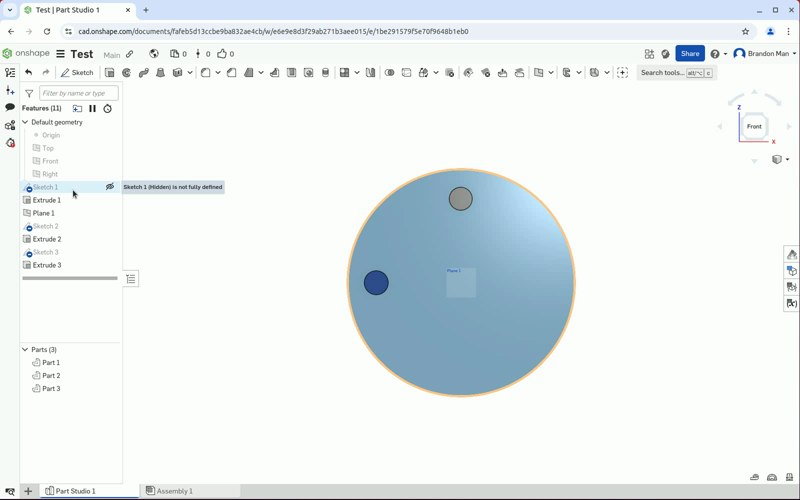
click(73, 189)
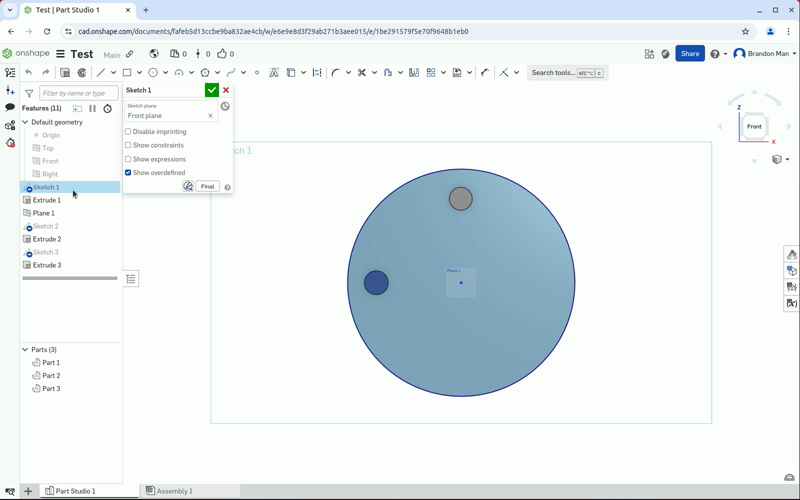
mouse_move(229, 92)
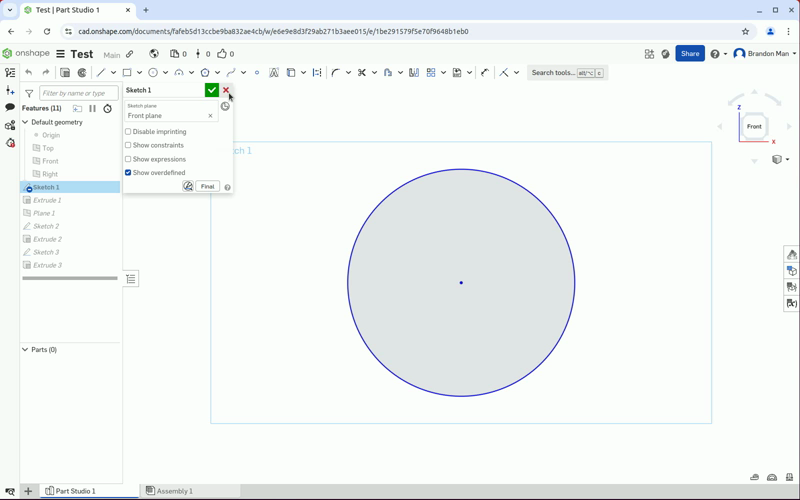
click(229, 92)
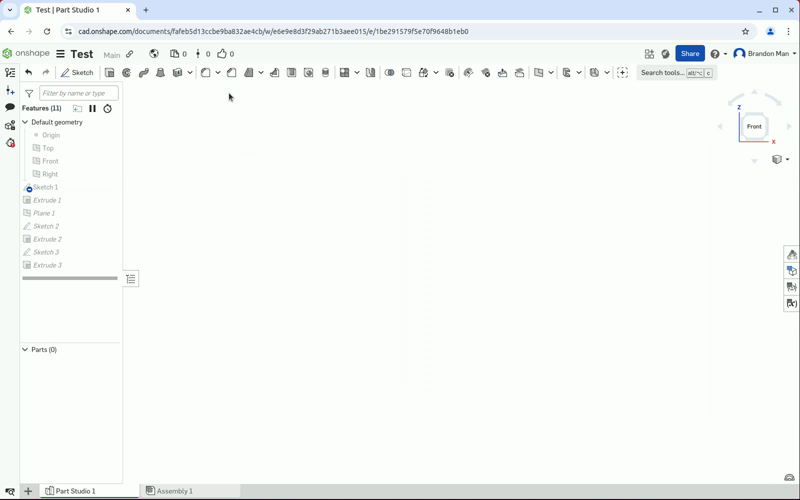
key(shift+s)
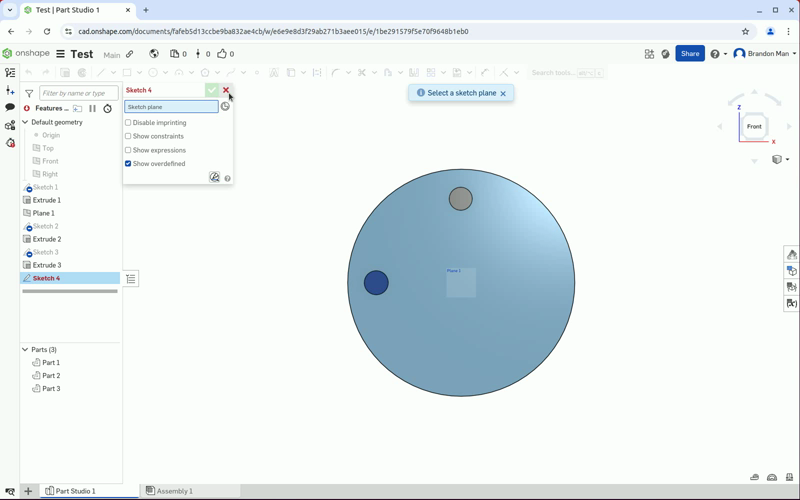
mouse_move(73, 215)
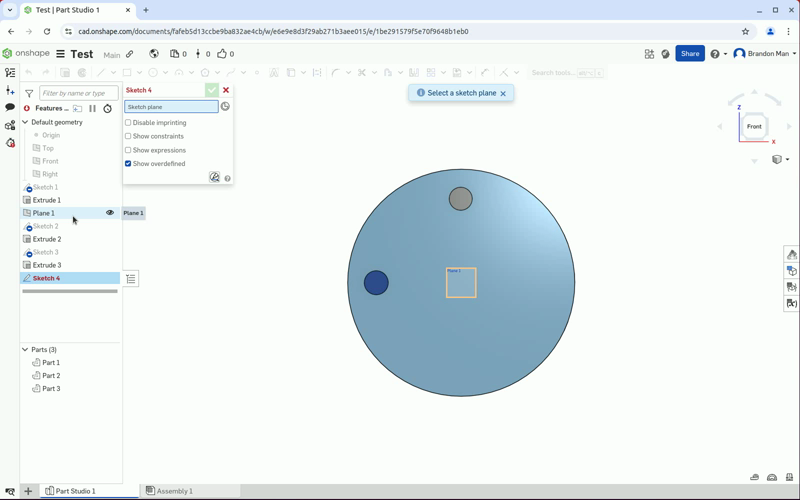
click(73, 215)
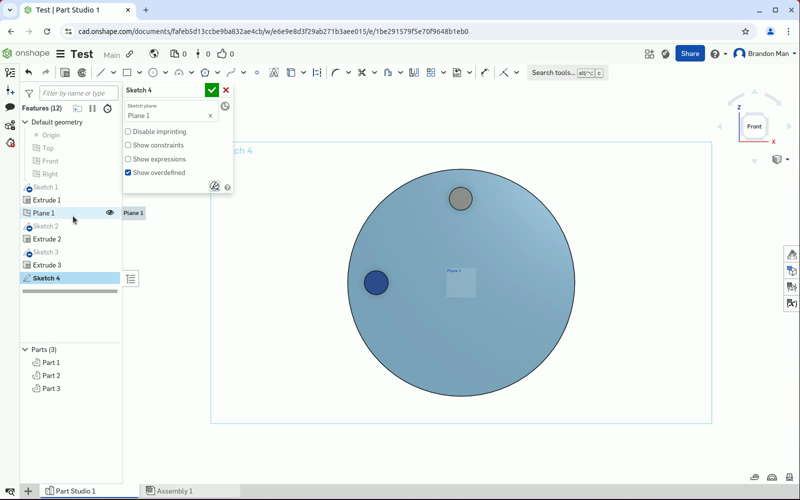
mouse_move(73, 352)
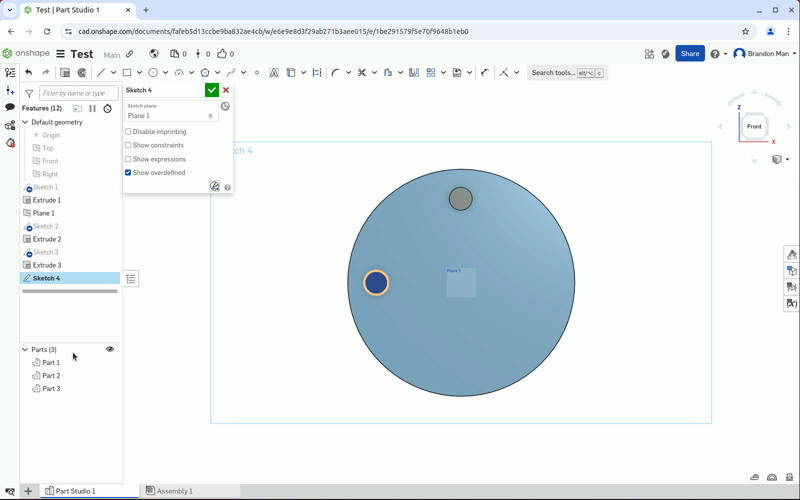
key(y)
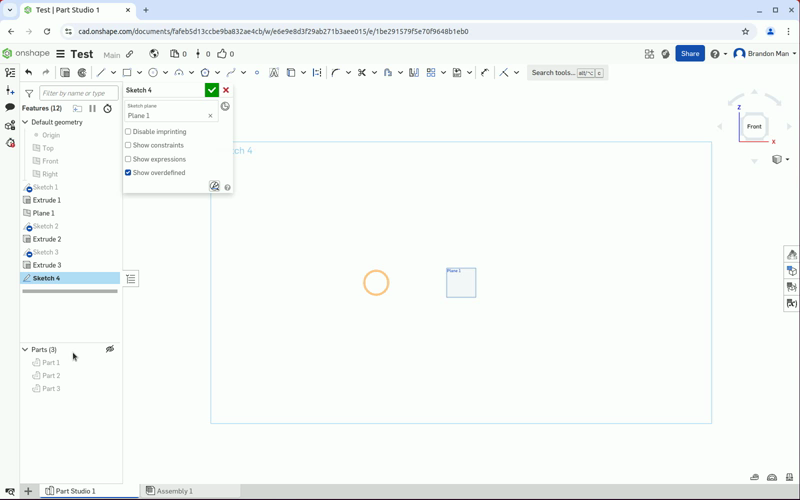
key(c)
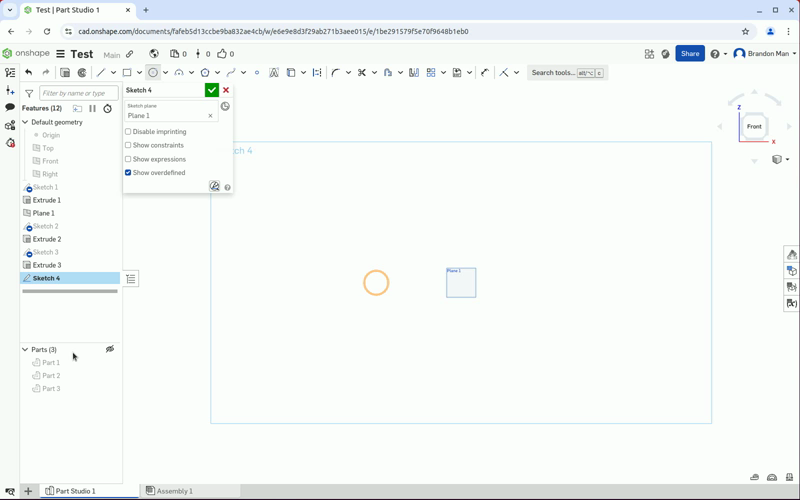
key_down(shift)
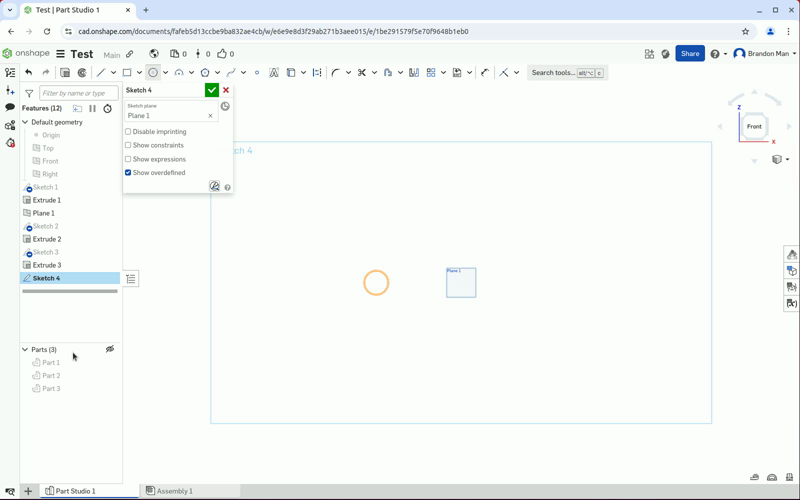
mouse_move(545, 282)
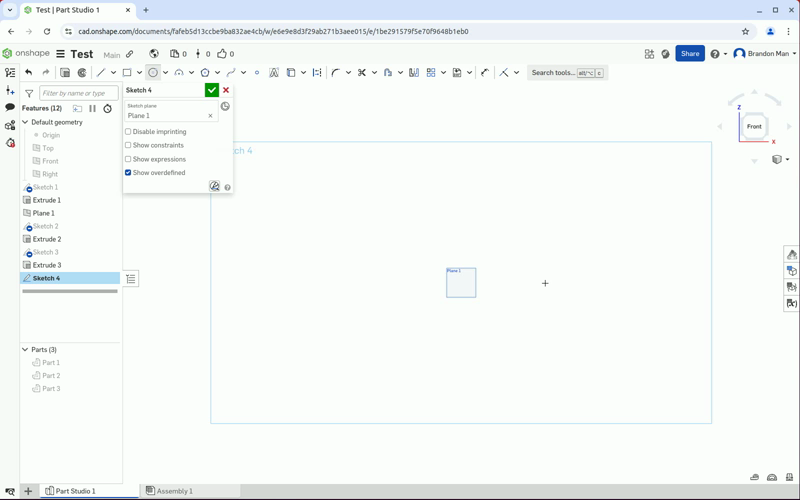
click(545, 282)
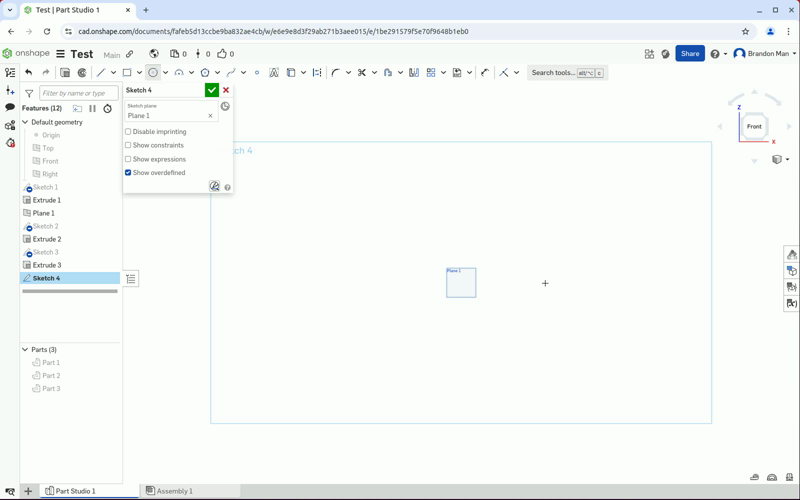
key_up(shift)
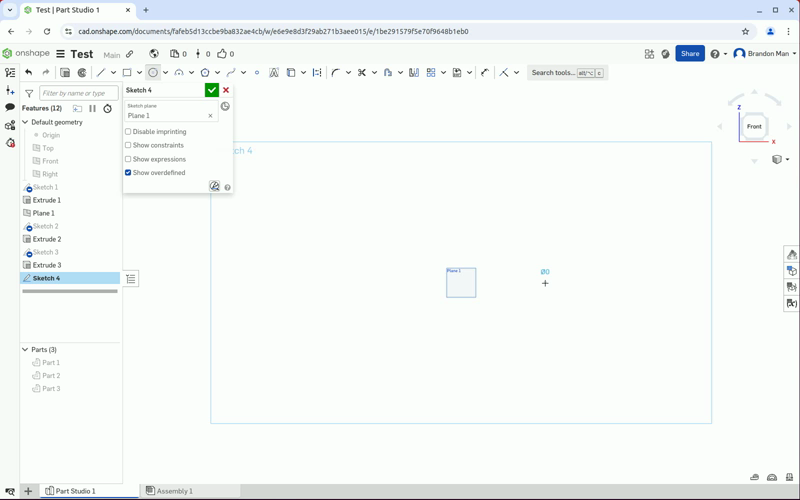
mouse_move(556, 282)
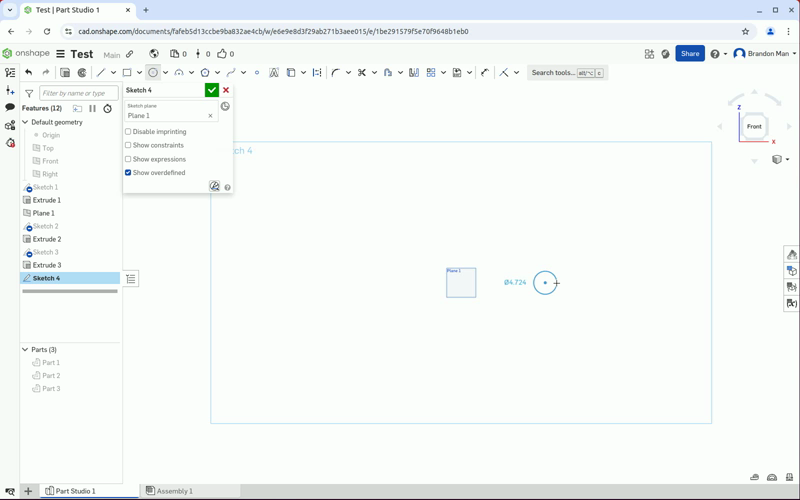
click(556, 282)
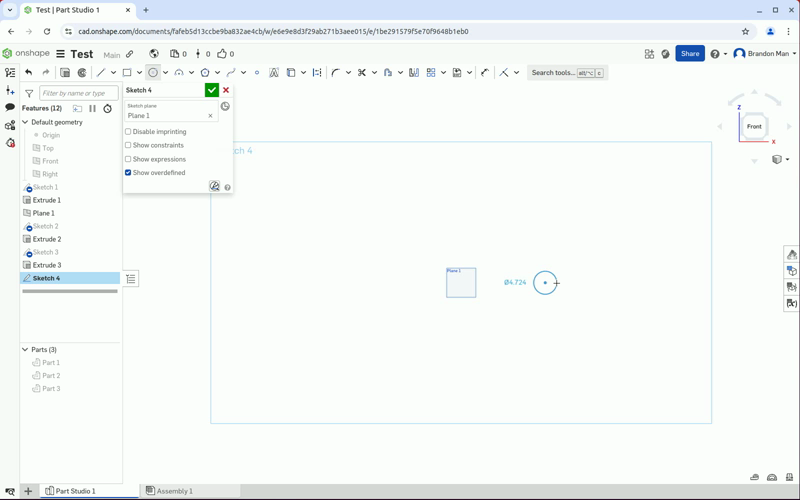
key(esc)
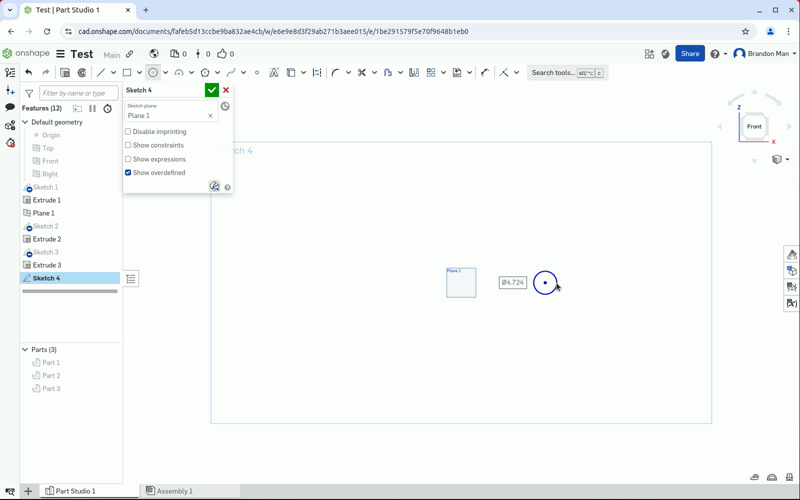
mouse_move(535, 277)
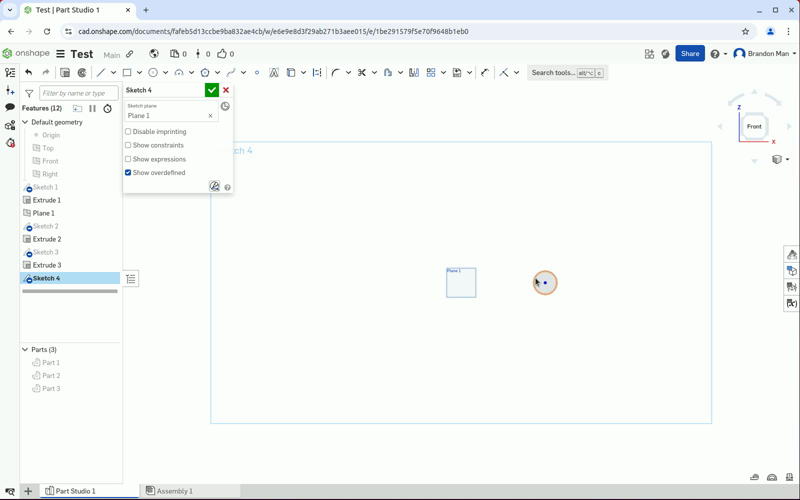
scroll(6)
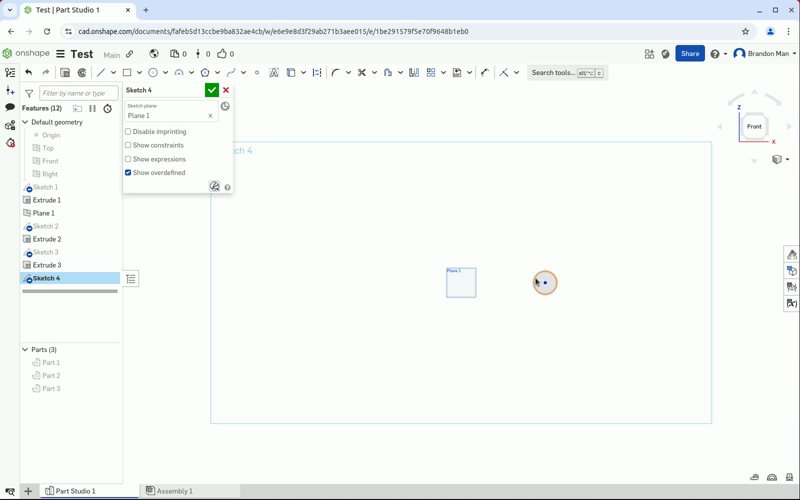
scroll(6)
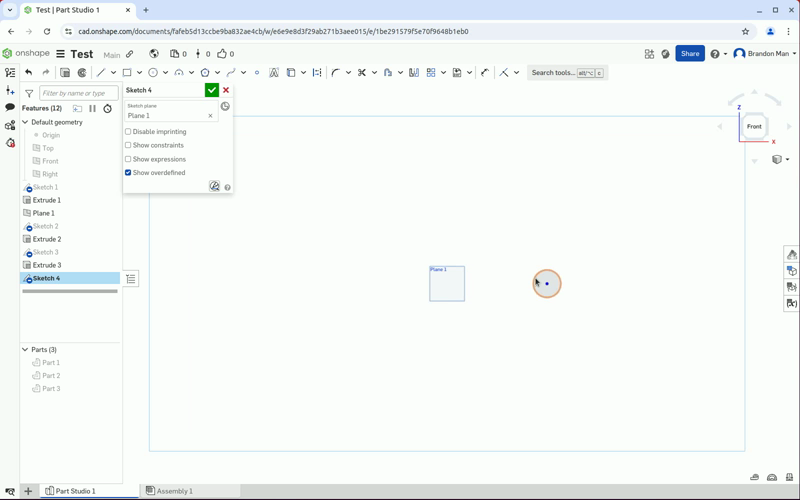
scroll(6)
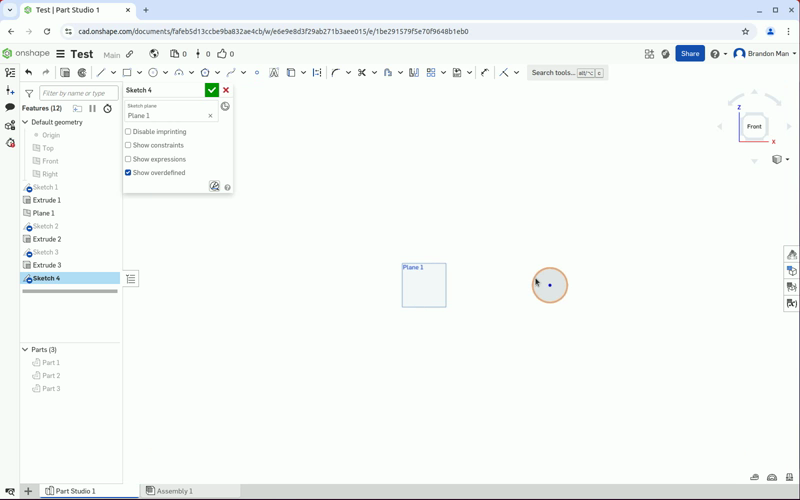
scroll(6)
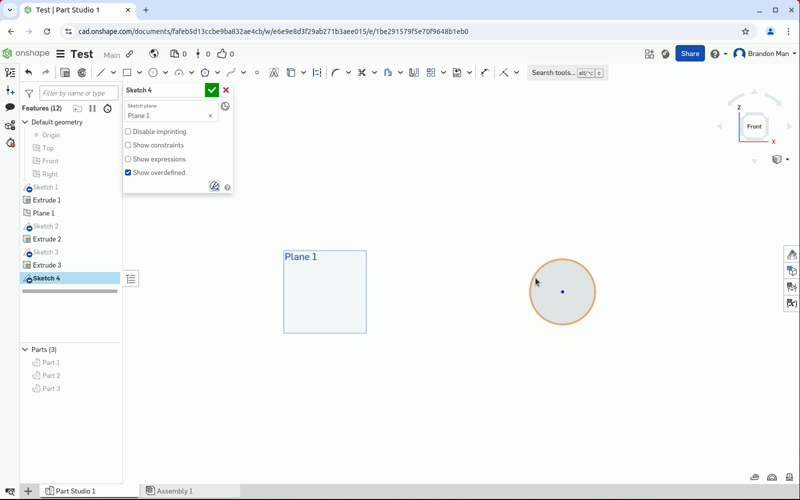
scroll(6)
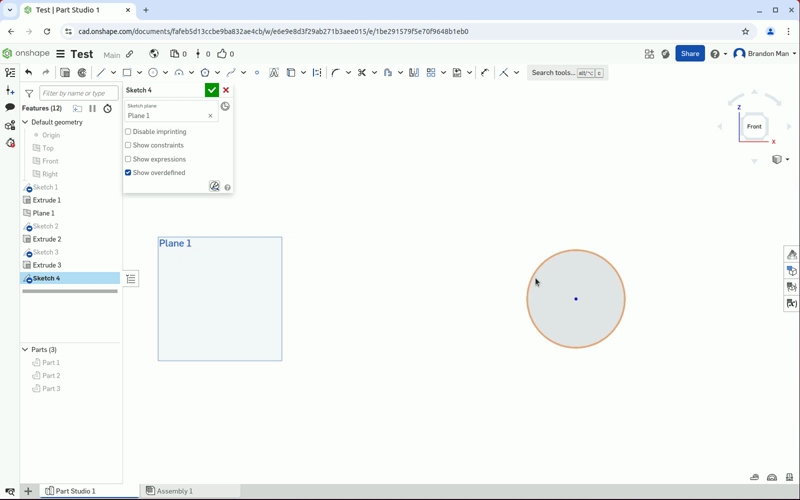
scroll(6)
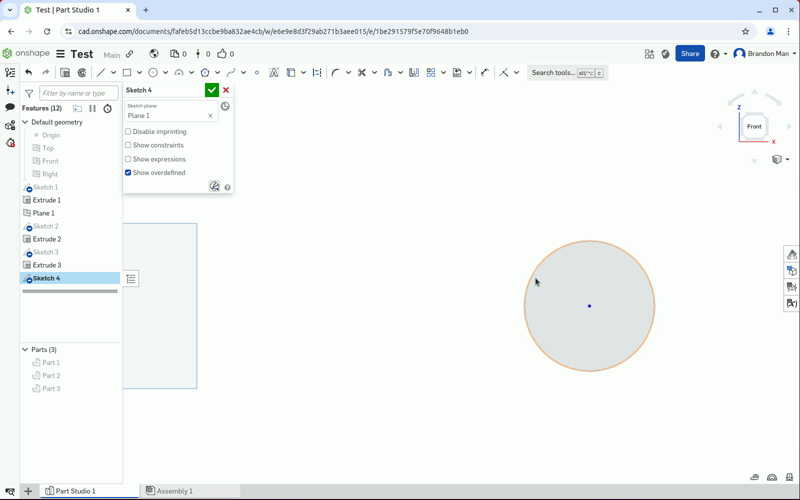
scroll(6)
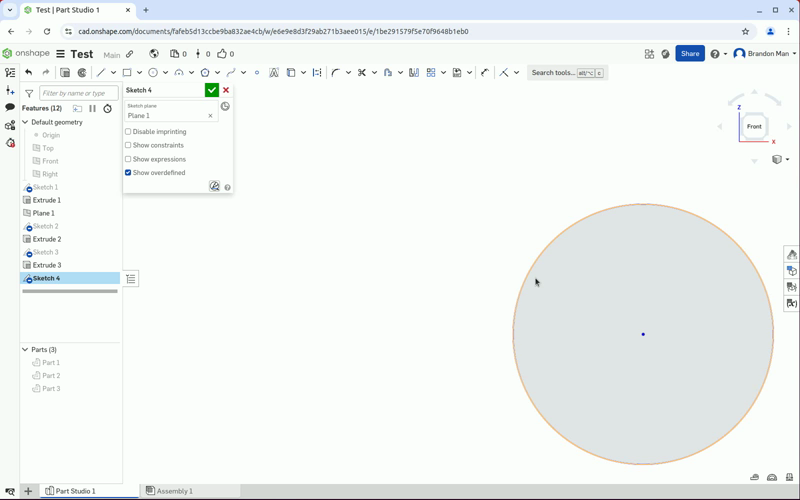
click(535, 277)
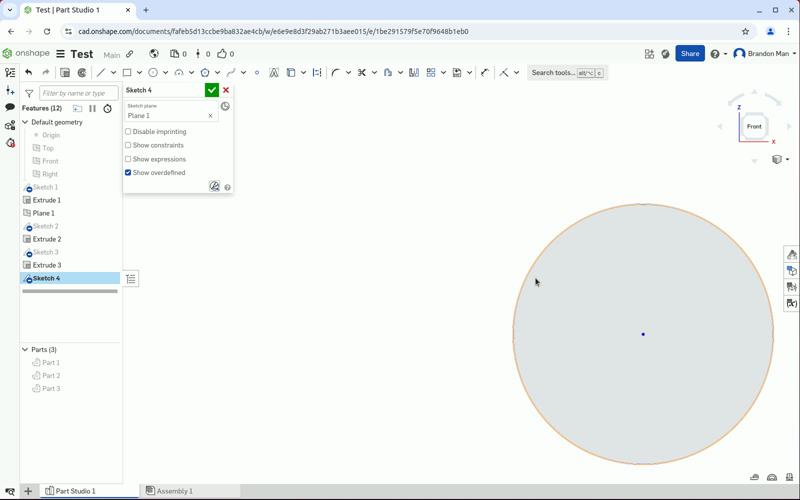
scroll(-6)
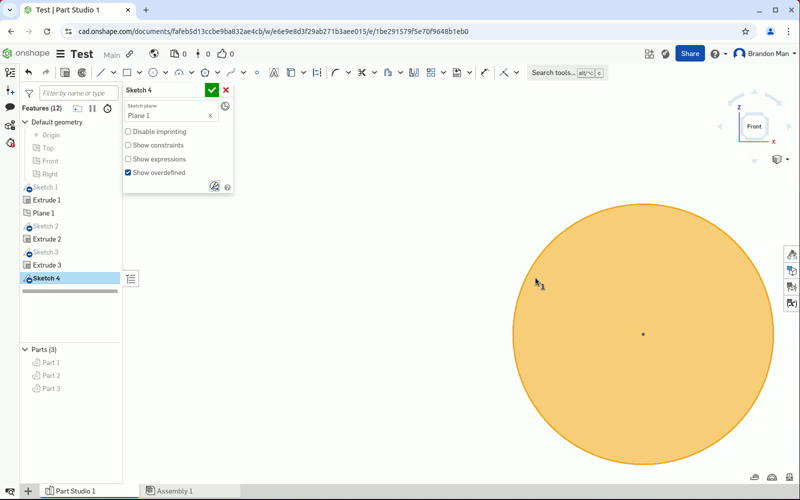
scroll(-6)
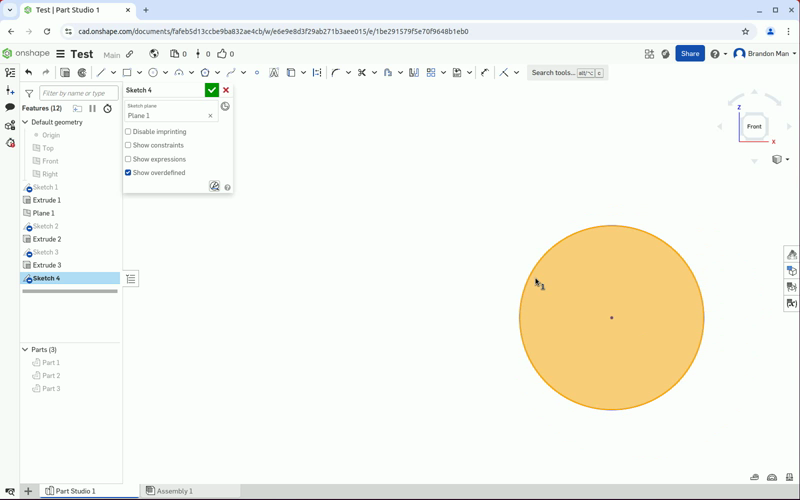
scroll(-6)
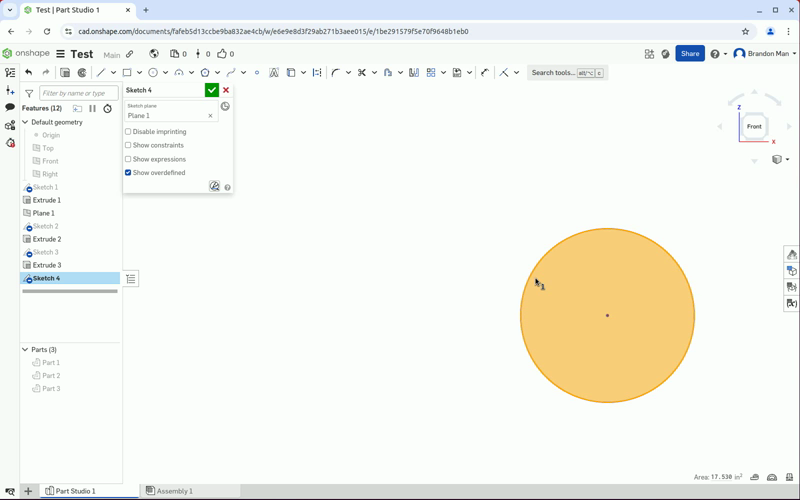
scroll(-6)
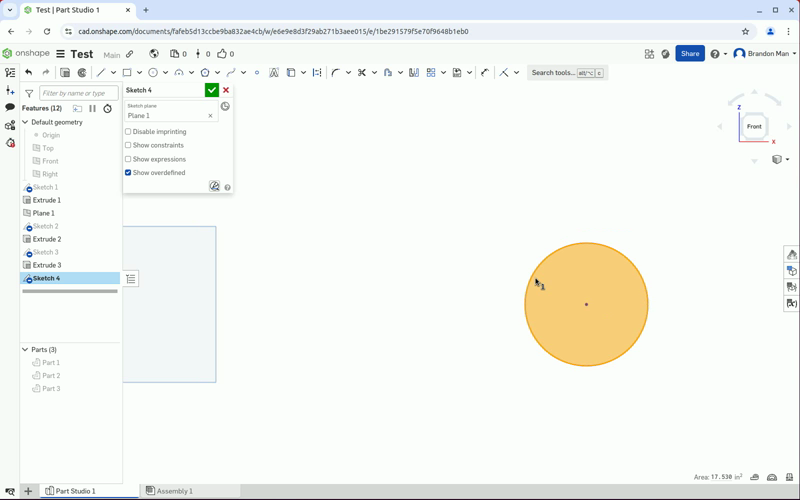
scroll(-6)
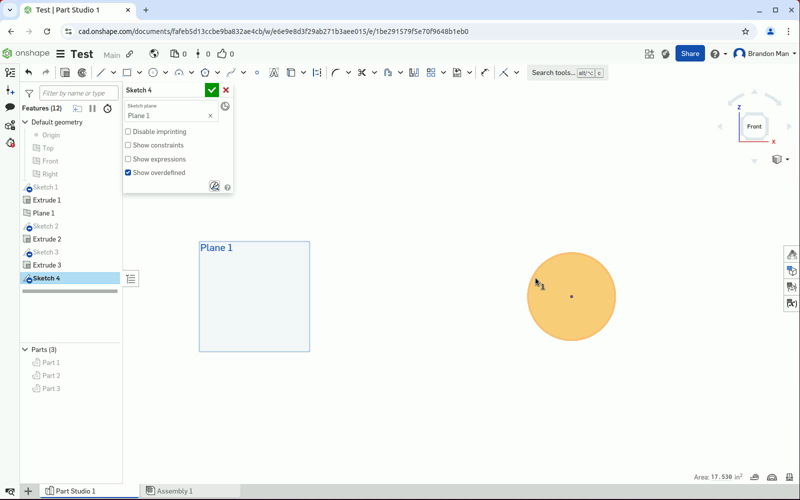
scroll(-6)
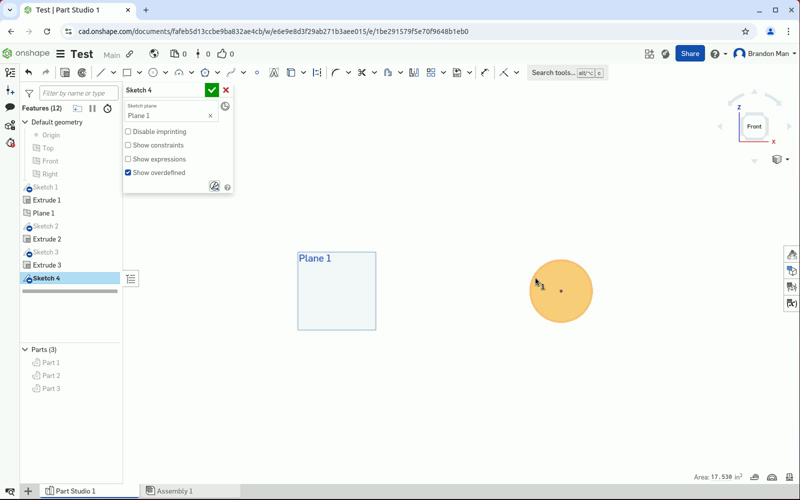
scroll(-6)
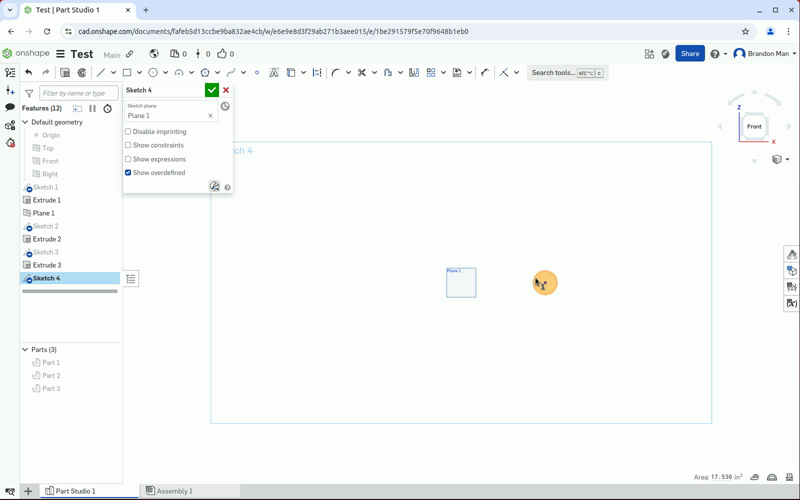
mouse_move(73, 352)
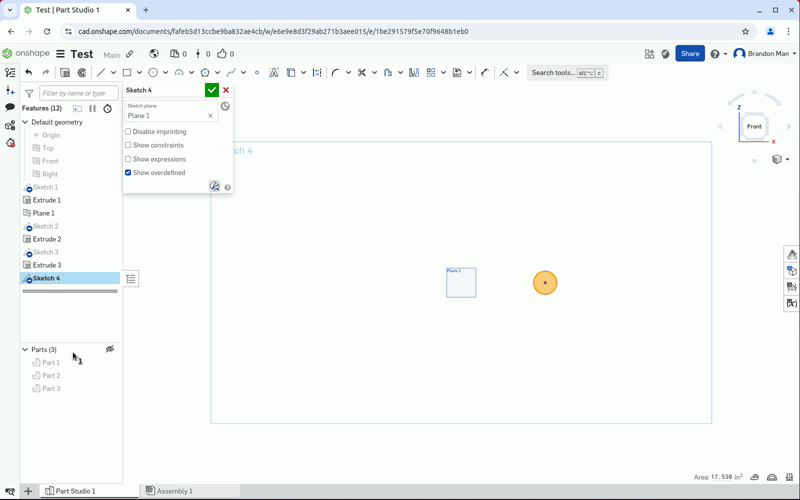
key(shift+y)
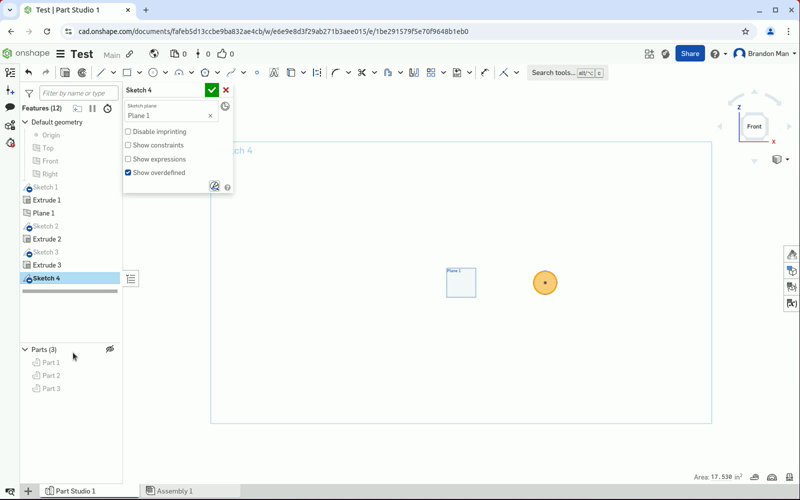
key(shift+e)
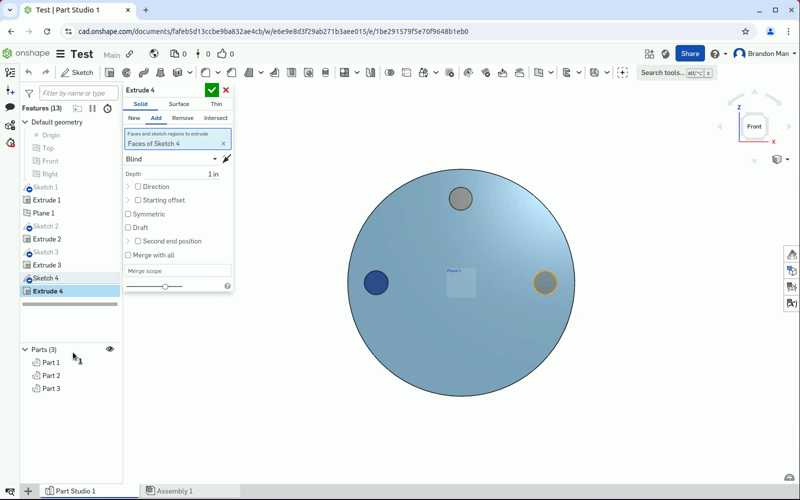
mouse_move(143, 106)
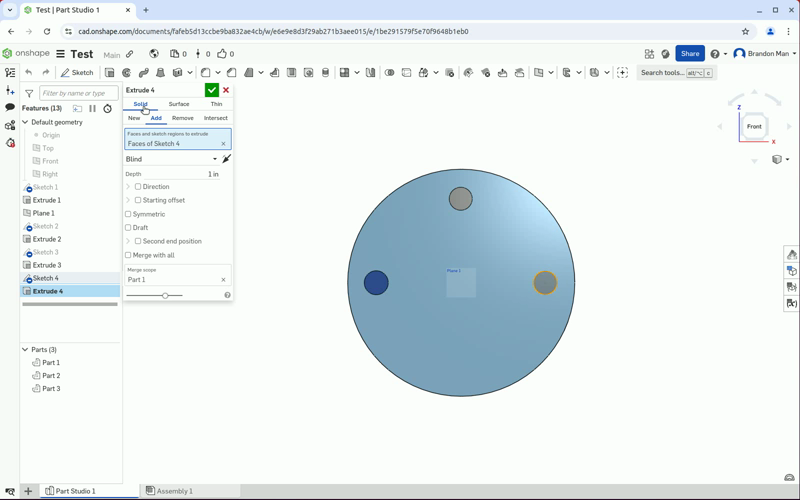
click(143, 106)
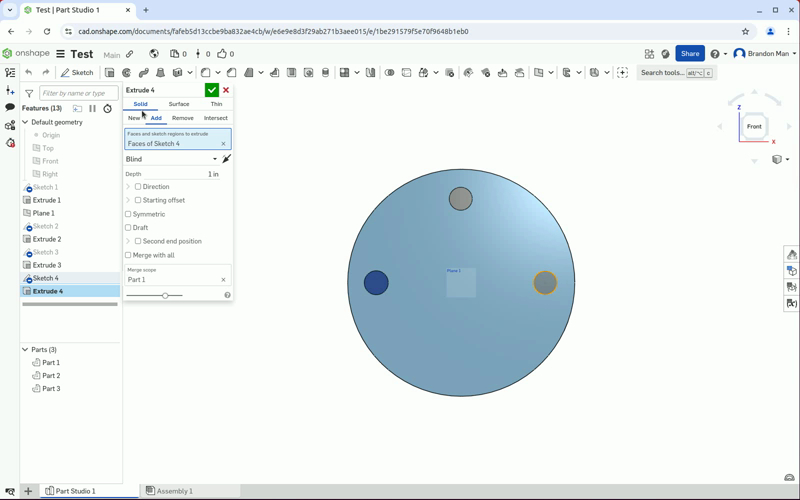
mouse_move(137, 120)
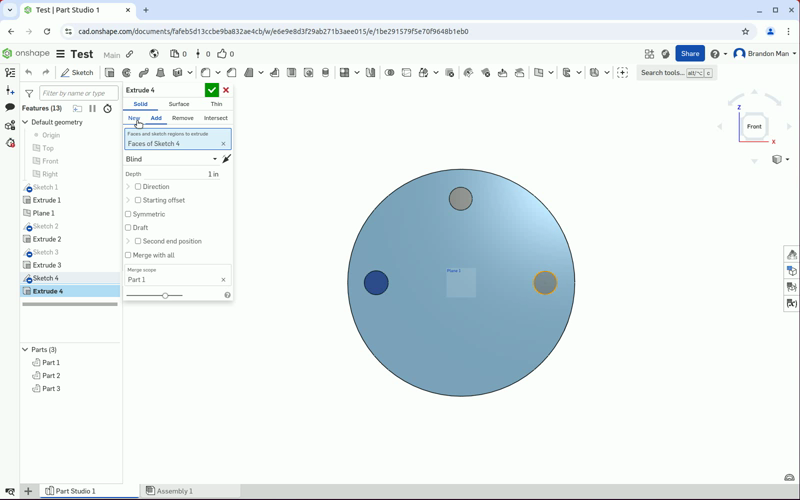
click(137, 120)
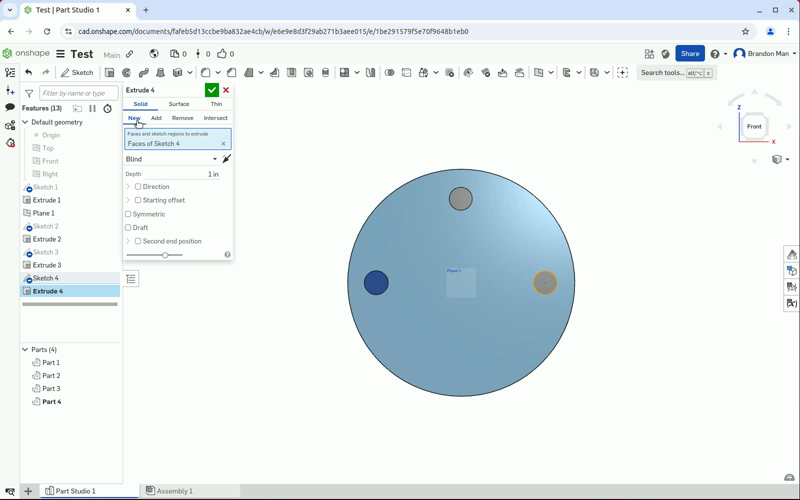
key(tab, 4)
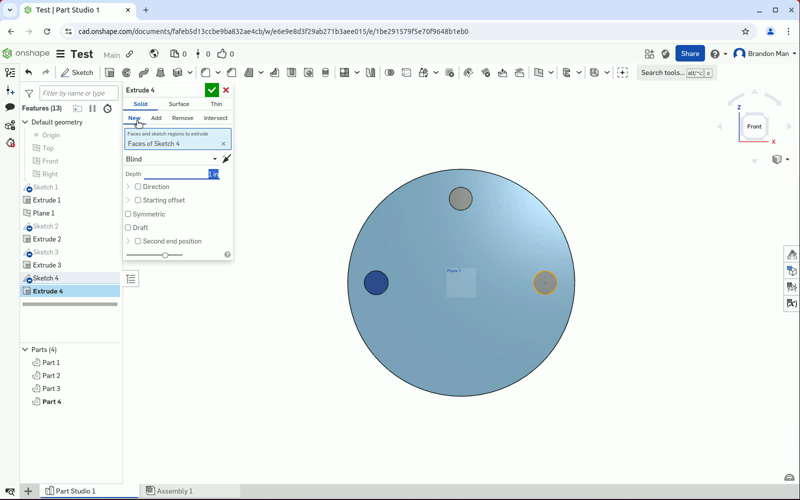
text(5.777)
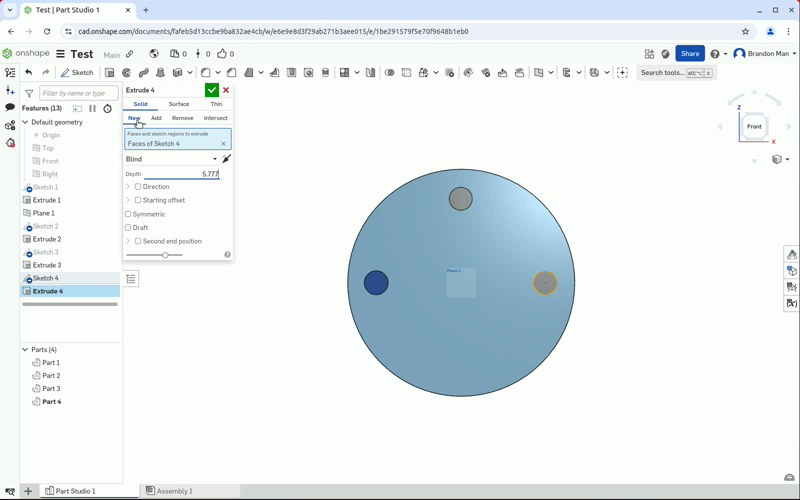
key(enter)
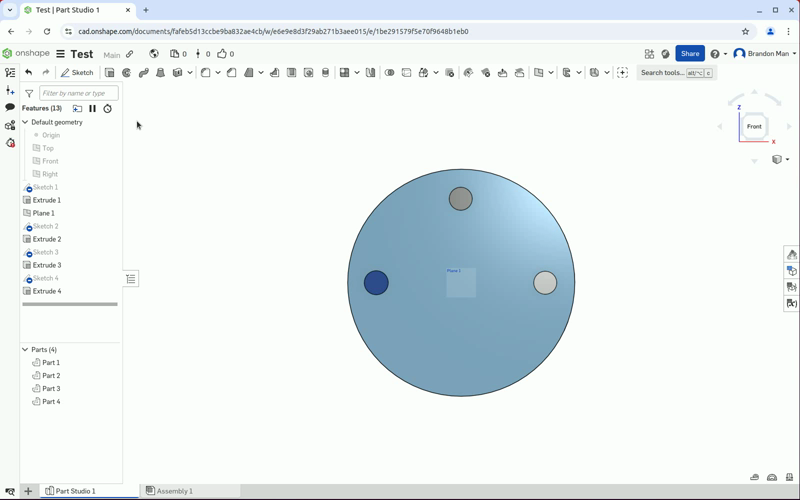
key(shift+h)
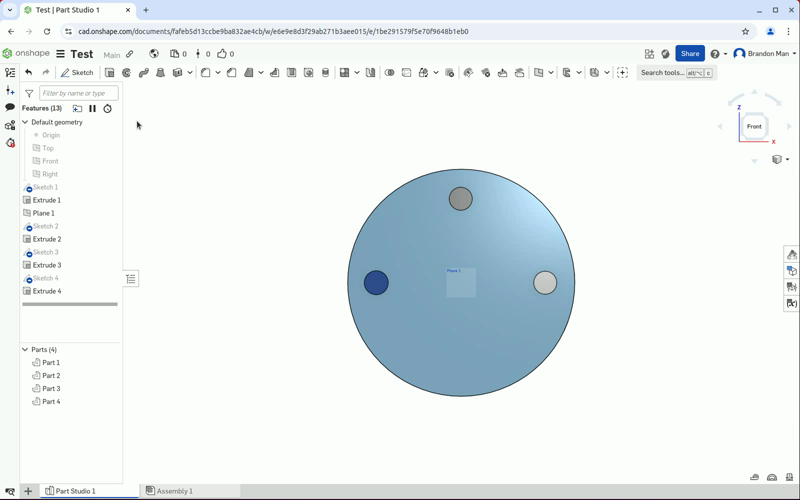
key(shift+h)
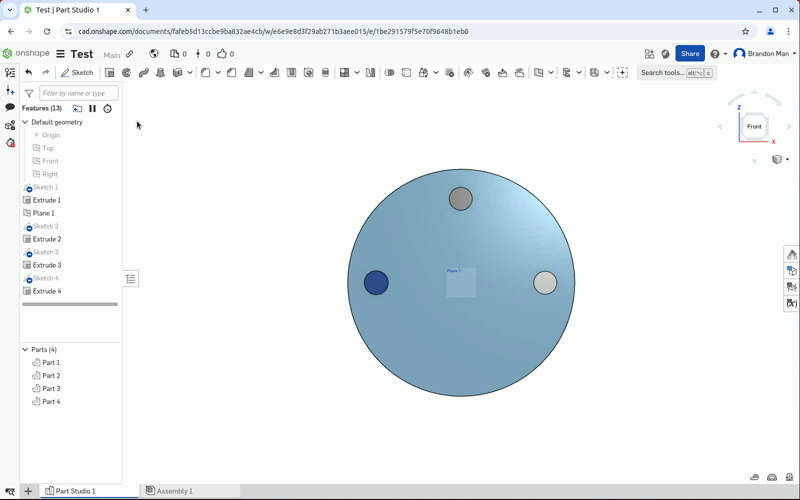
mouse_move(73, 189)
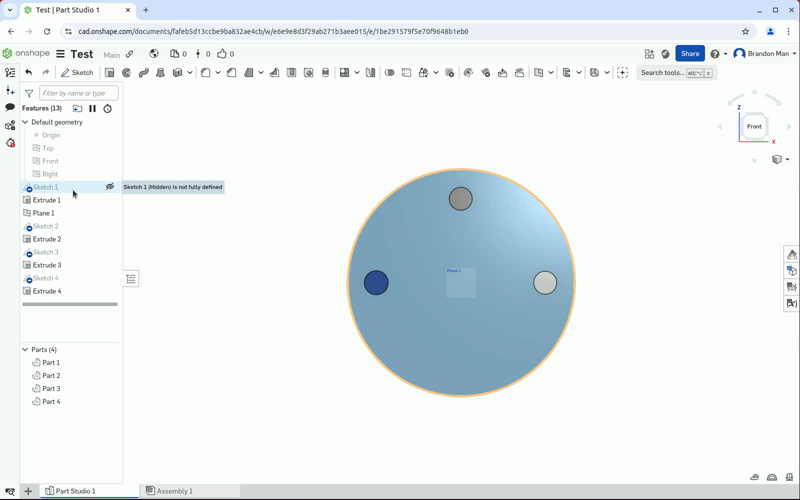
click(73, 189)
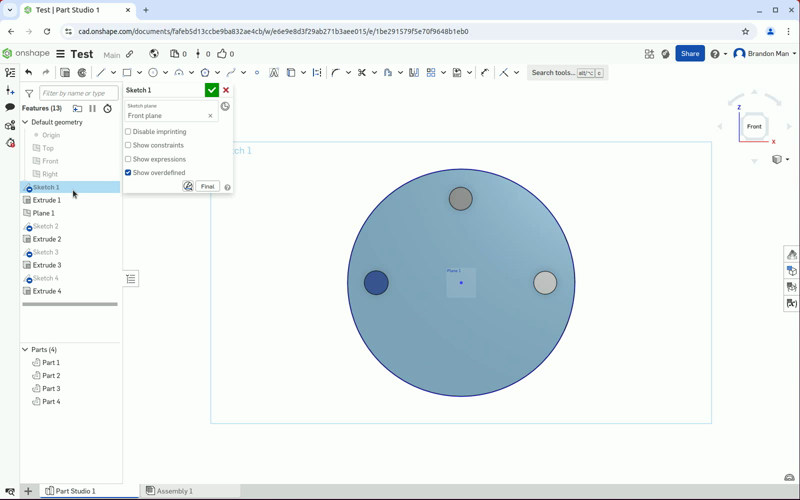
mouse_move(229, 92)
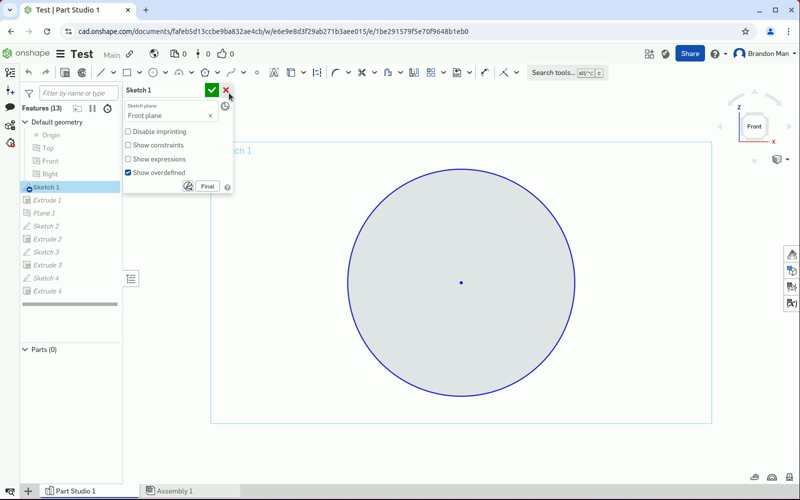
click(229, 92)
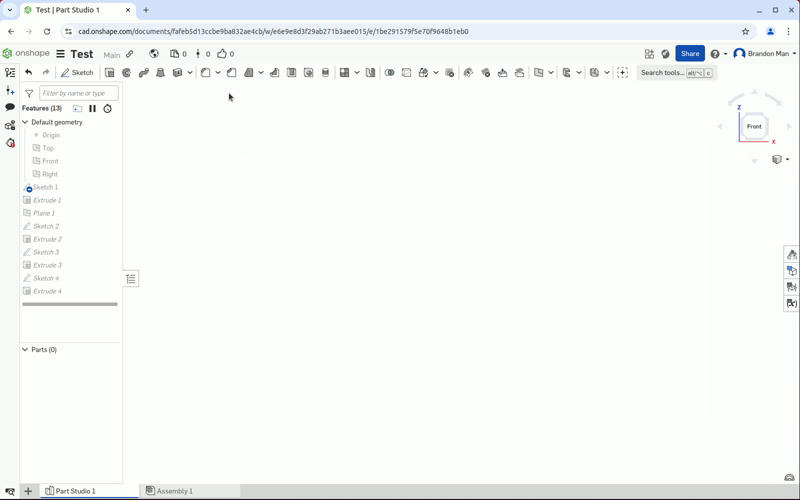
key(shift+s)
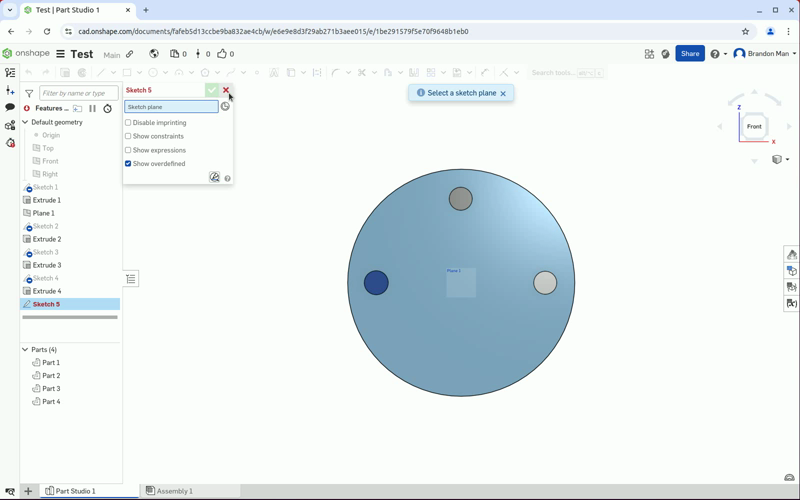
mouse_move(73, 215)
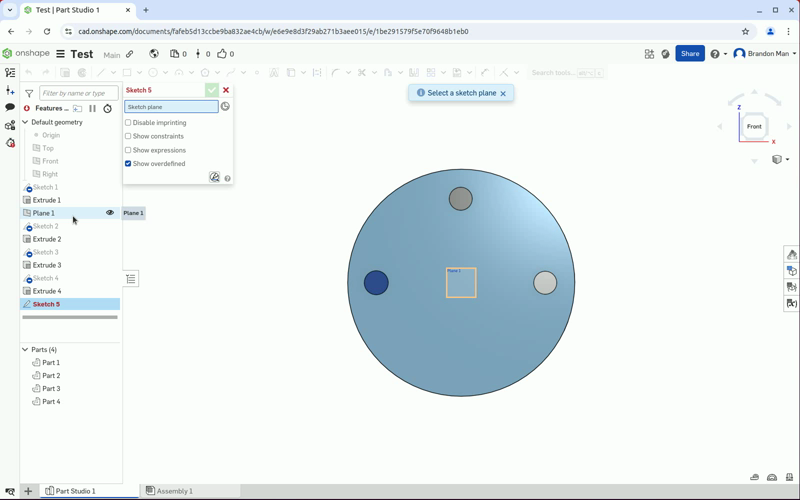
click(73, 215)
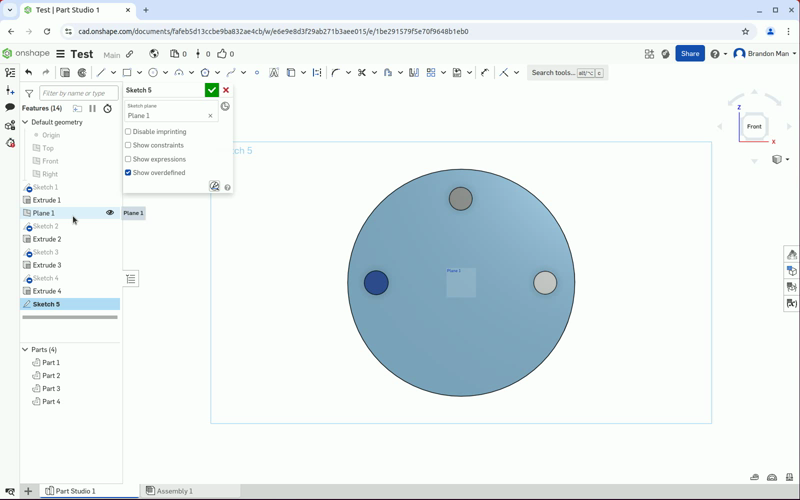
mouse_move(73, 352)
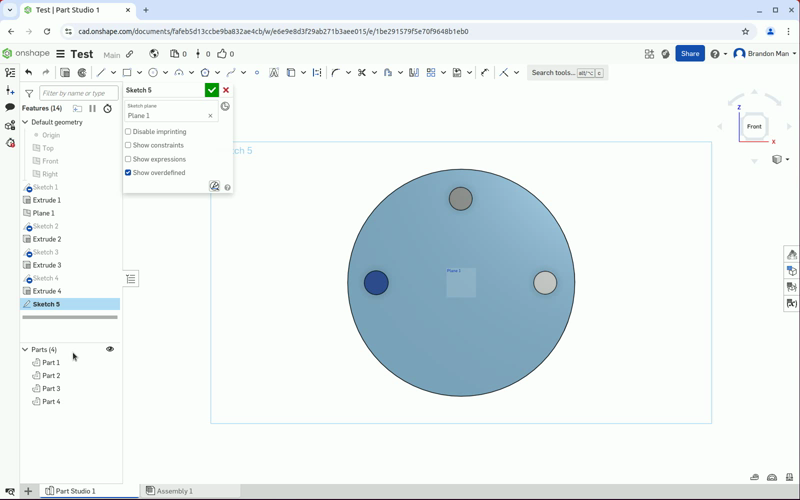
key(y)
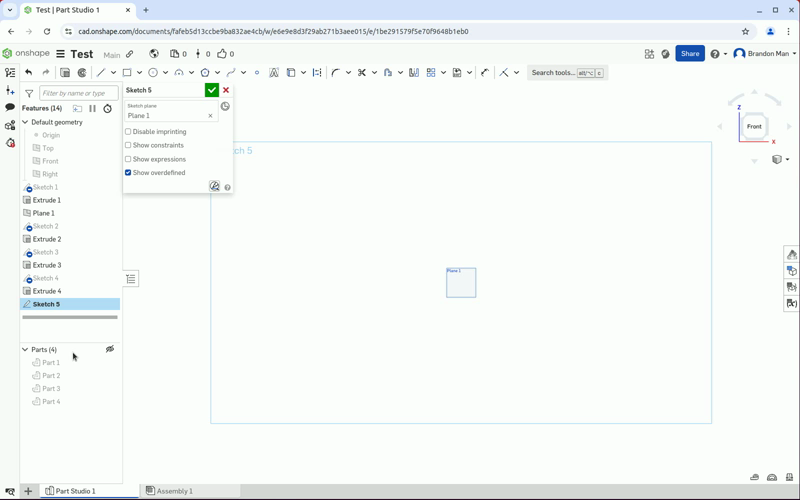
key(c)
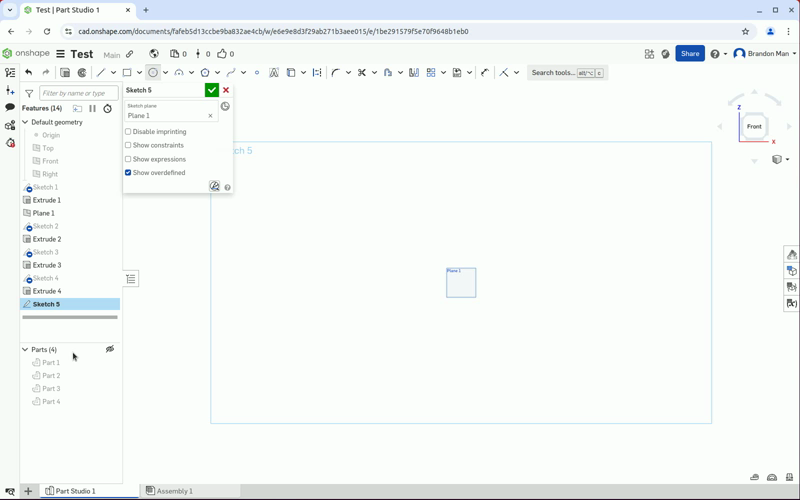
key_down(shift)
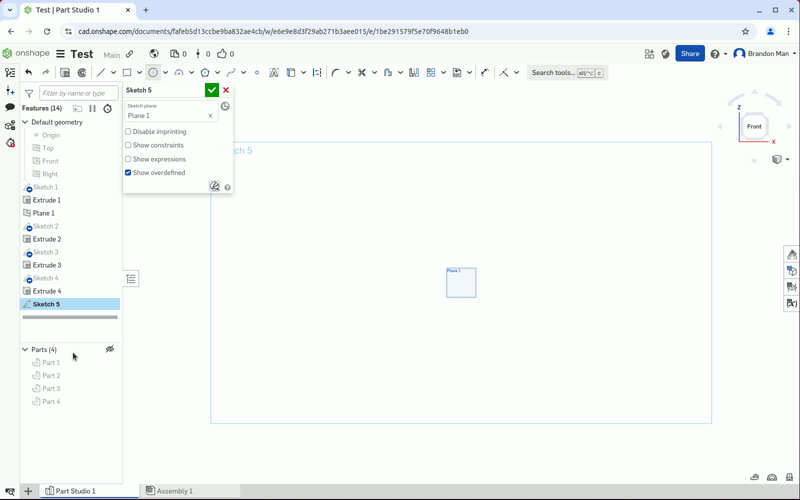
mouse_move(460, 367)
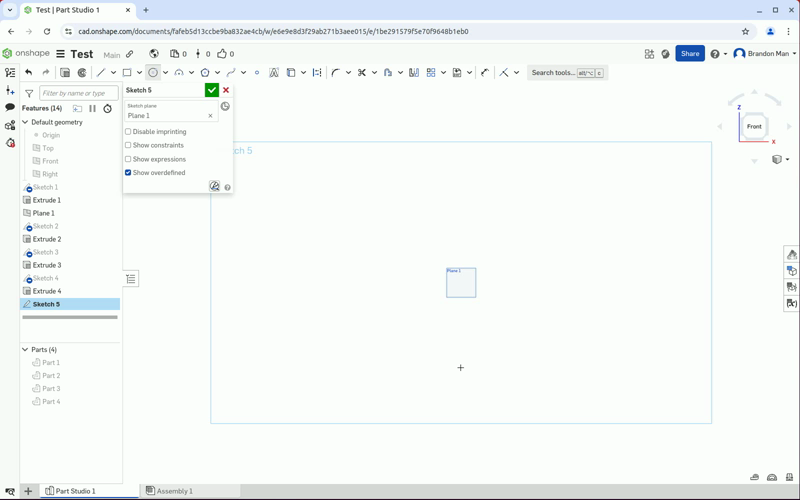
click(460, 367)
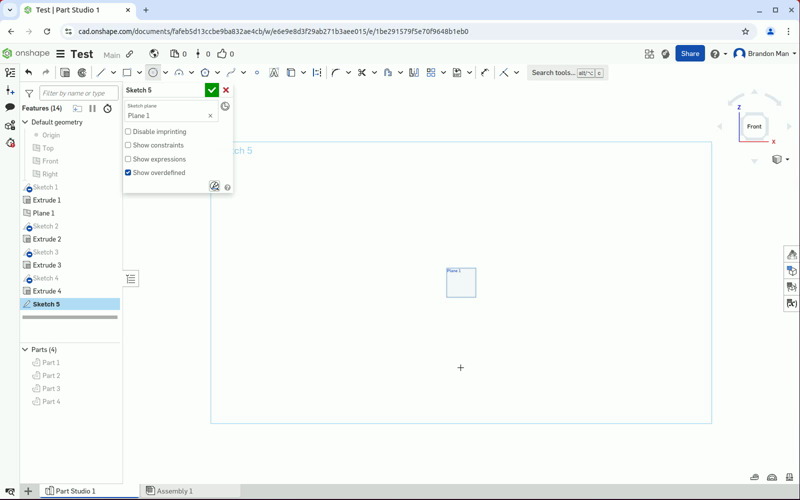
key_up(shift)
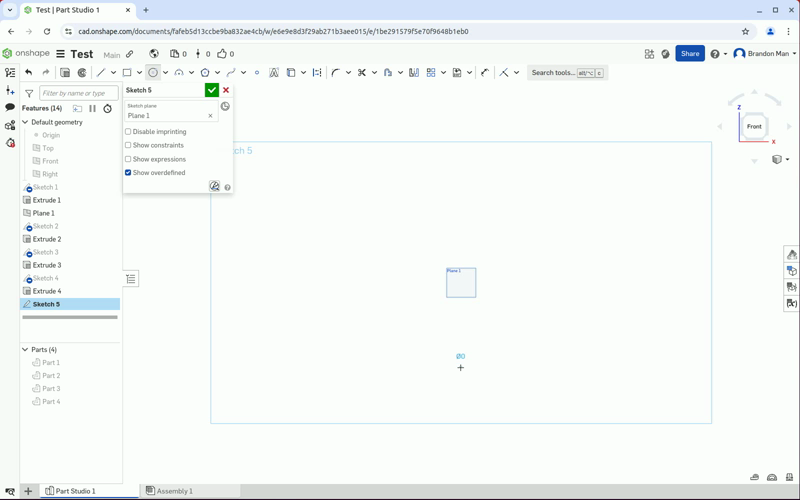
mouse_move(472, 367)
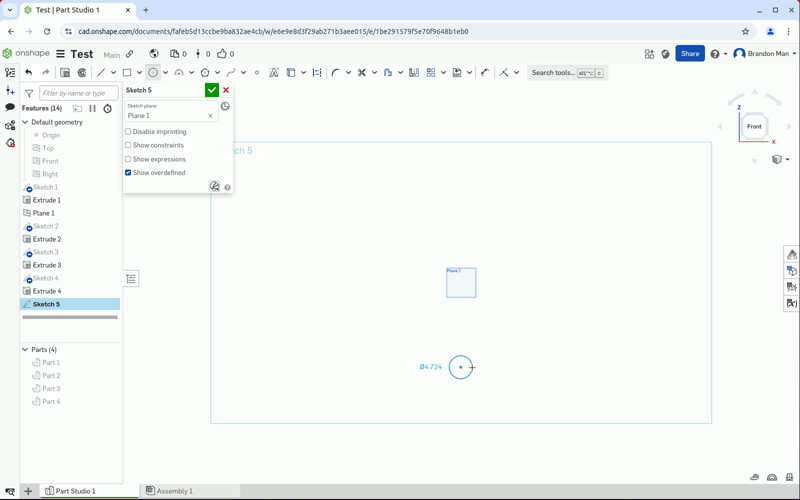
click(472, 367)
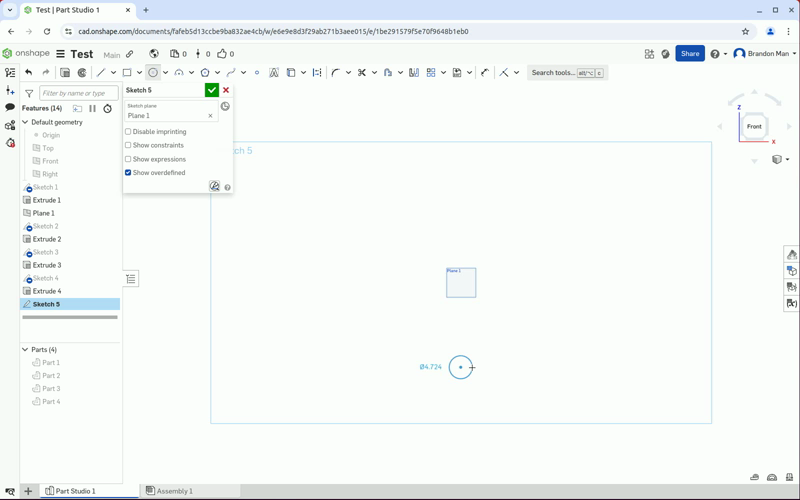
key(esc)
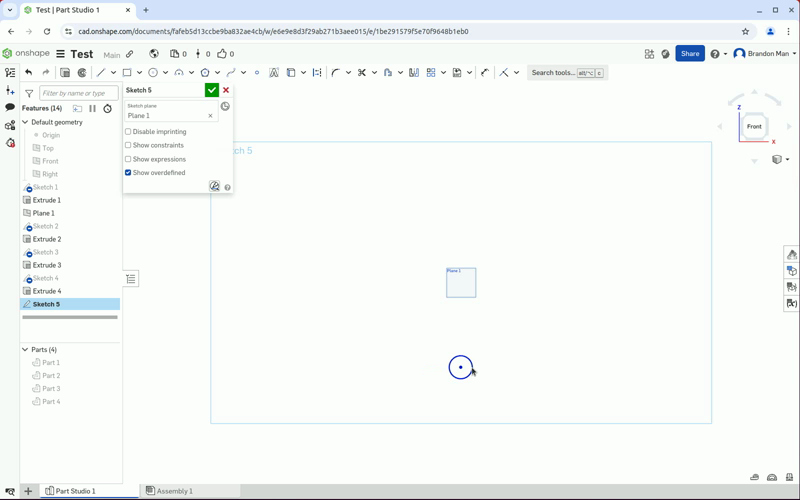
mouse_move(465, 371)
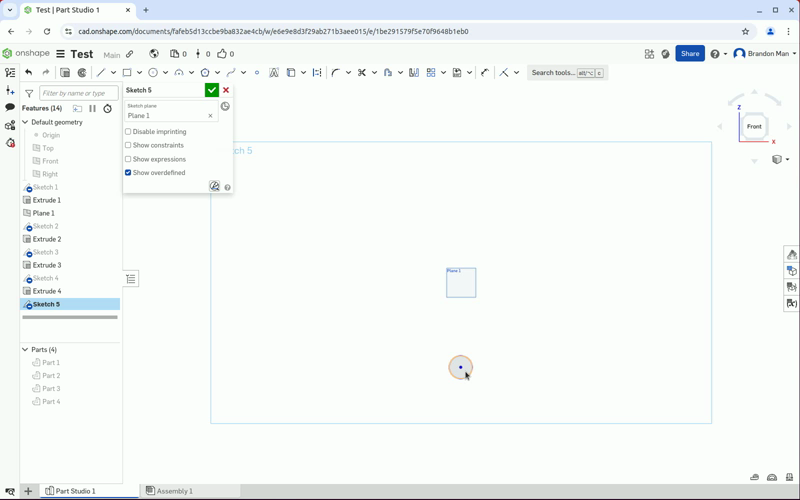
scroll(6)
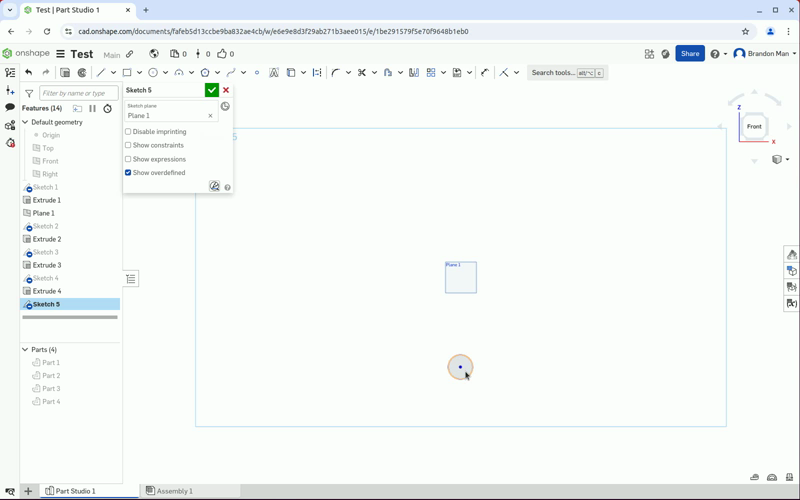
scroll(6)
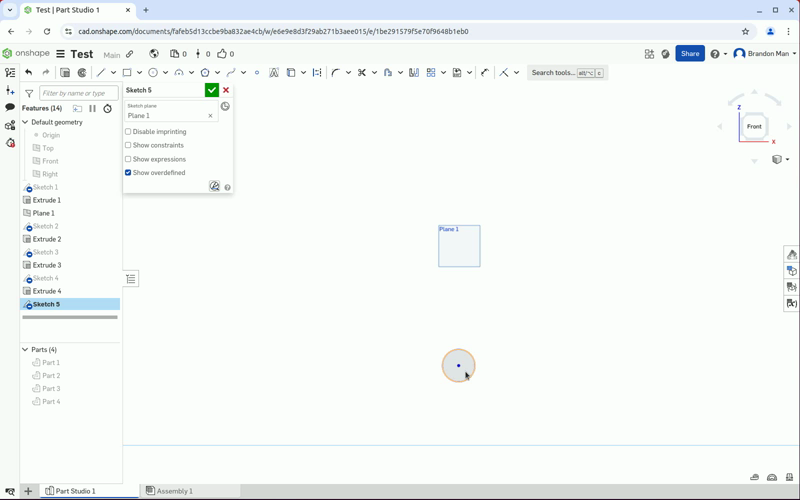
scroll(6)
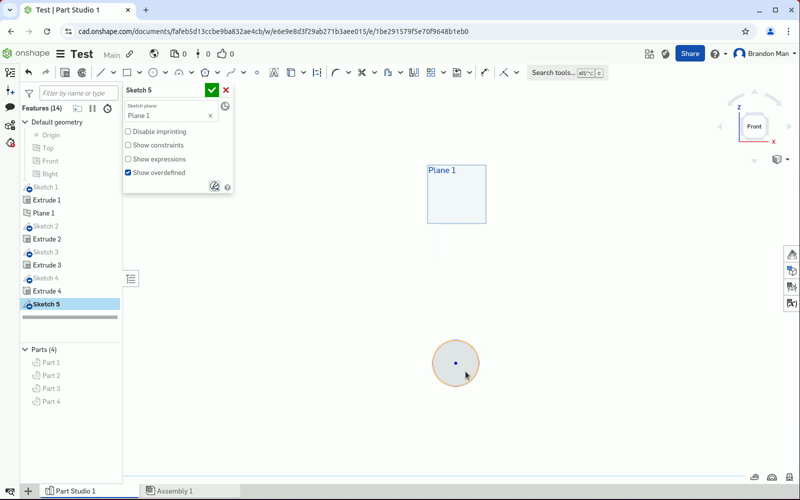
scroll(6)
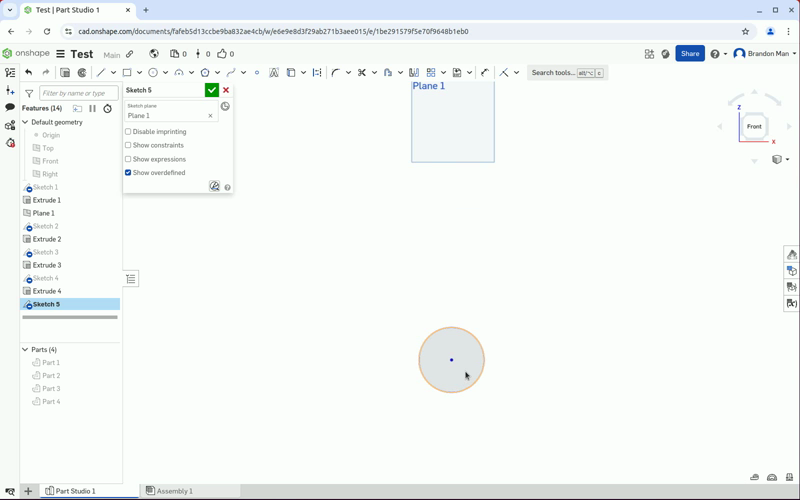
scroll(6)
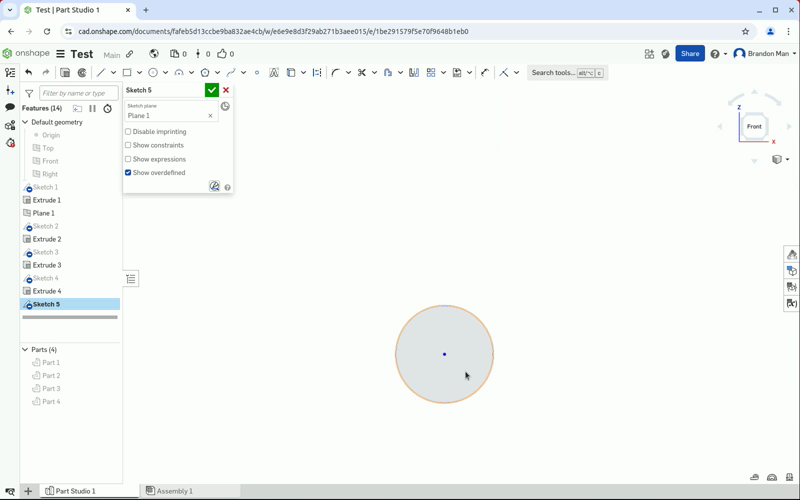
scroll(6)
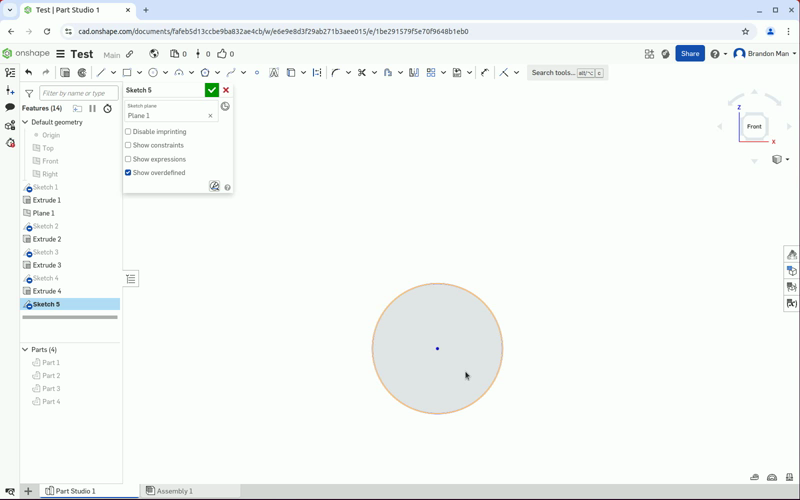
scroll(6)
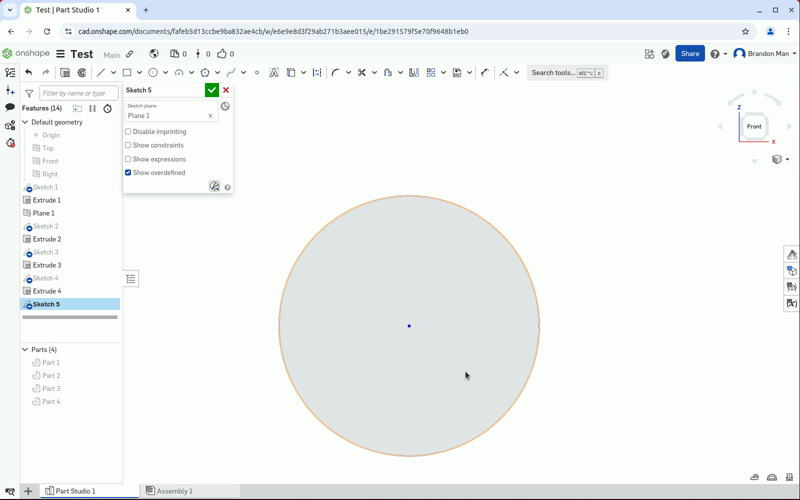
click(465, 371)
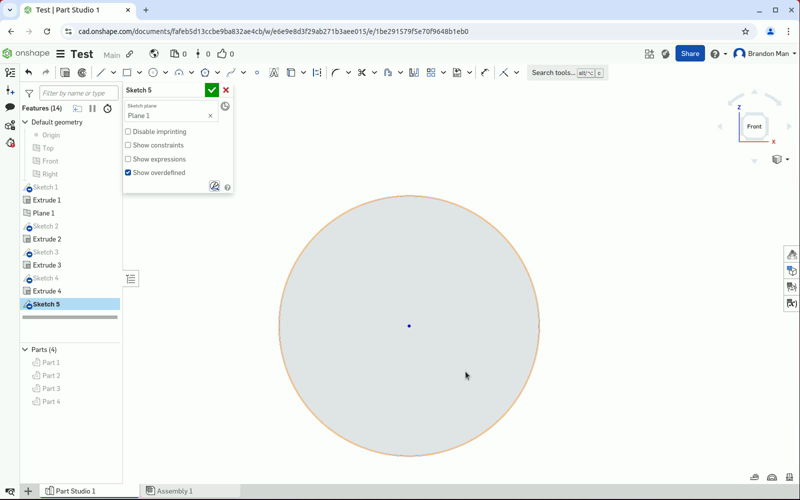
scroll(-6)
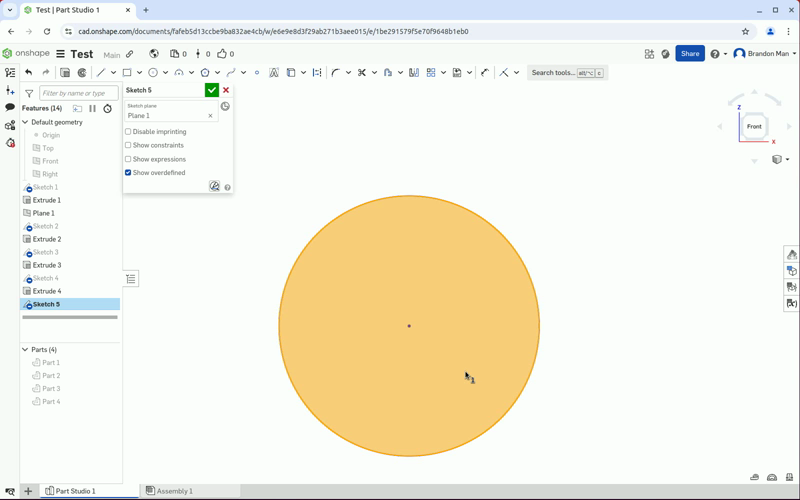
scroll(-6)
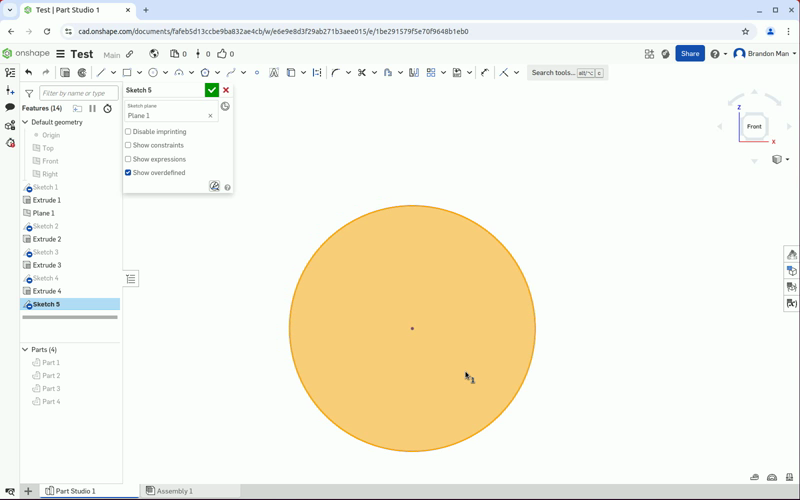
scroll(-6)
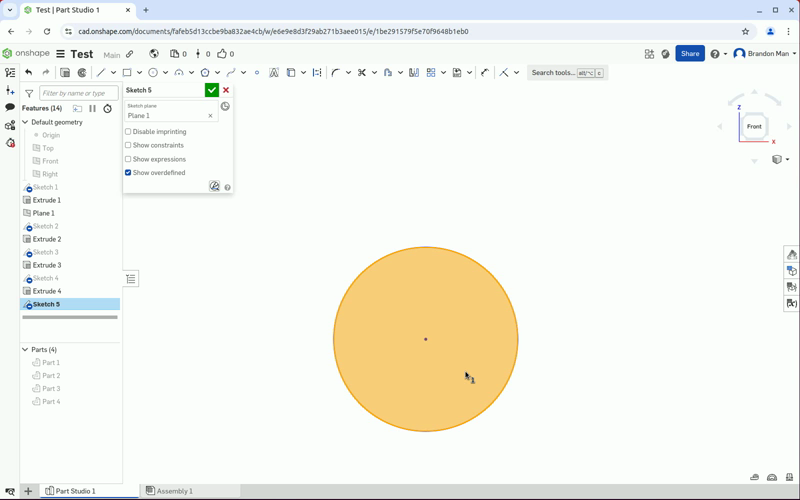
scroll(-6)
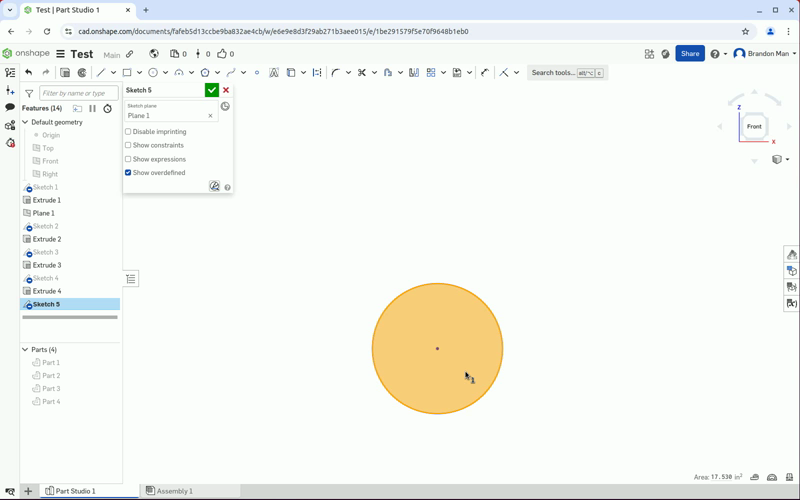
scroll(-6)
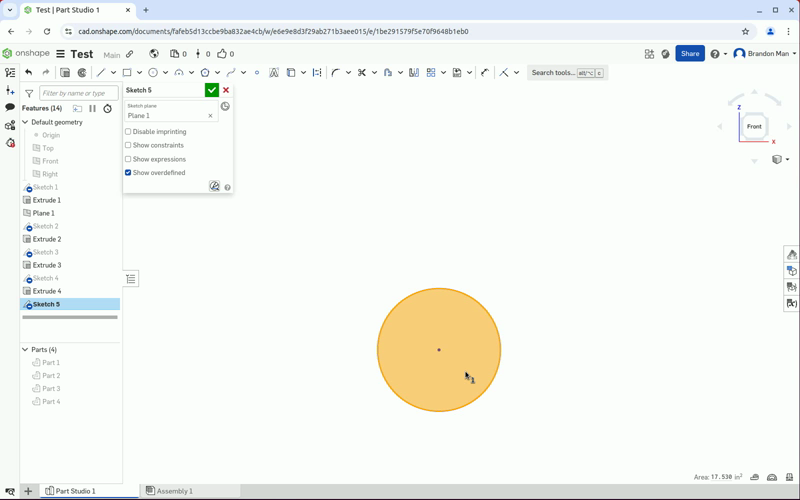
scroll(-6)
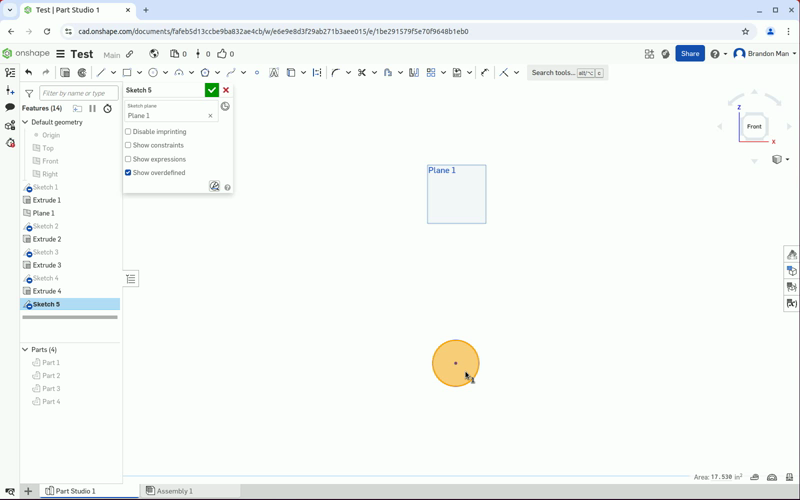
scroll(-6)
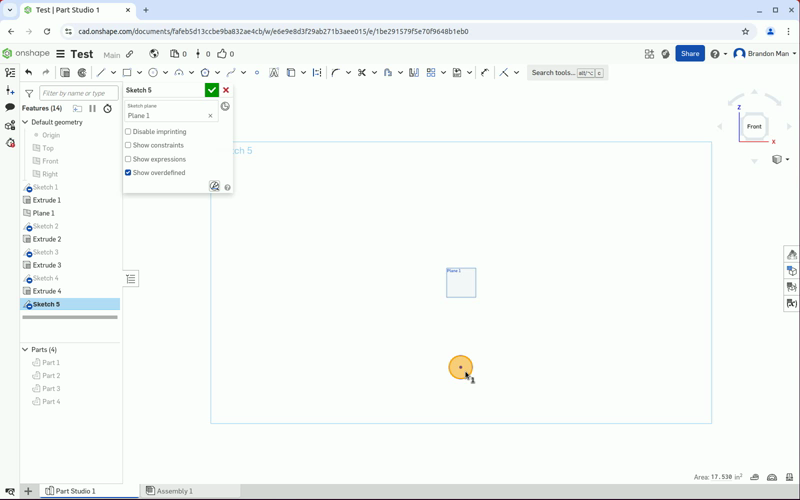
mouse_move(73, 352)
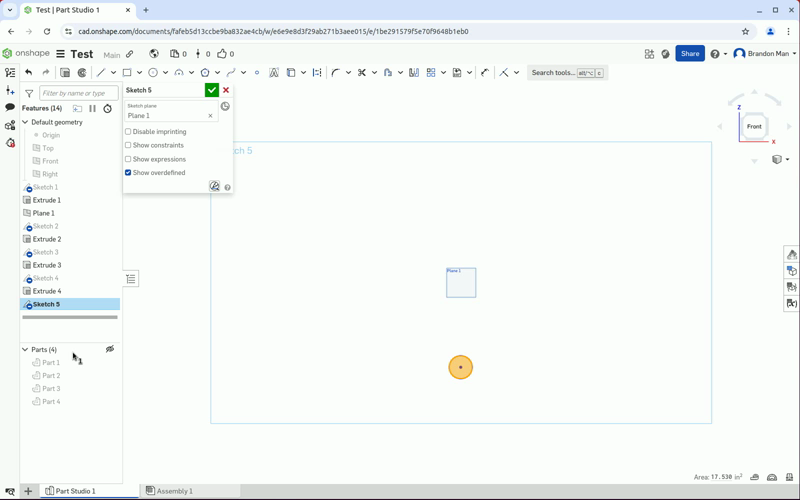
key(shift+y)
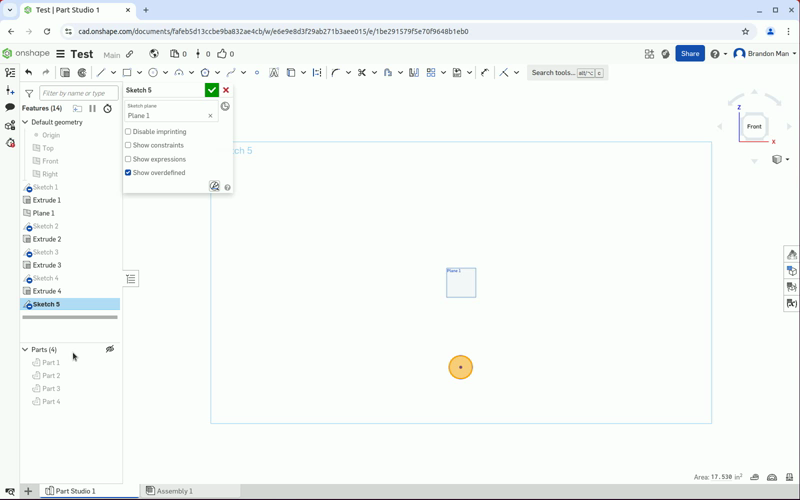
key(shift+e)
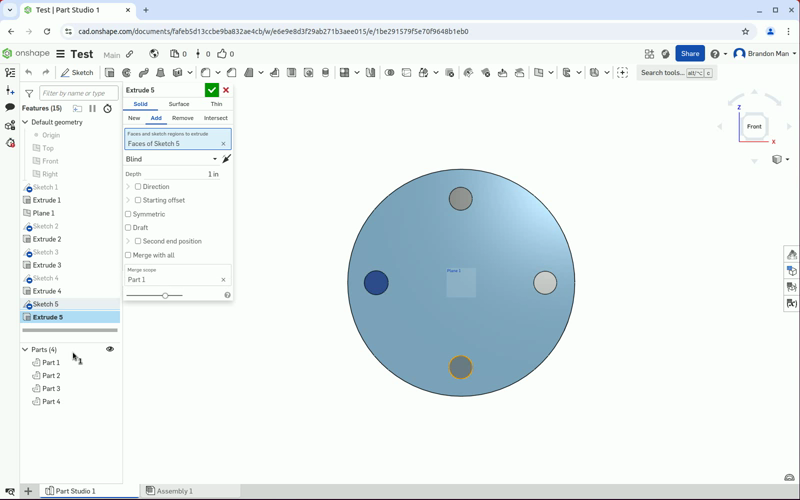
mouse_move(143, 106)
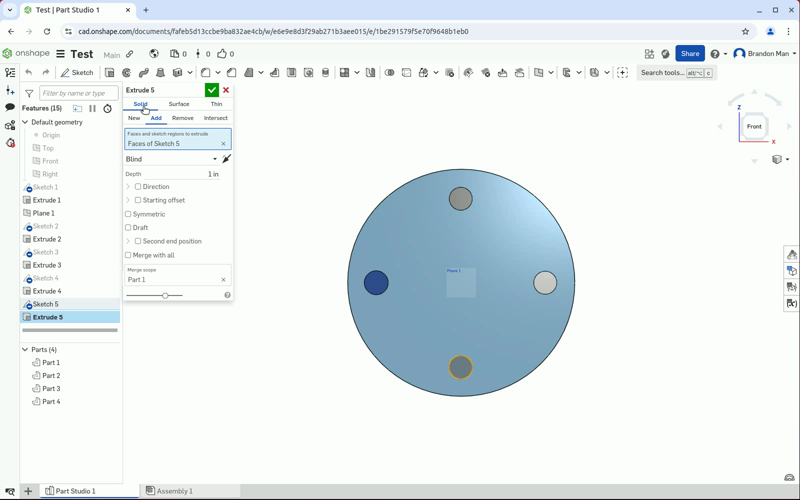
click(143, 106)
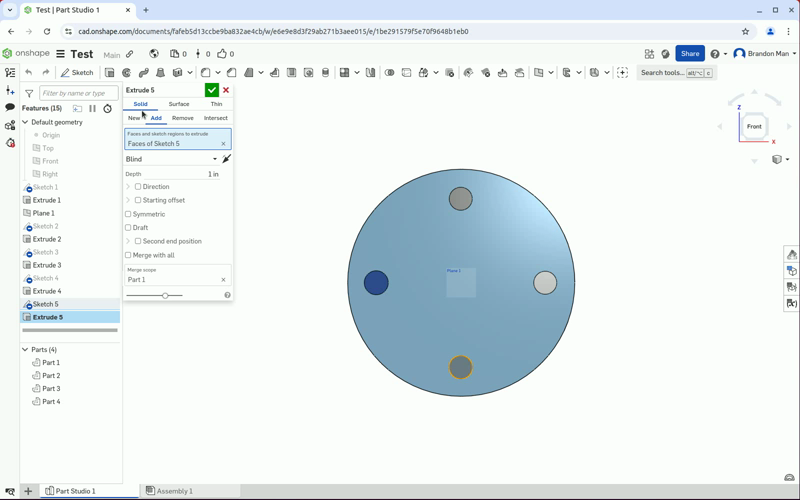
mouse_move(137, 120)
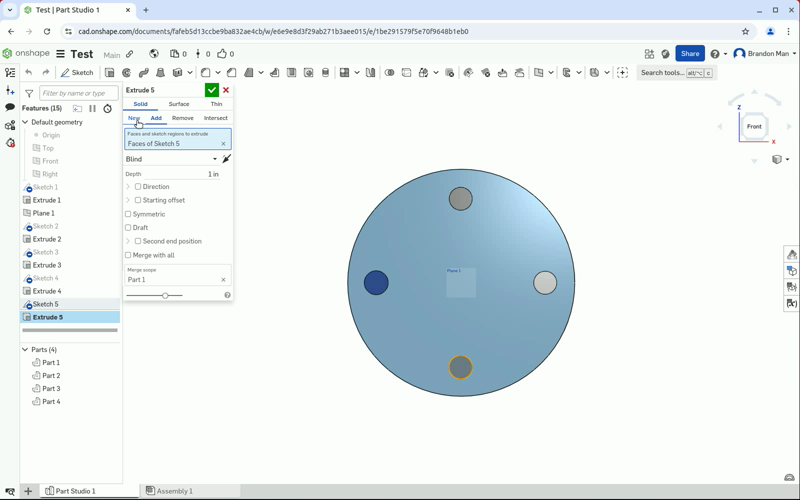
click(137, 120)
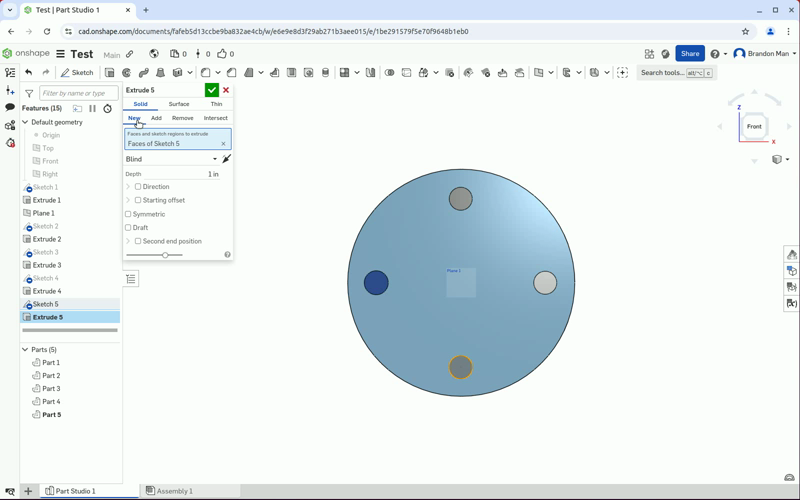
key(tab, 4)
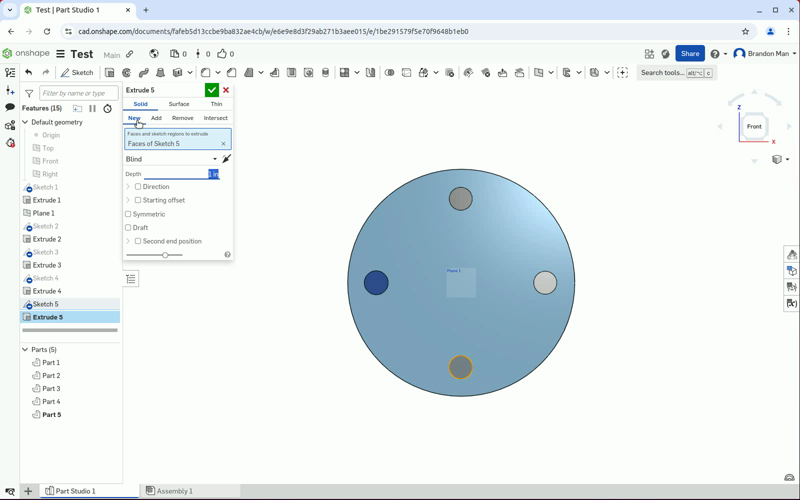
text(5.777)
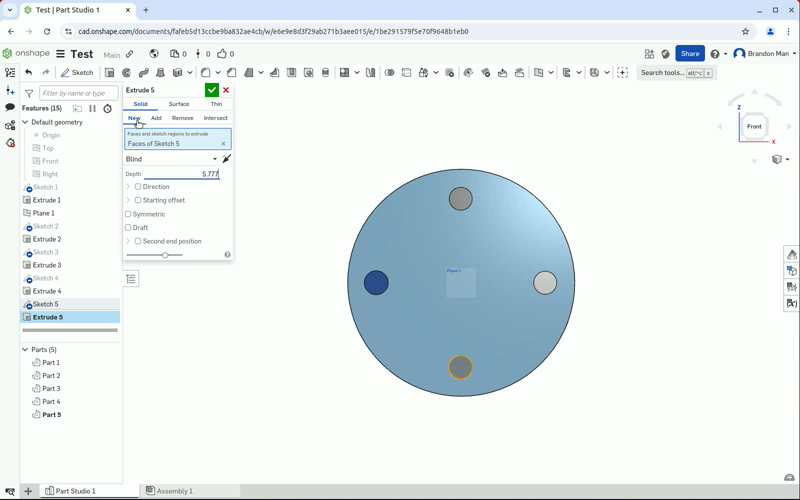
key(enter)
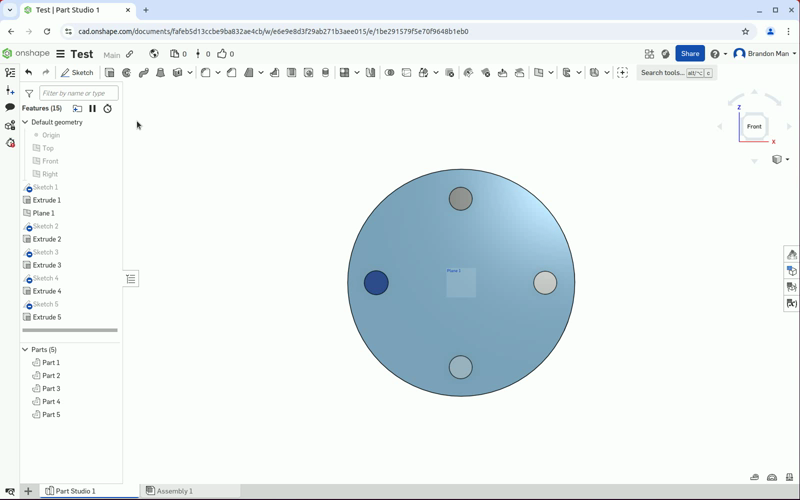
key(shift+h)
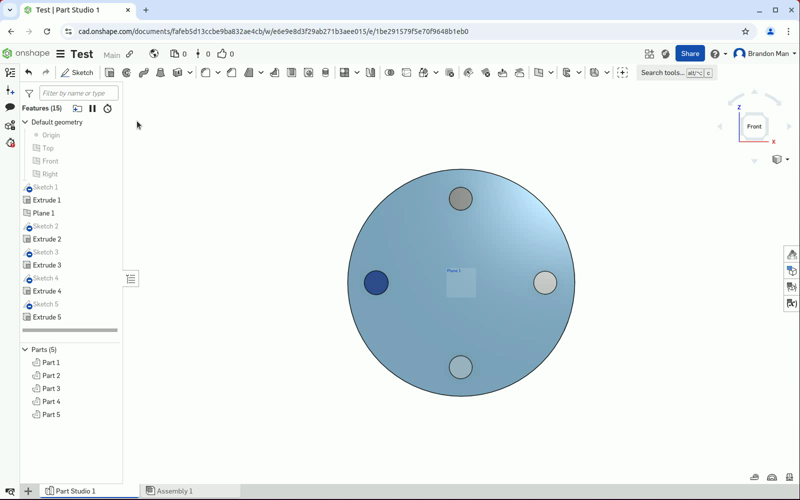
key(shift+h)
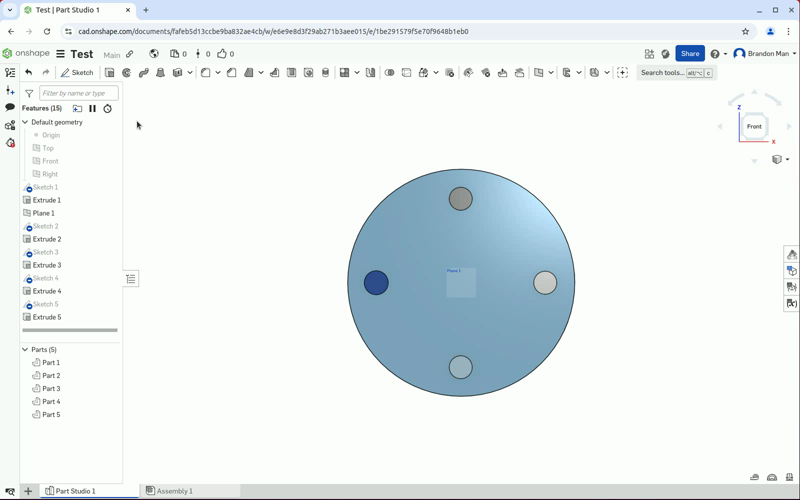
mouse_move(73, 189)
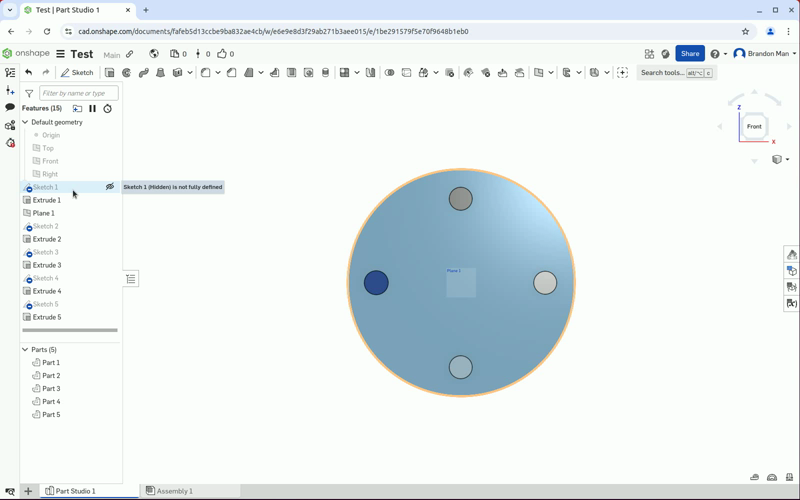
click(73, 189)
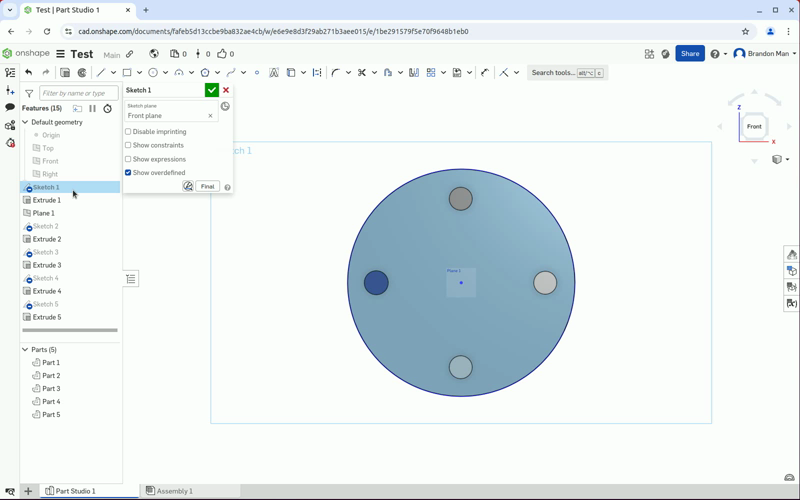
mouse_move(229, 92)
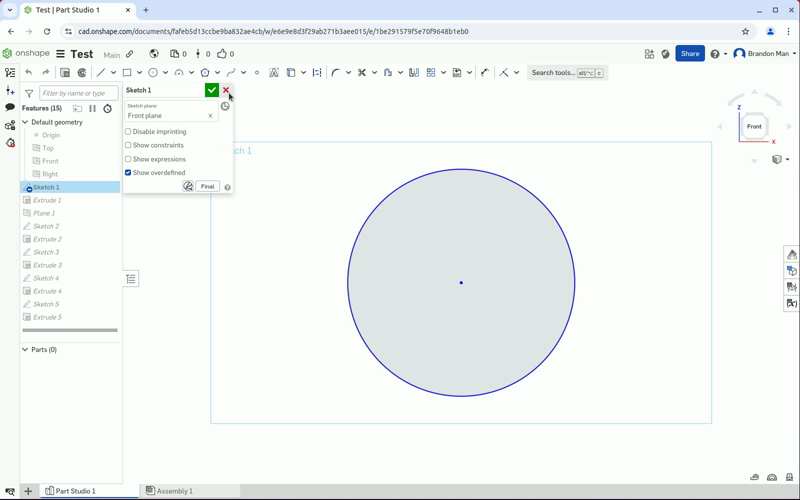
click(229, 92)
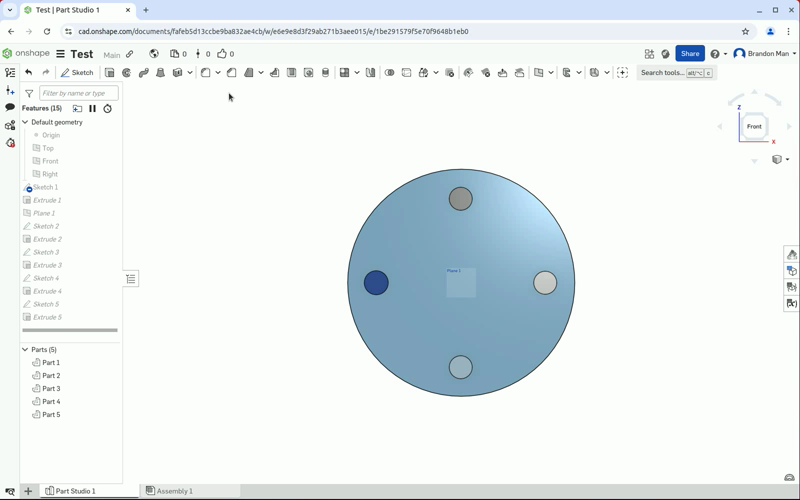
key(shift+s)
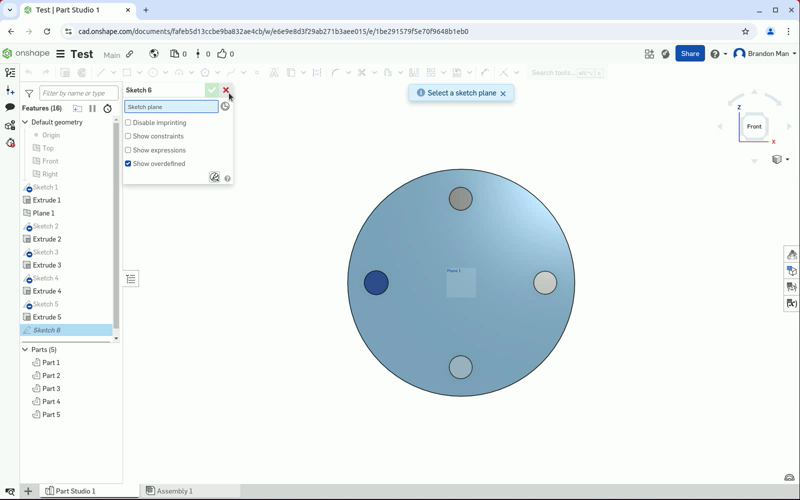
mouse_move(69, 215)
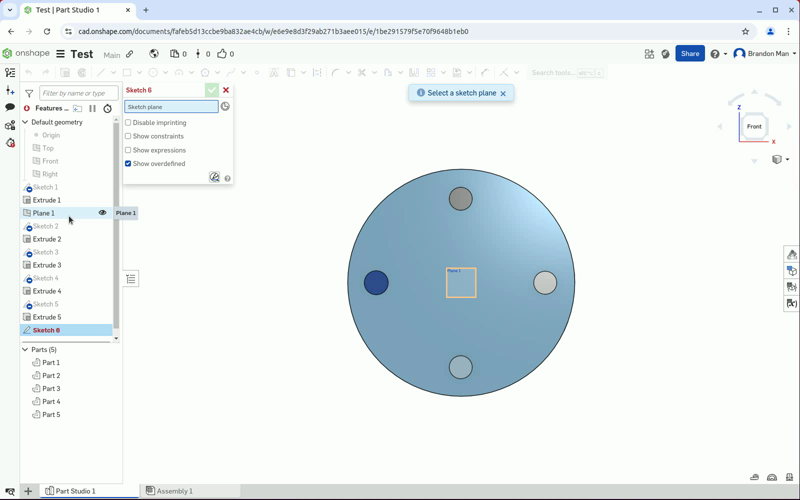
click(69, 215)
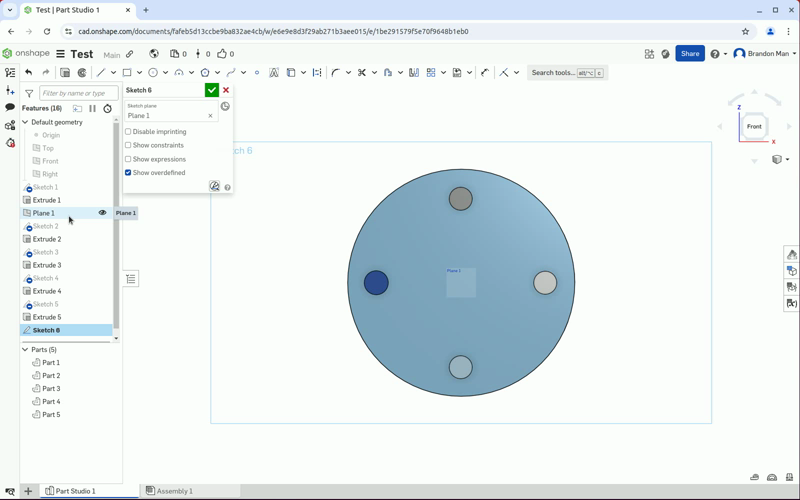
mouse_move(73, 352)
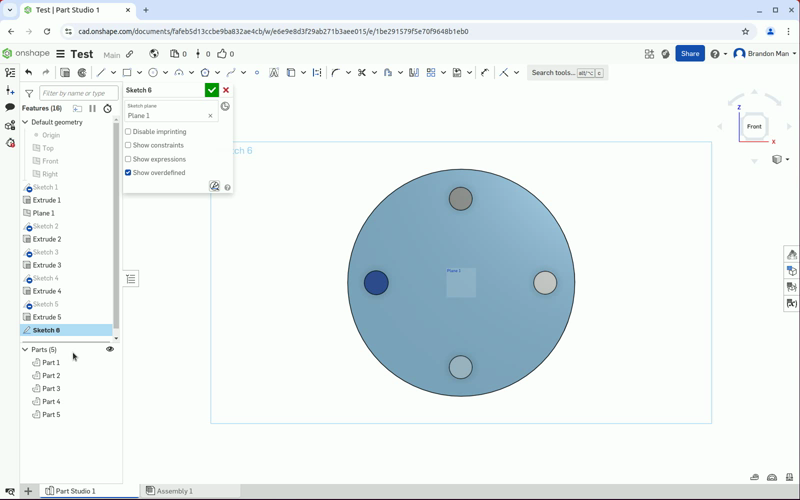
key(y)
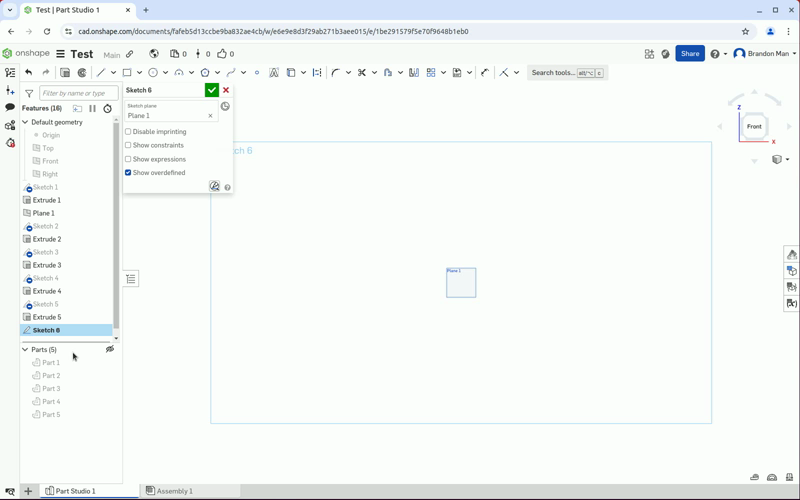
key(c)
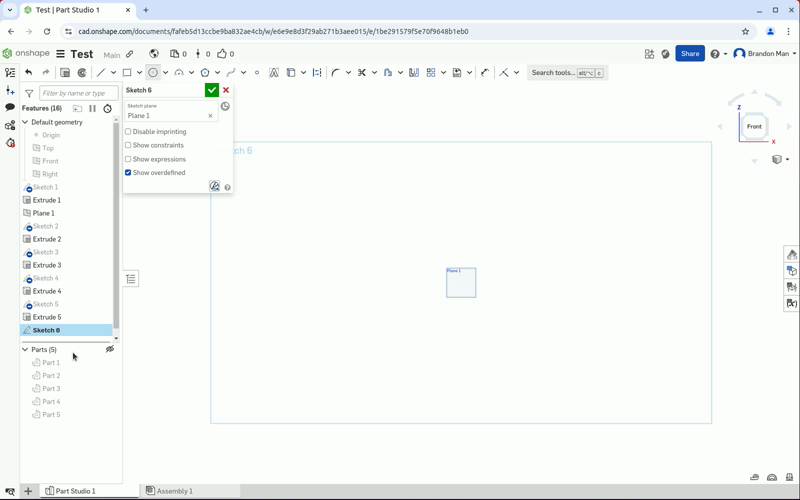
key_down(shift)
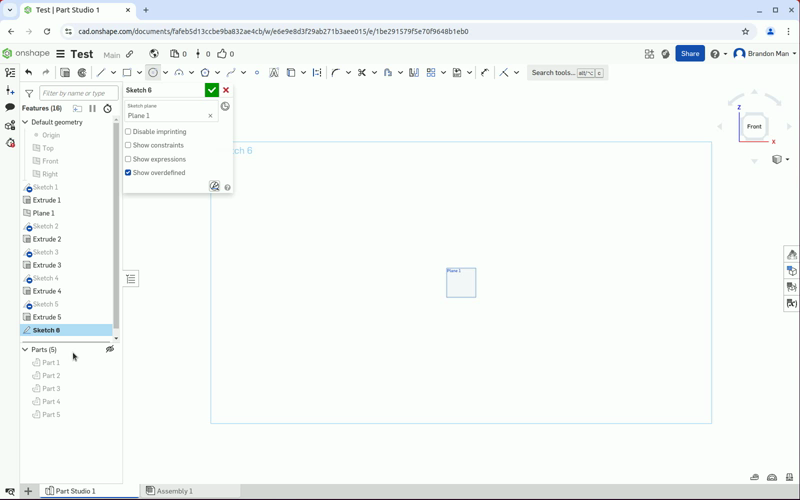
mouse_move(461, 282)
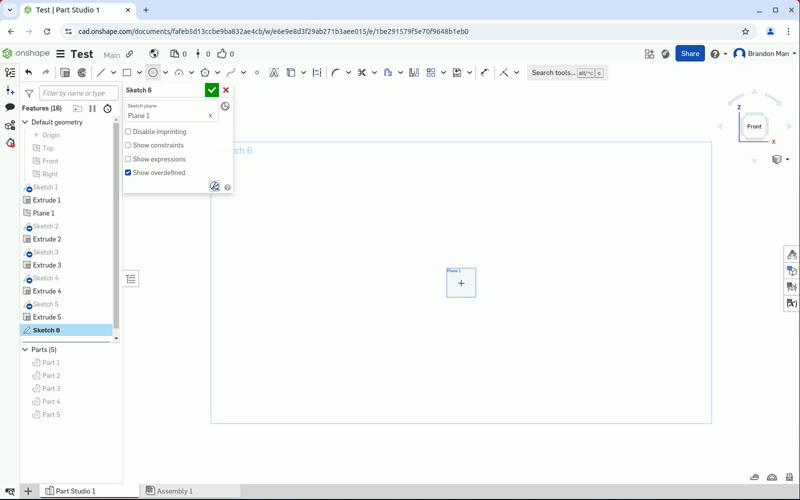
click(461, 282)
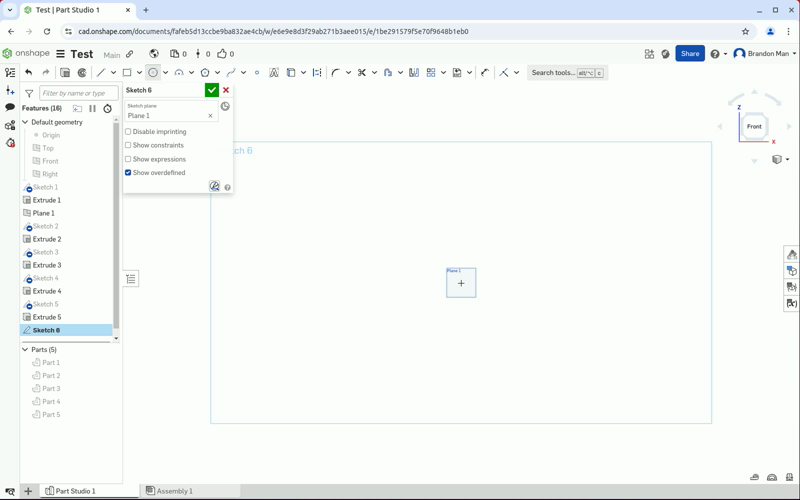
key_up(shift)
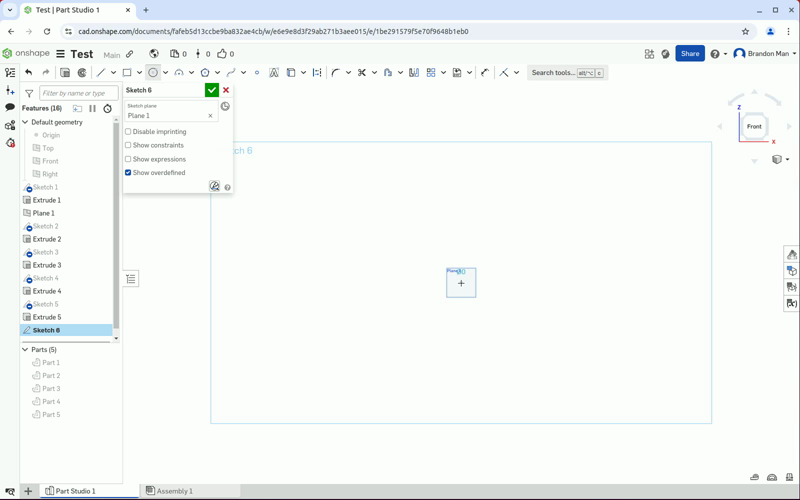
mouse_move(490, 282)
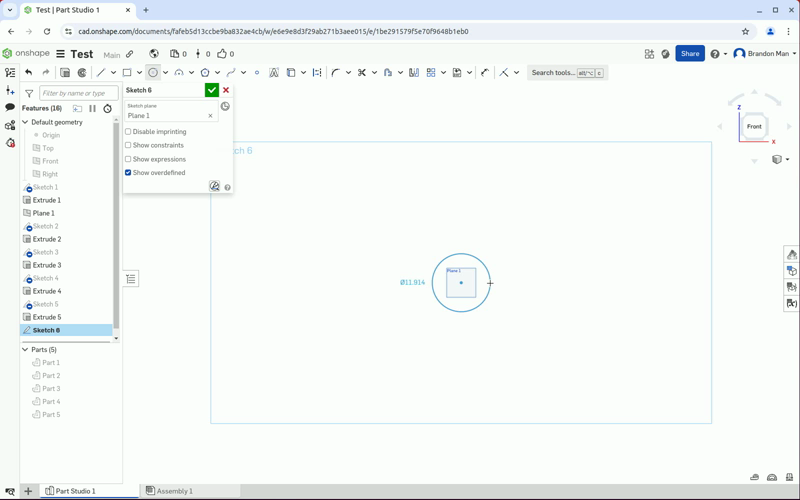
click(490, 282)
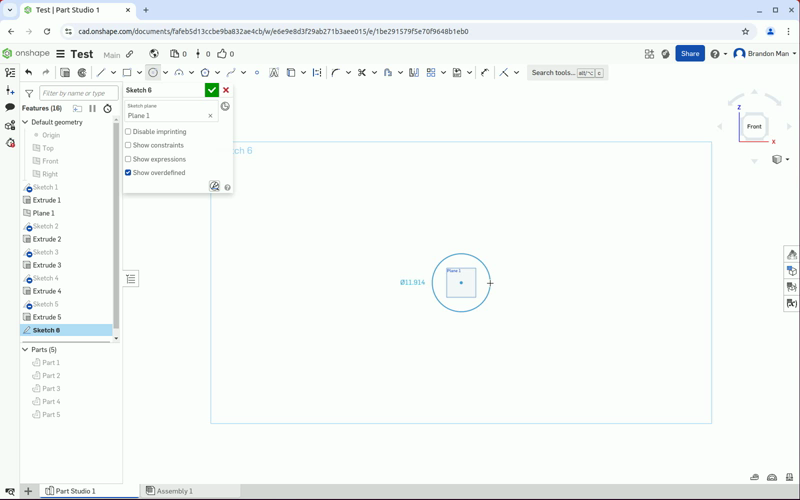
key(esc)
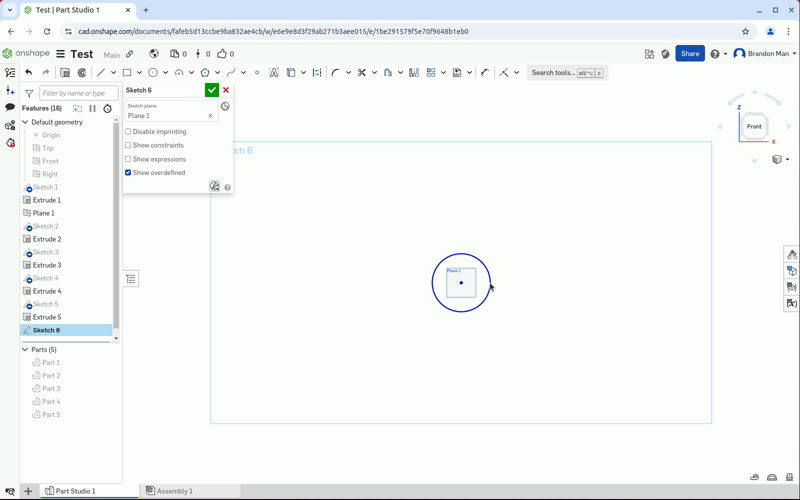
mouse_move(456, 291)
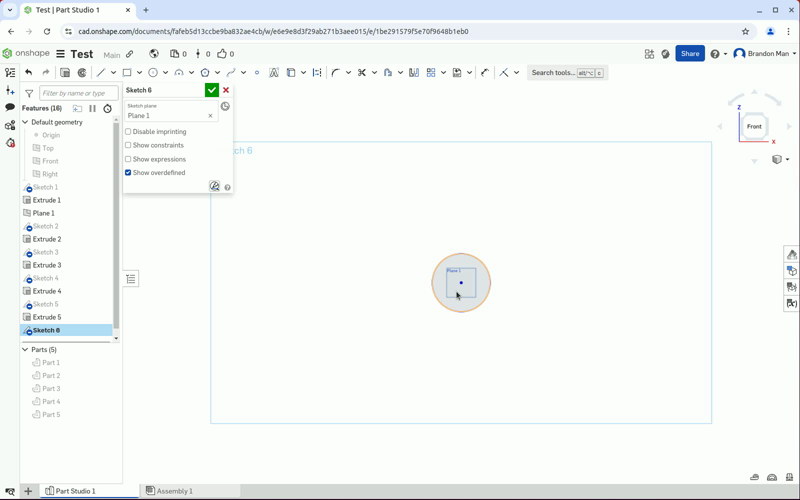
click(456, 291)
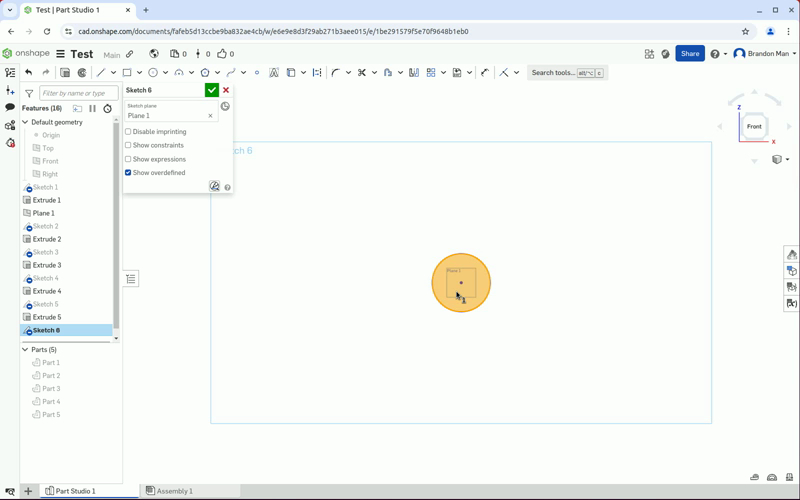
mouse_move(73, 352)
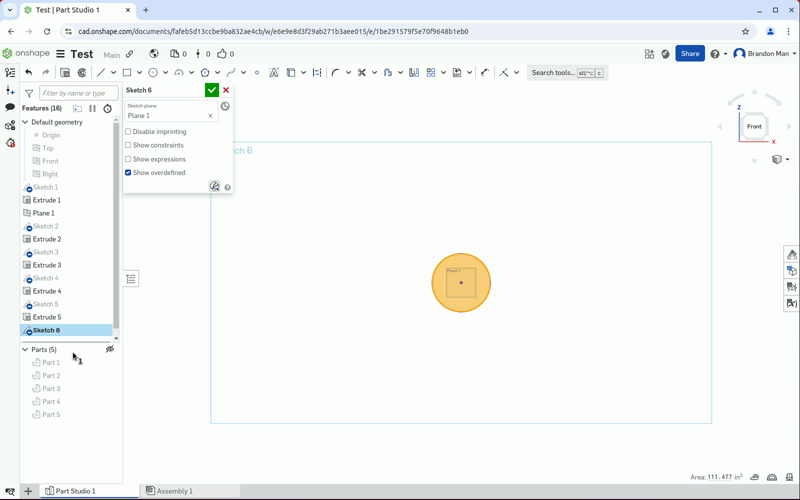
key(shift+y)
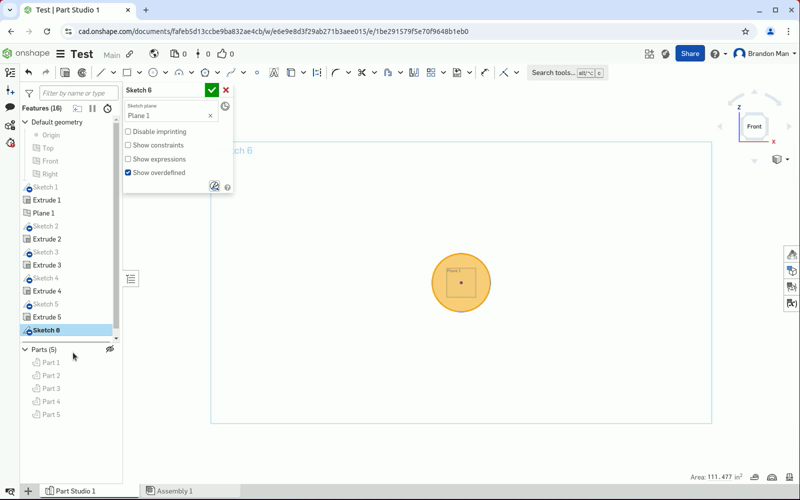
key(shift+e)
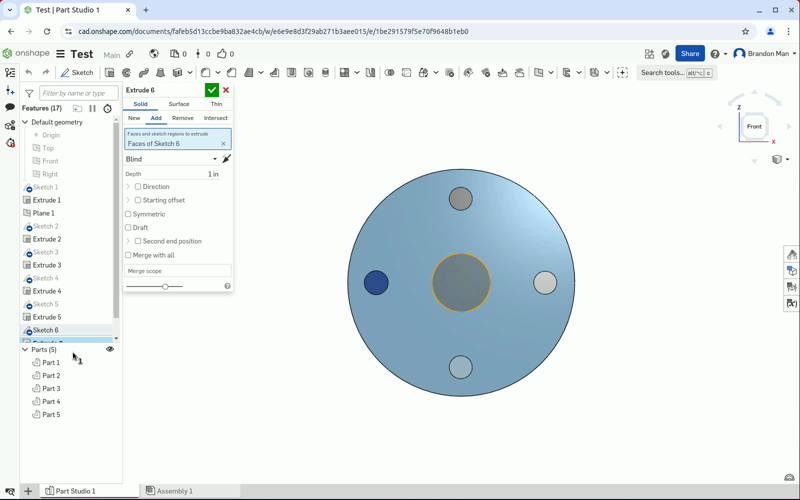
mouse_move(143, 106)
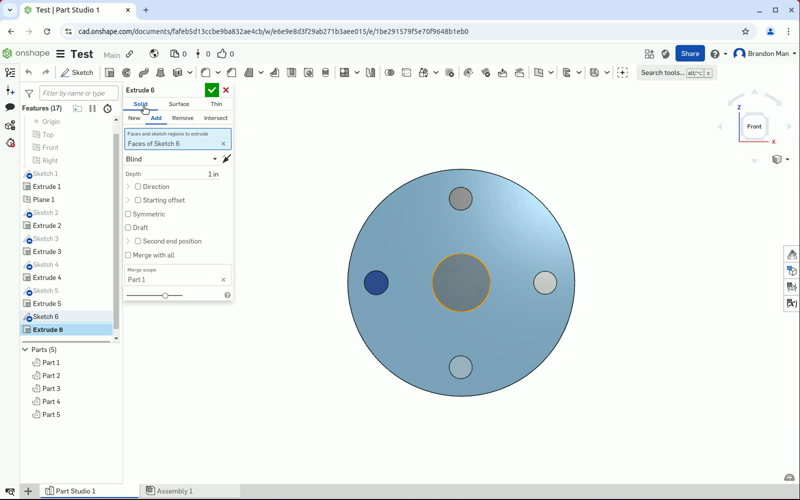
click(143, 106)
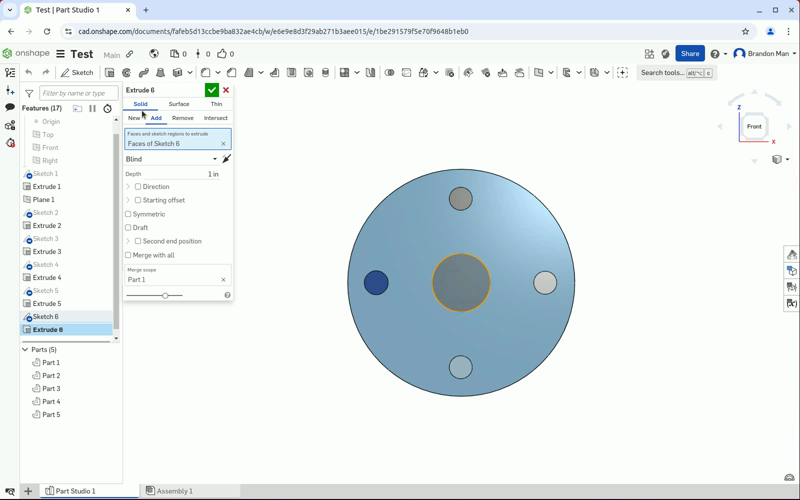
mouse_move(137, 120)
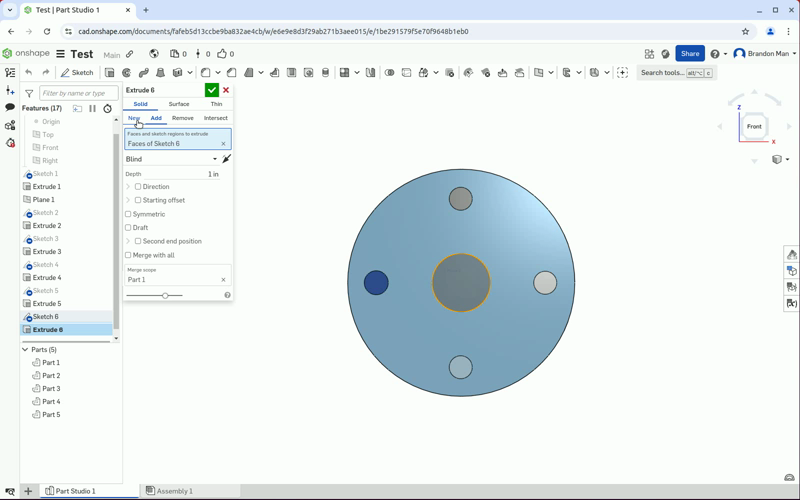
click(137, 120)
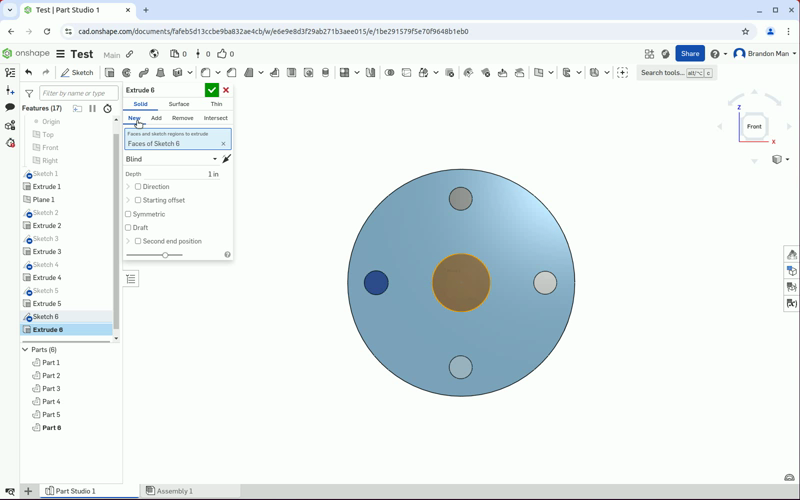
key(tab, 4)
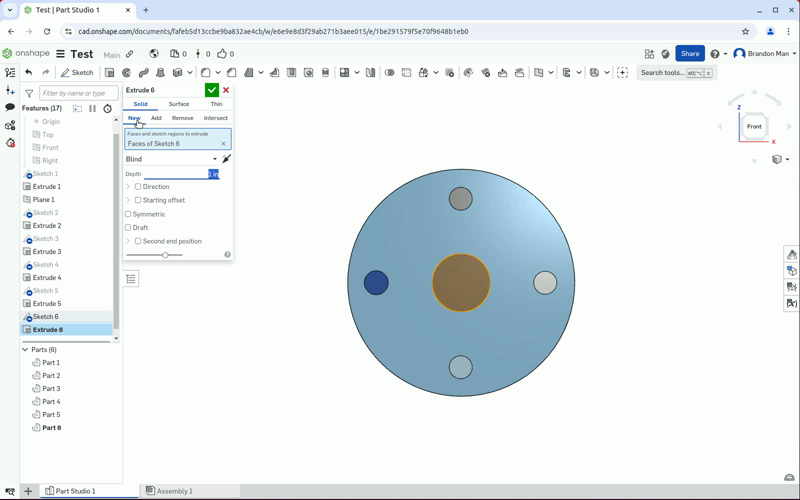
text(5.777)
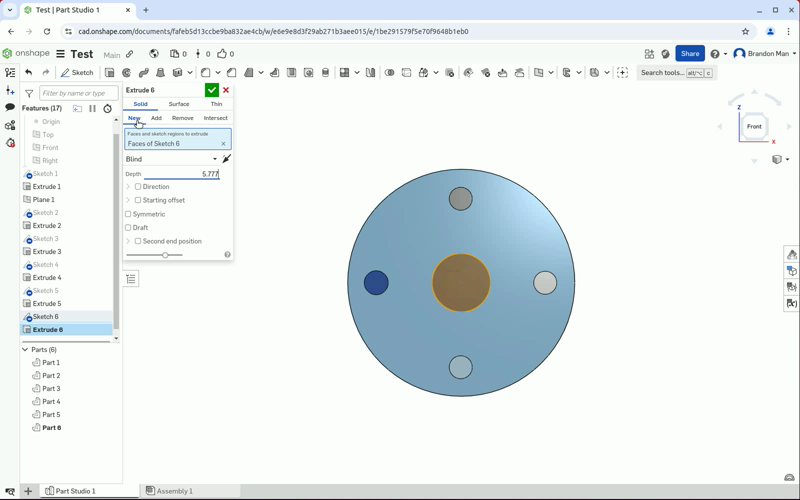
key(enter)
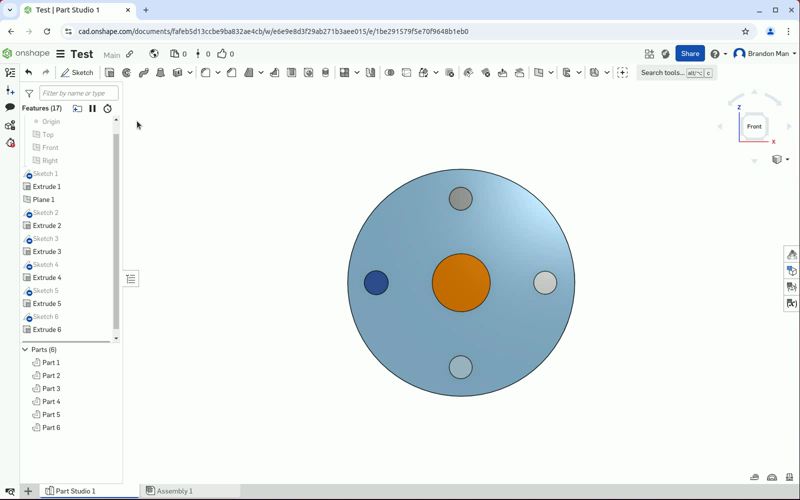
key(shift+h)
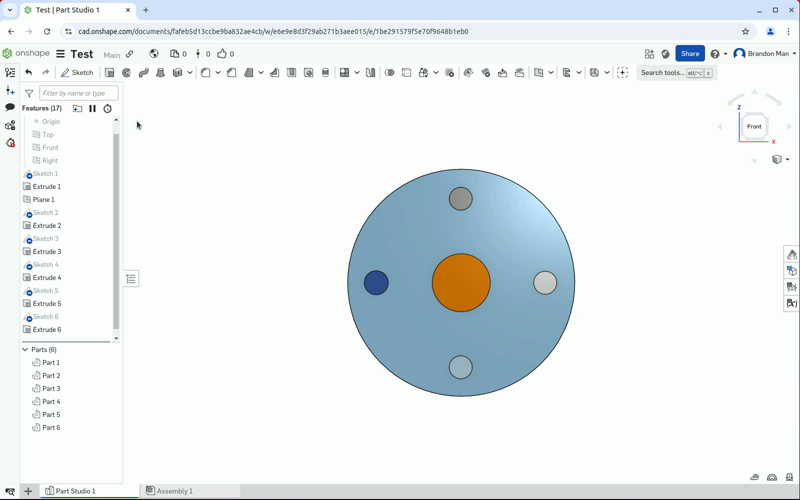
key(shift+h)
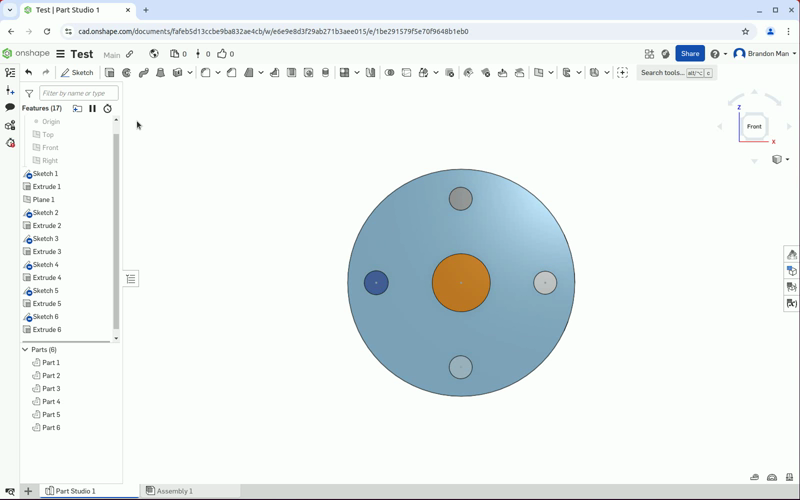
key(shift+7)
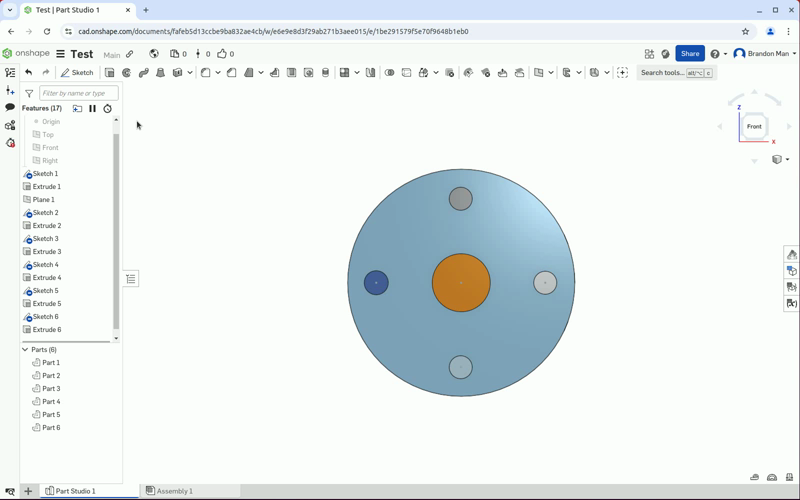
key(left, 2)
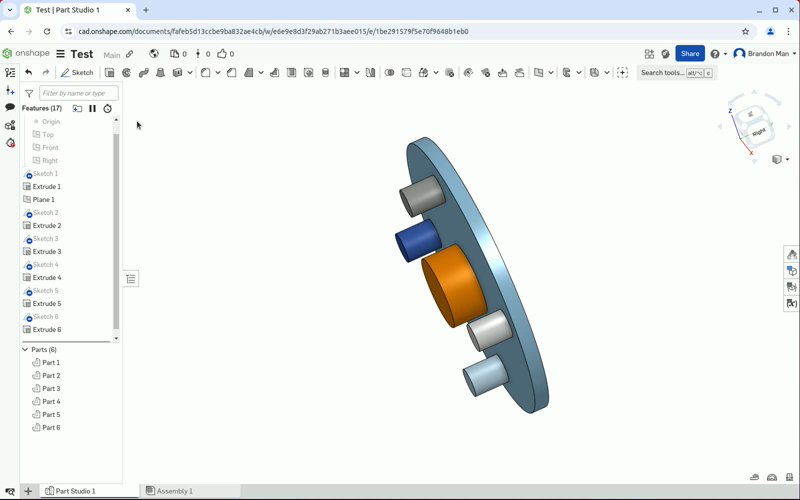
key(down, 2)
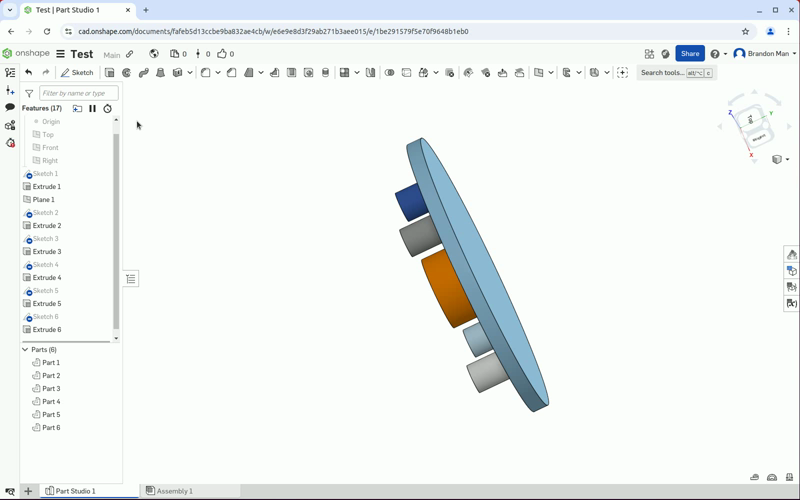
key(up, 2)
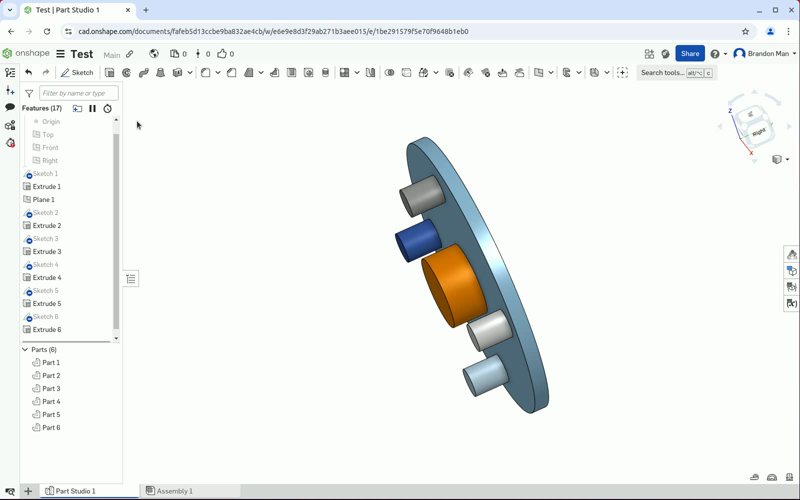
key(right, 2)
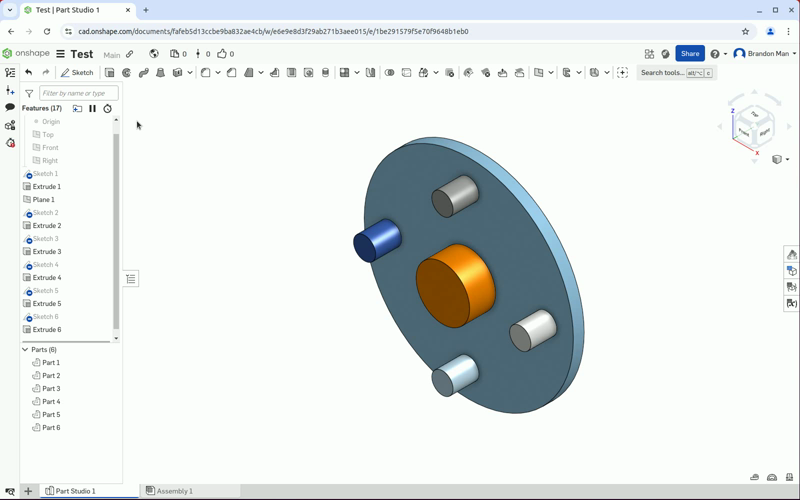
mouse_move(69, 176)
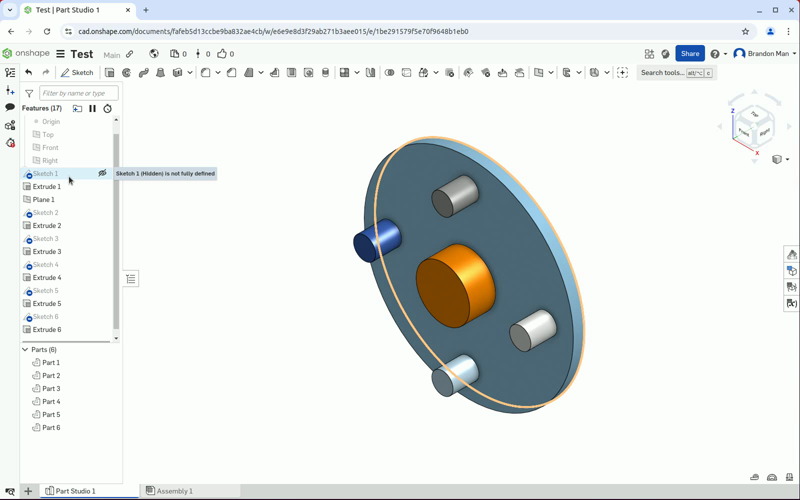
click(69, 176)